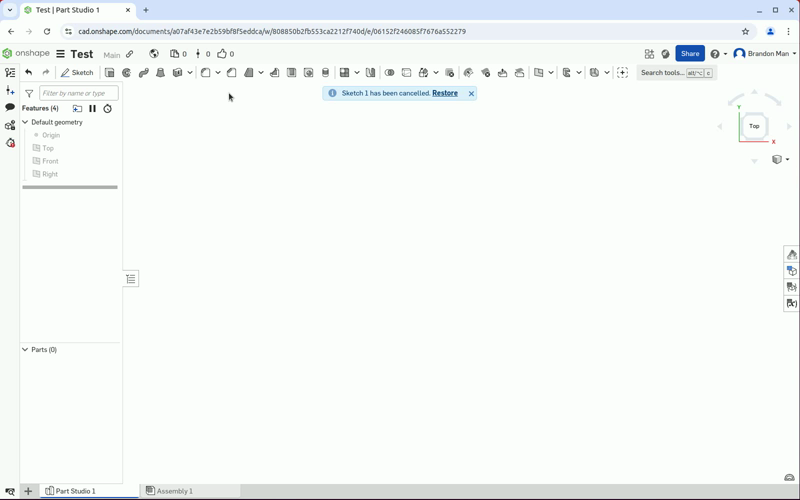
key(shift+h)
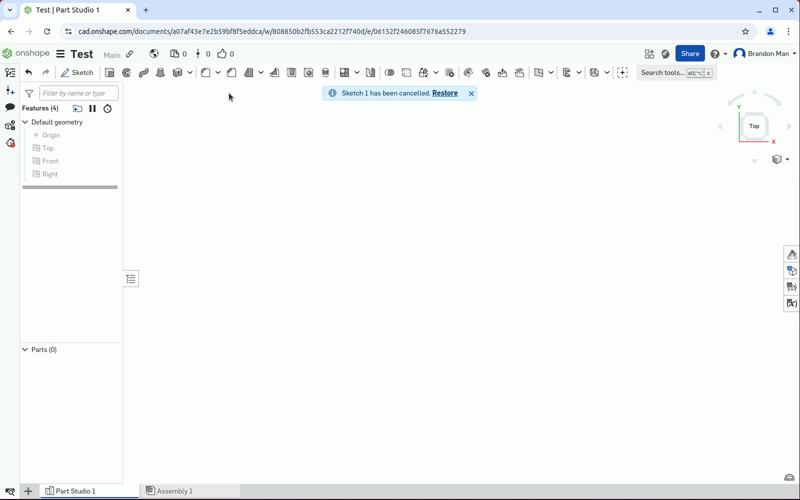
key(shift+s)
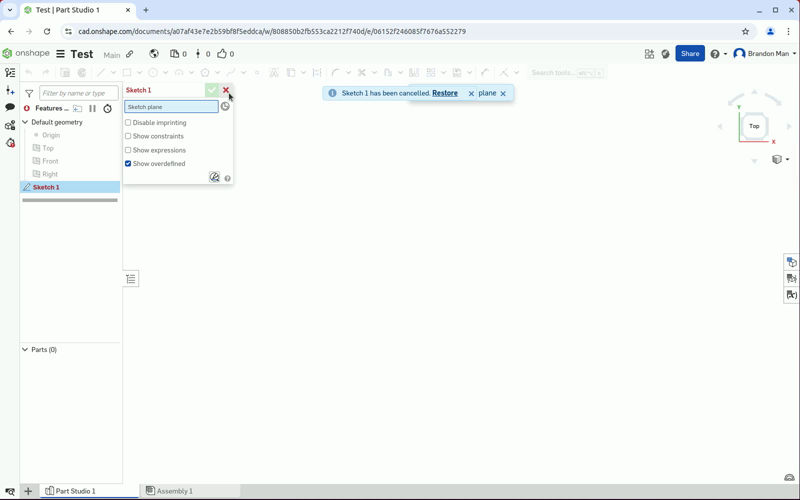
mouse_move(73, 150)
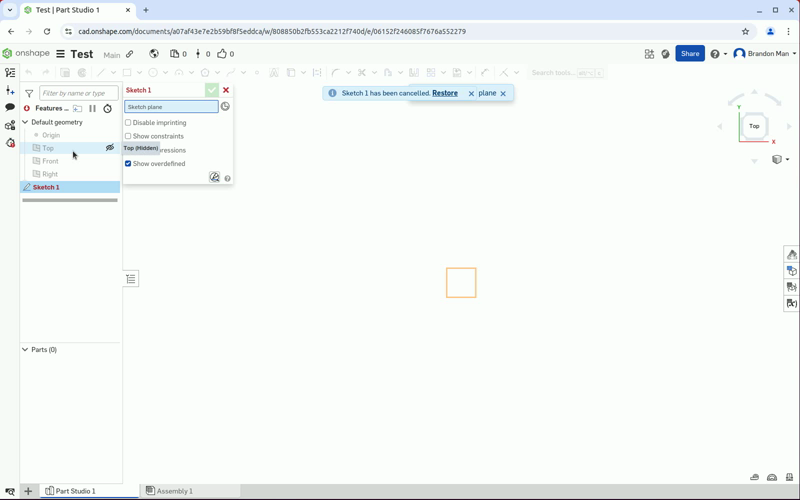
click(73, 150)
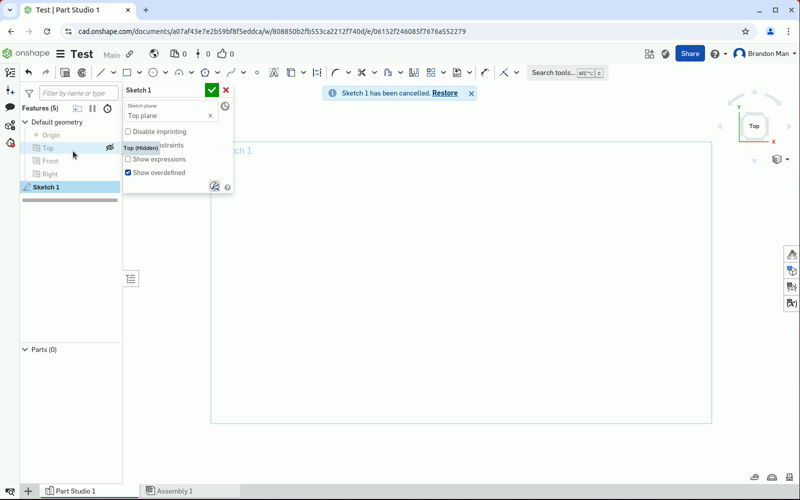
mouse_move(73, 352)
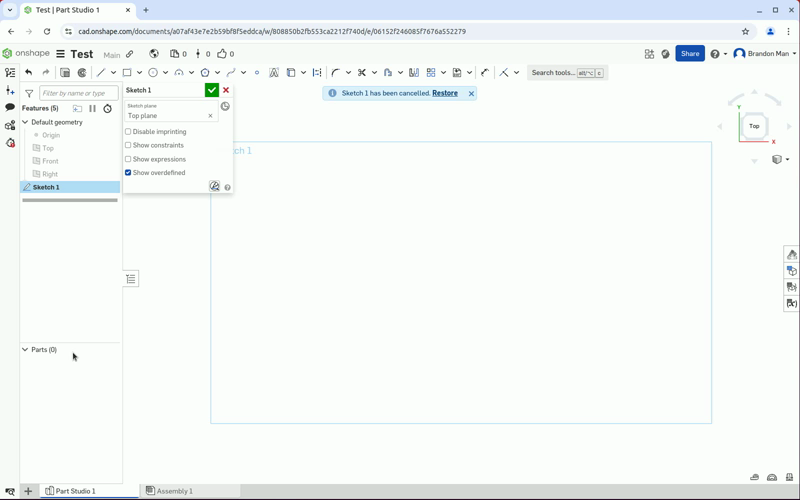
key(y)
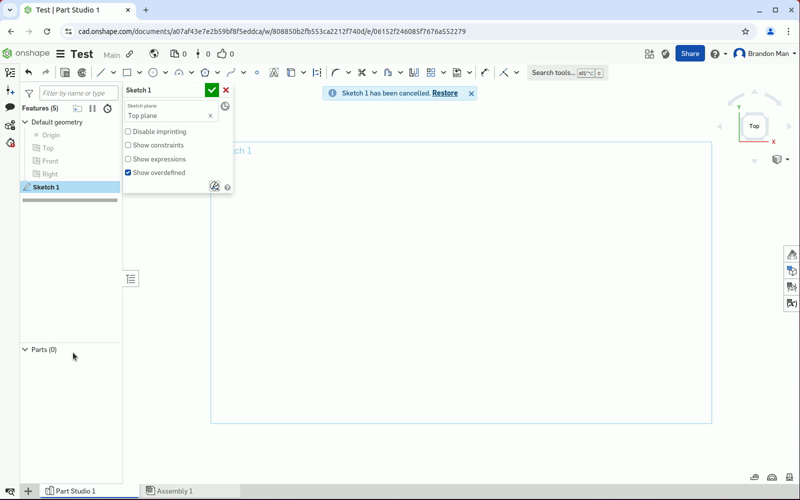
key(l)
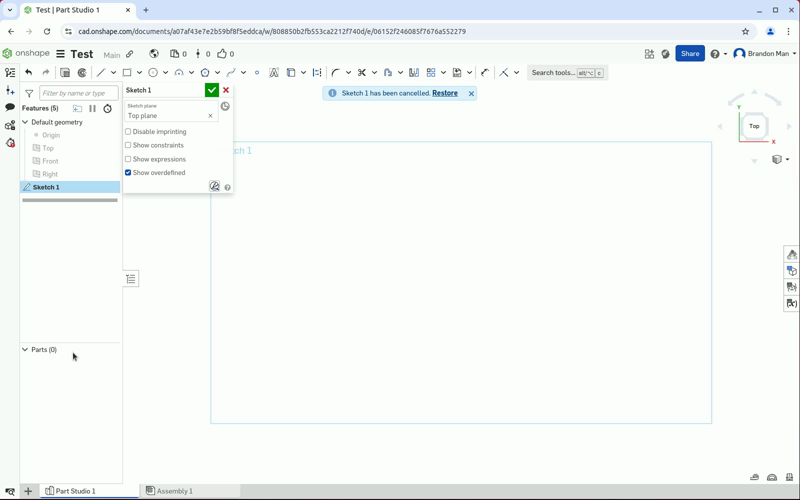
key_down(shift)
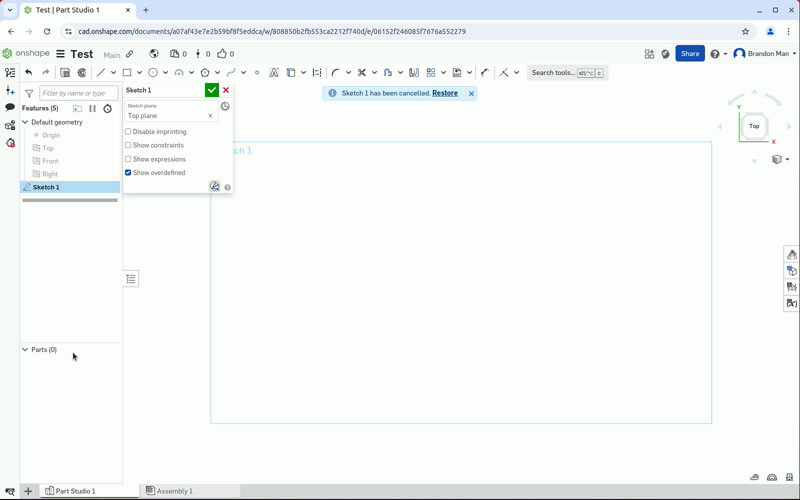
mouse_move(464, 279)
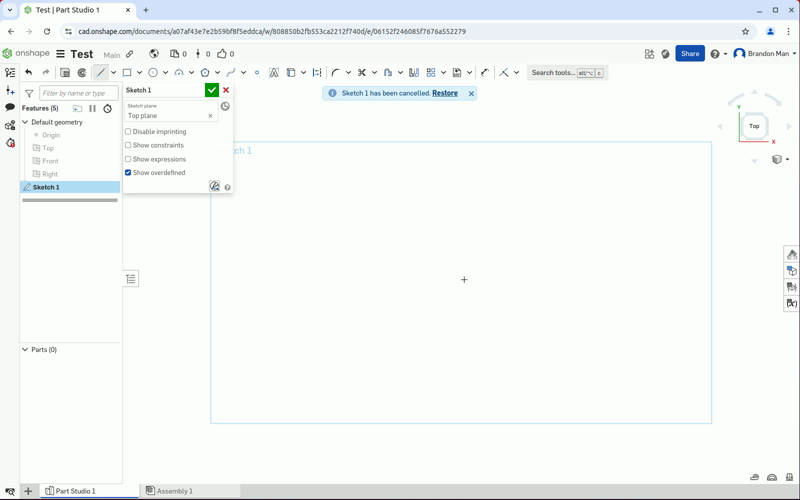
click(464, 279)
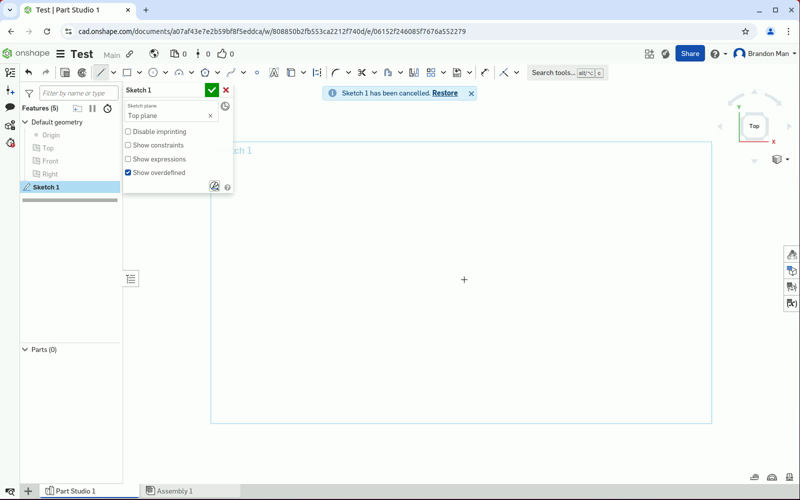
key_up(shift)
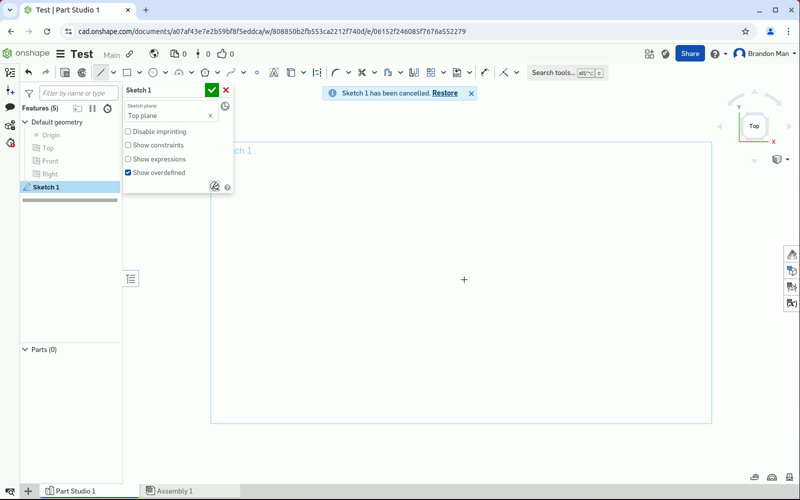
key_down(shift)
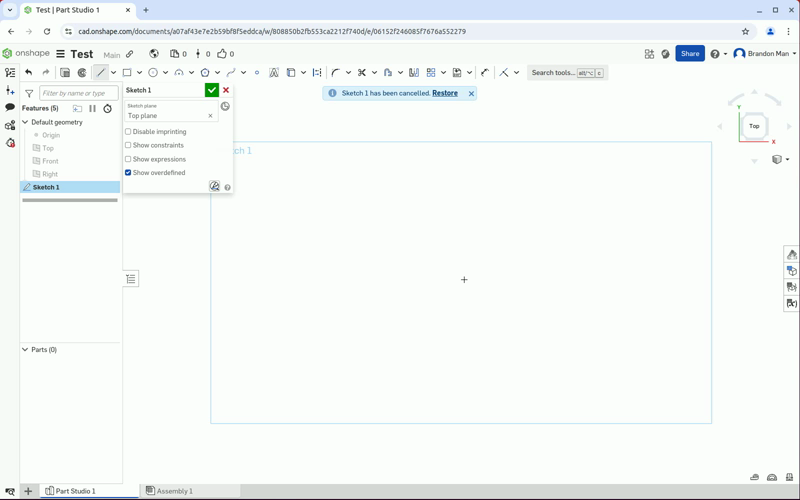
mouse_move(494, 279)
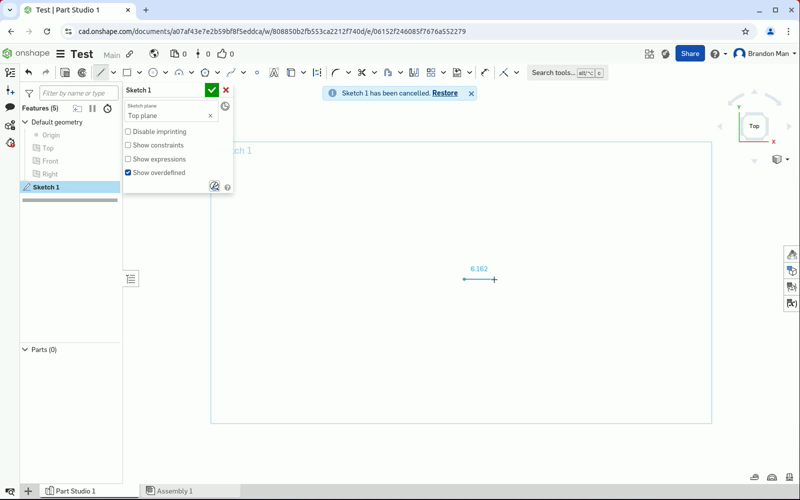
mouse_move(516, 279)
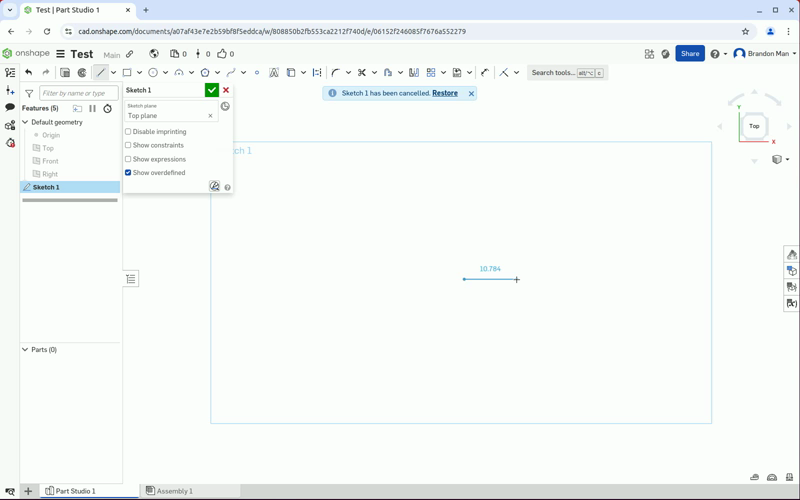
click(516, 279)
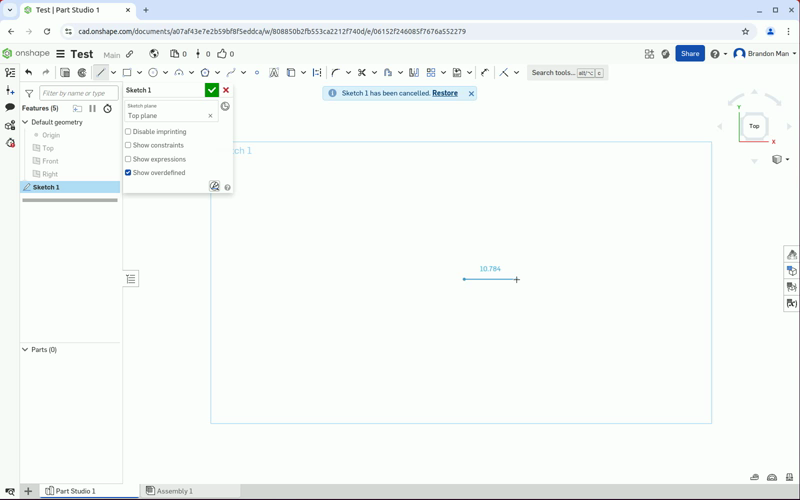
key_up(shift)
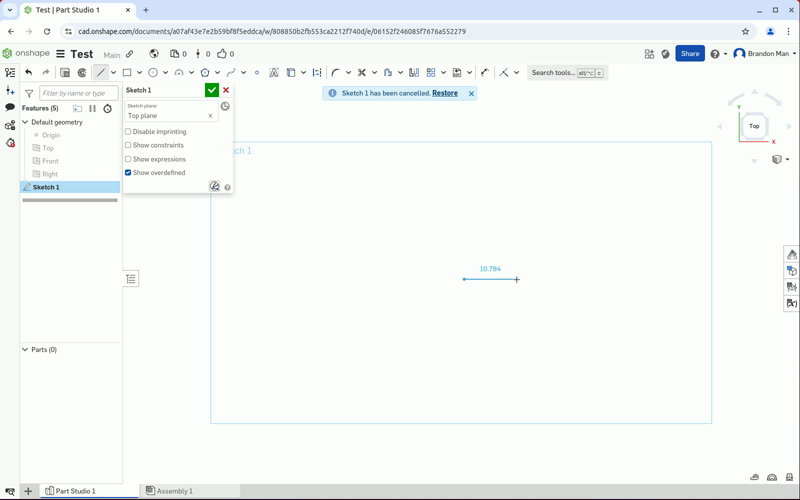
key_down(shift)
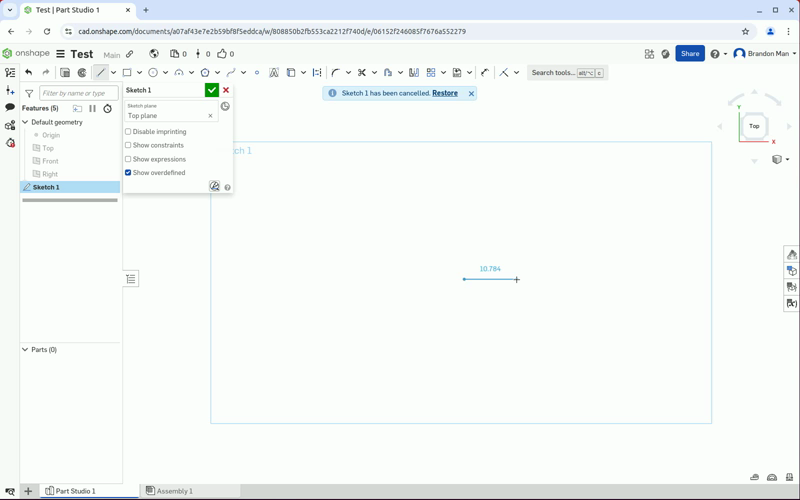
mouse_move(516, 170)
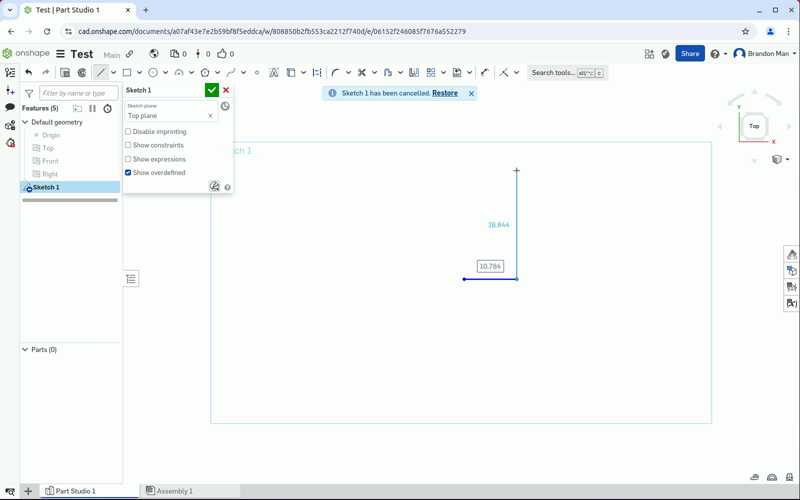
click(516, 170)
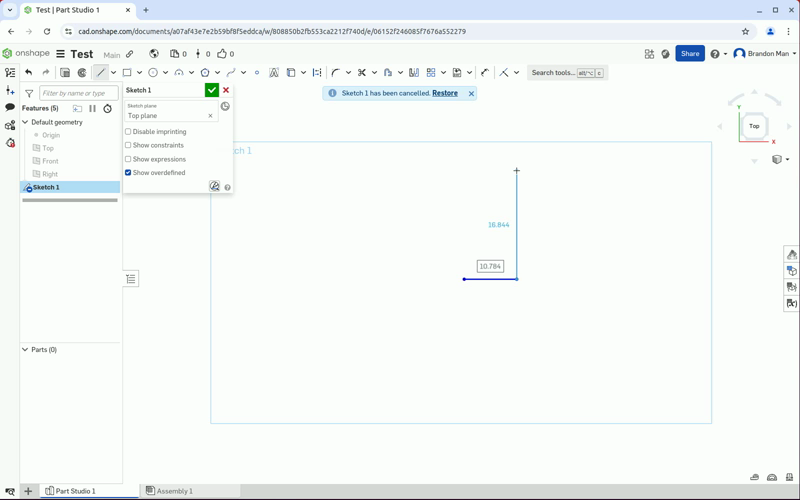
key_up(shift)
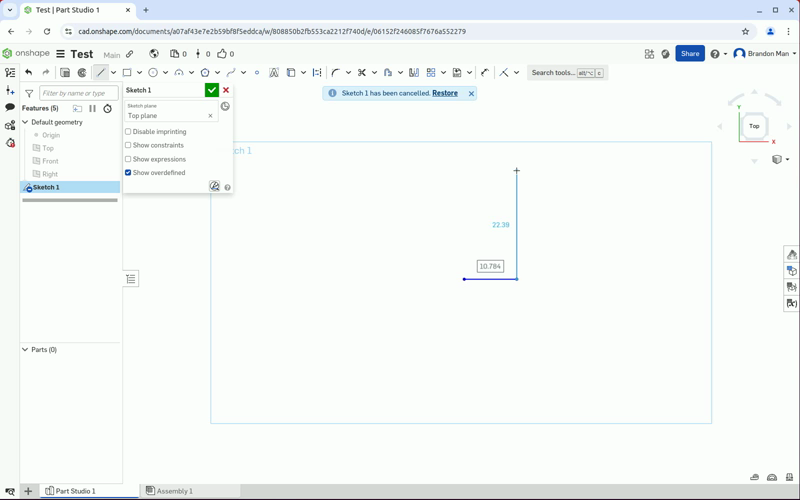
key_down(shift)
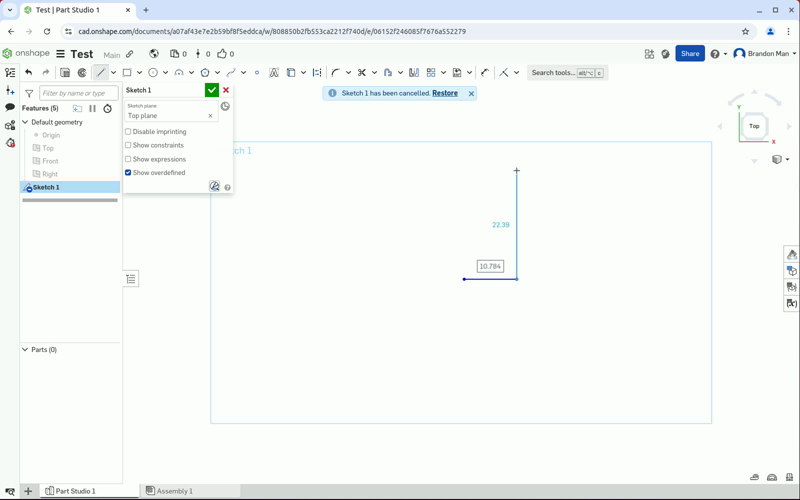
mouse_move(546, 170)
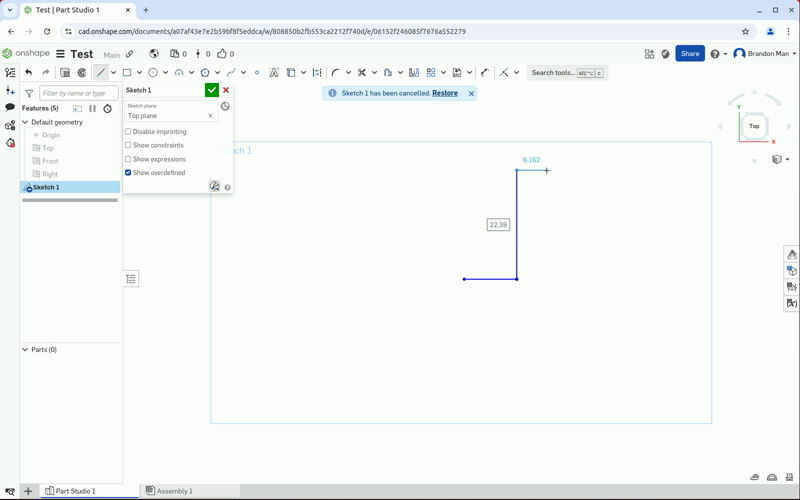
mouse_move(464, 170)
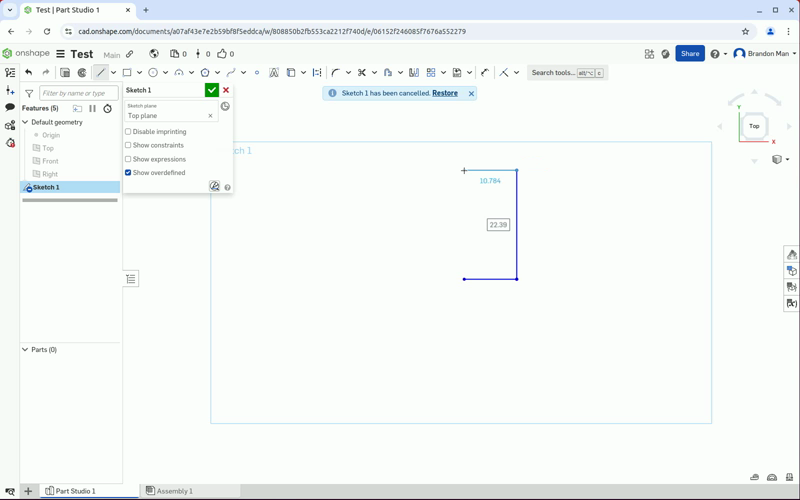
click(464, 170)
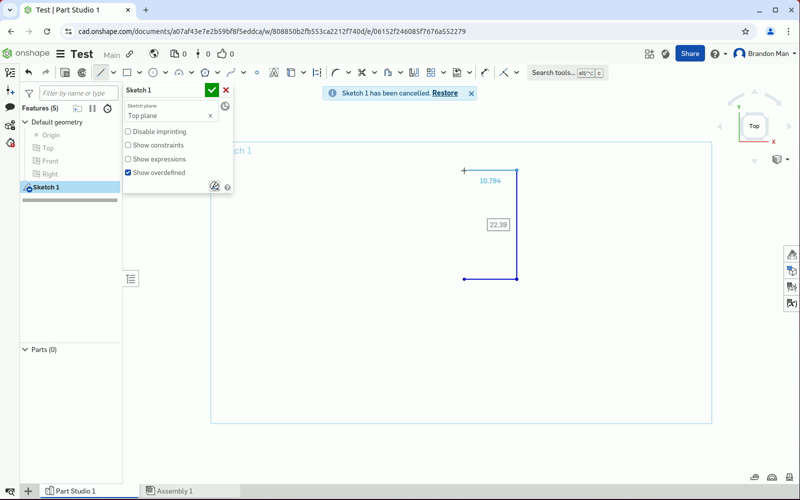
key_up(shift)
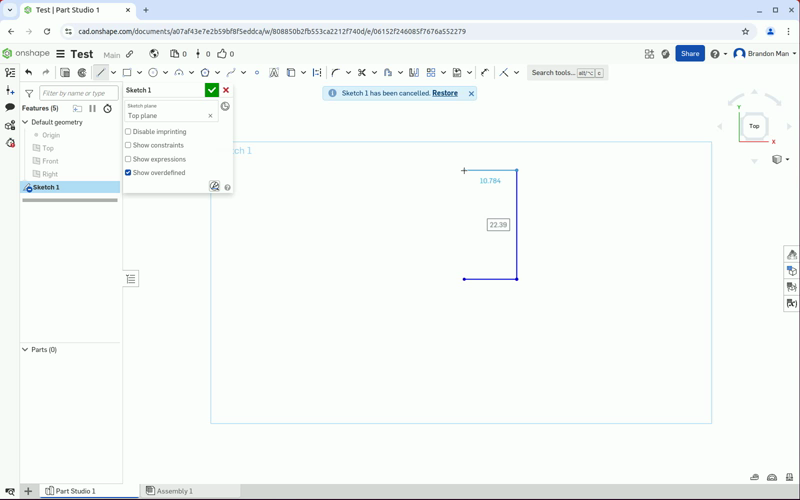
key_down(shift)
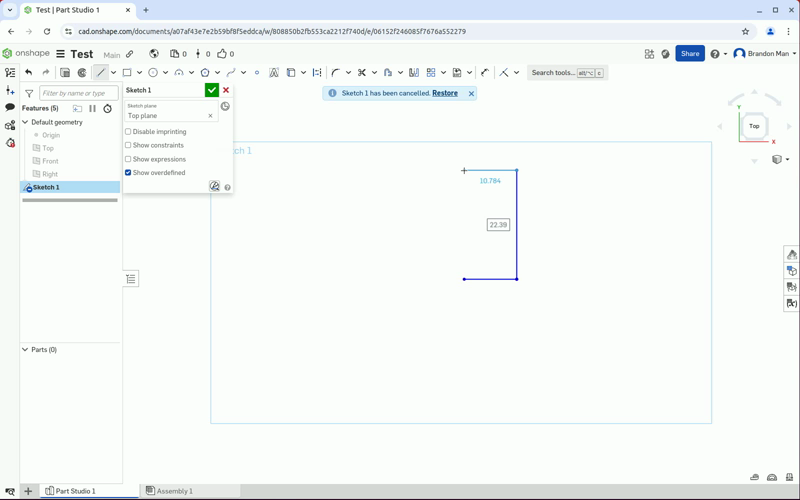
mouse_move(464, 279)
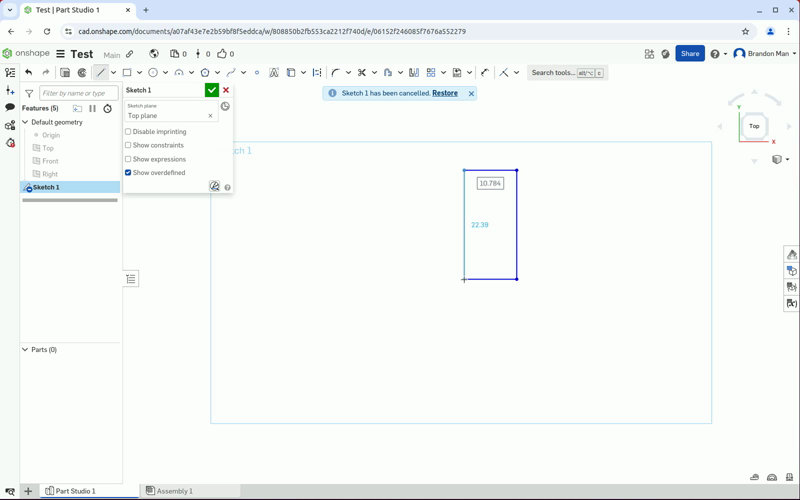
key_up(shift)
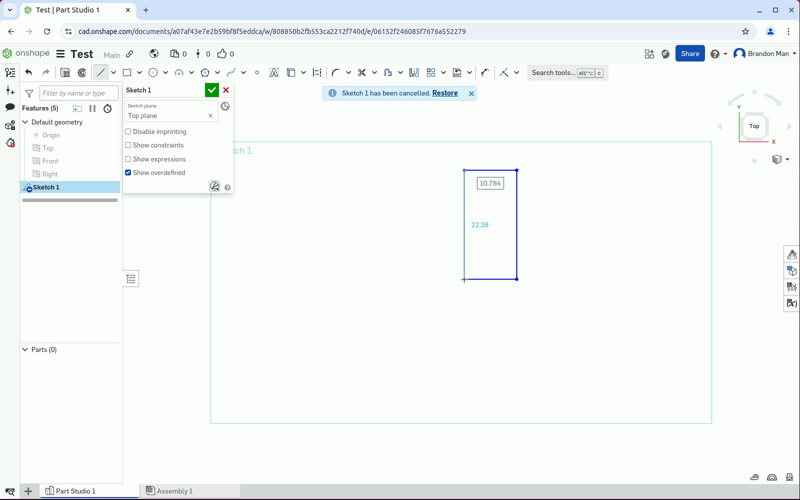
click(464, 279)
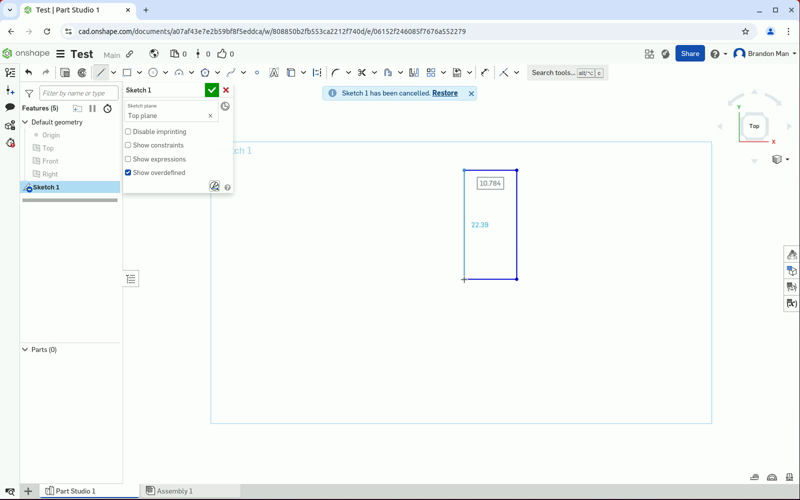
key(esc)
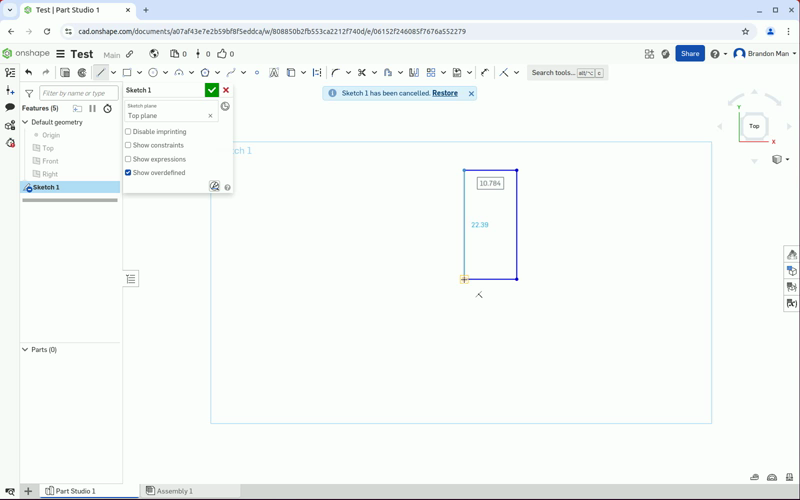
mouse_move(468, 189)
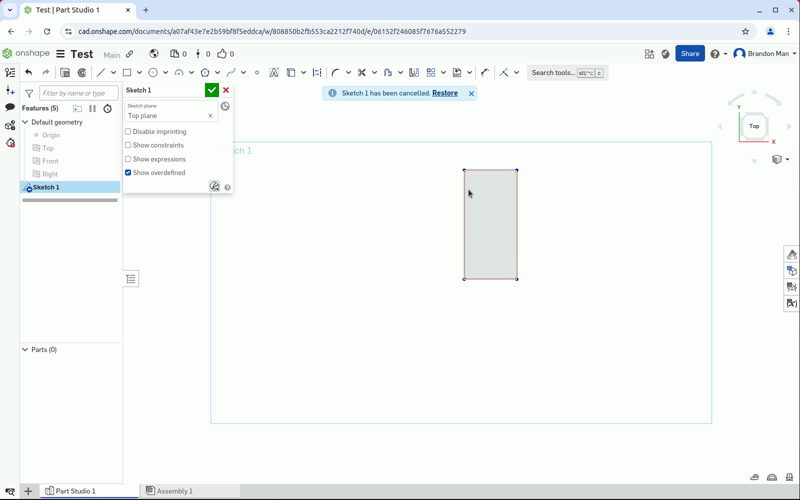
click(468, 189)
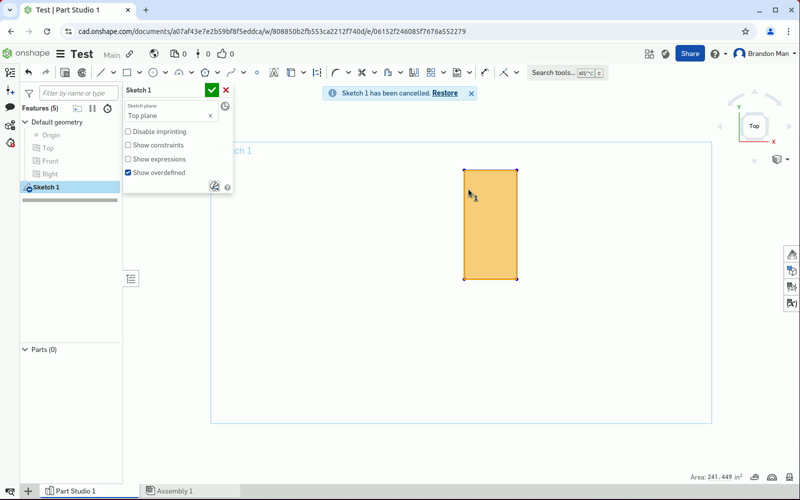
mouse_move(73, 352)
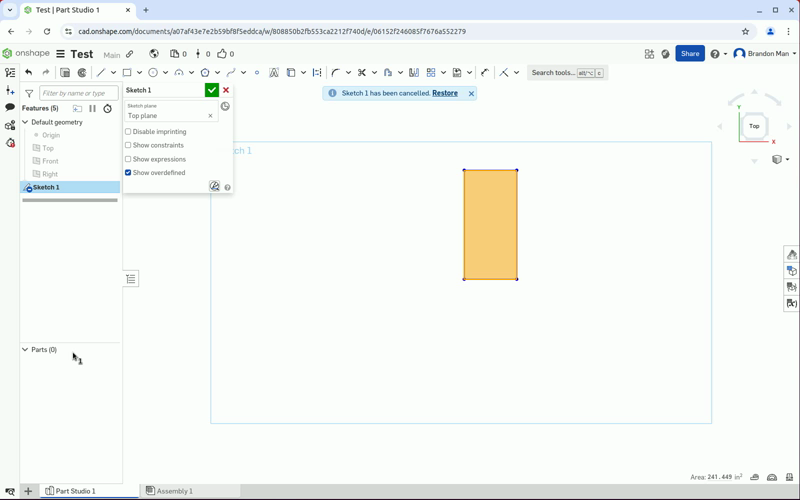
key(shift+y)
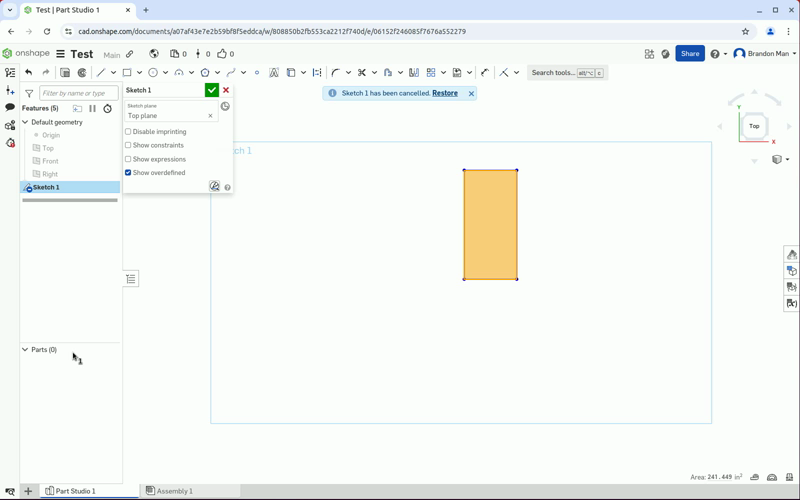
key(shift+e)
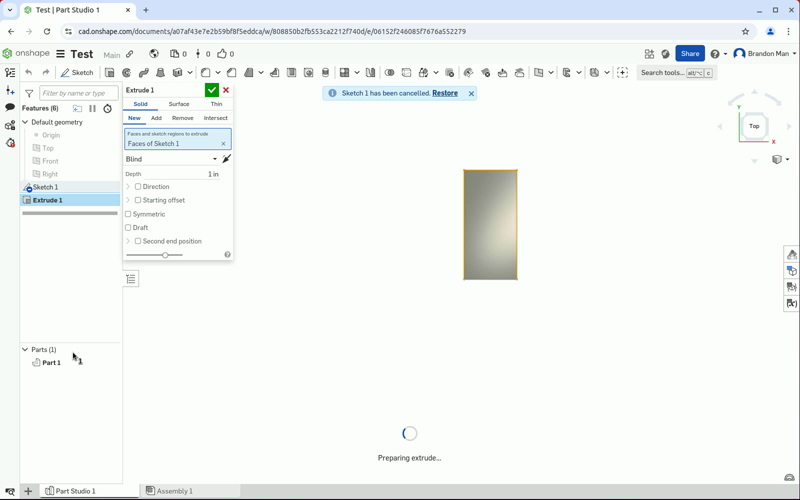
mouse_move(143, 106)
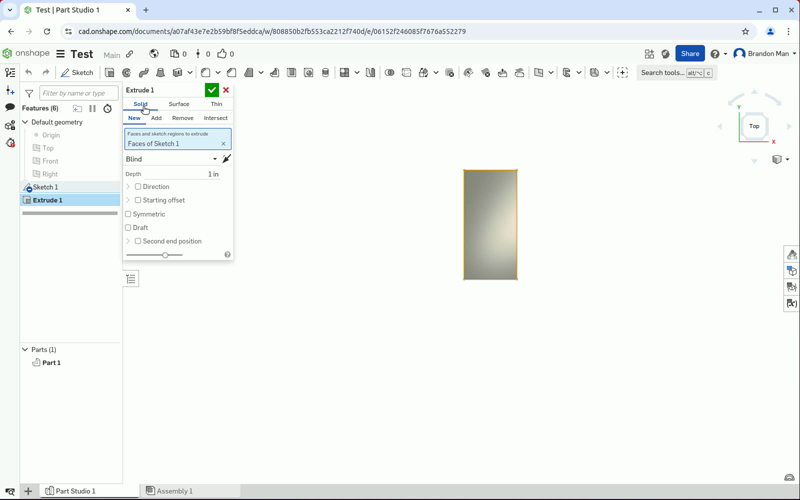
click(143, 106)
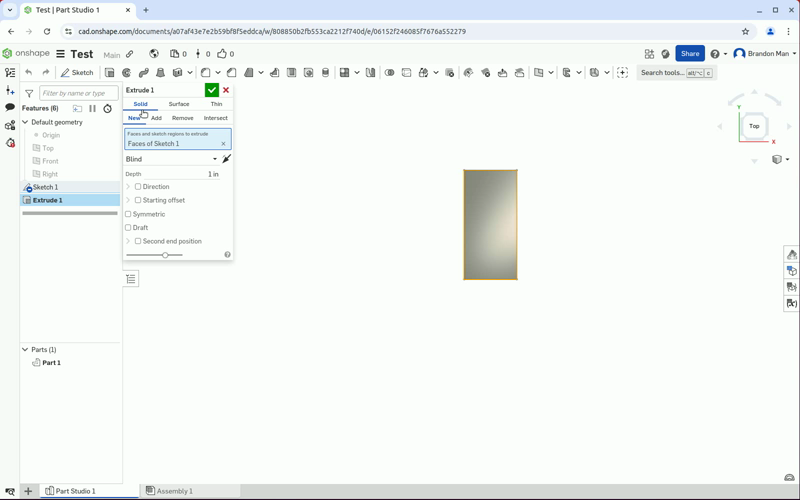
mouse_move(137, 120)
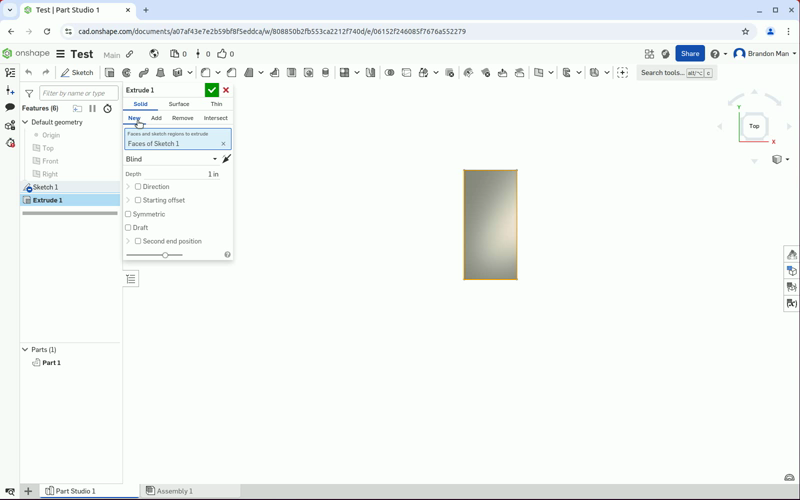
click(137, 120)
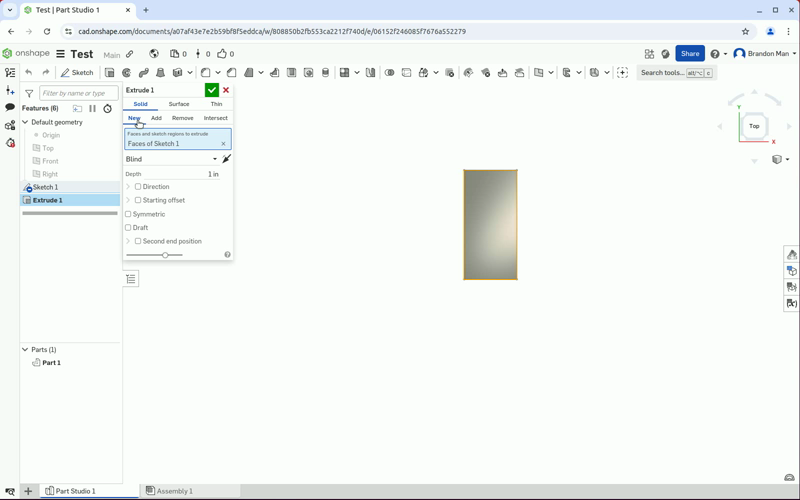
key(tab, 4)
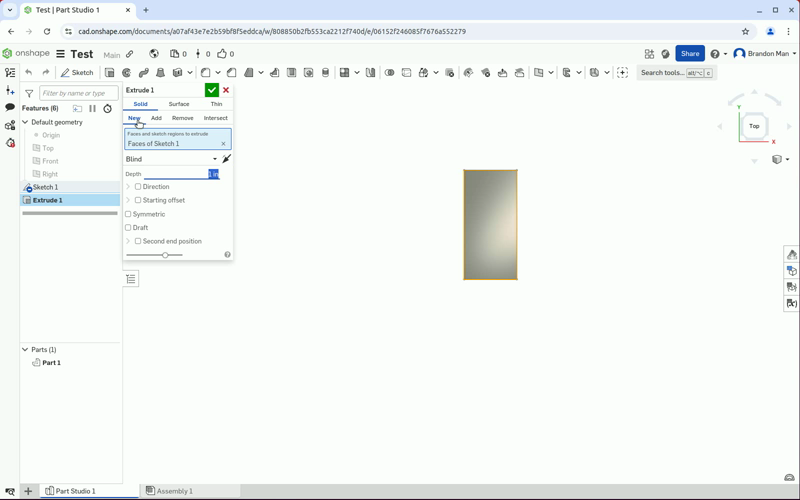
text(-1.444)
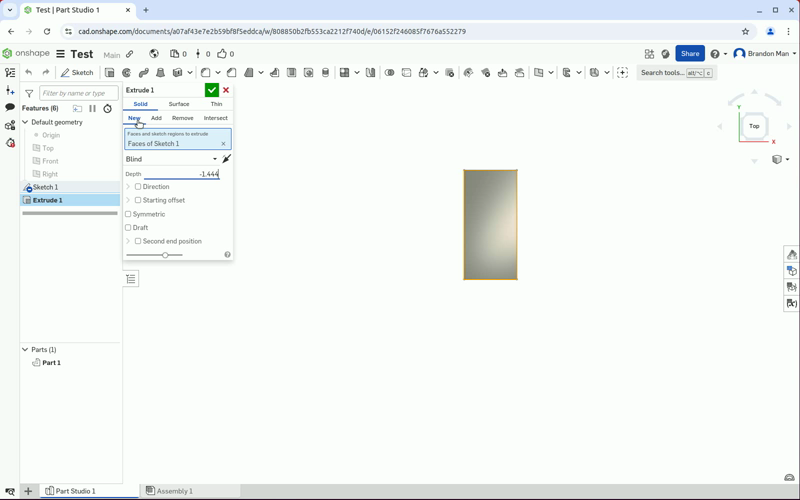
key(enter)
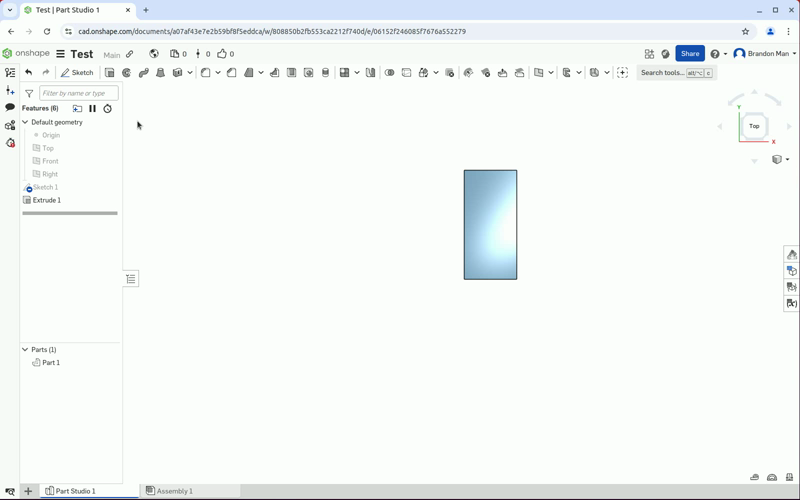
key(shift+h)
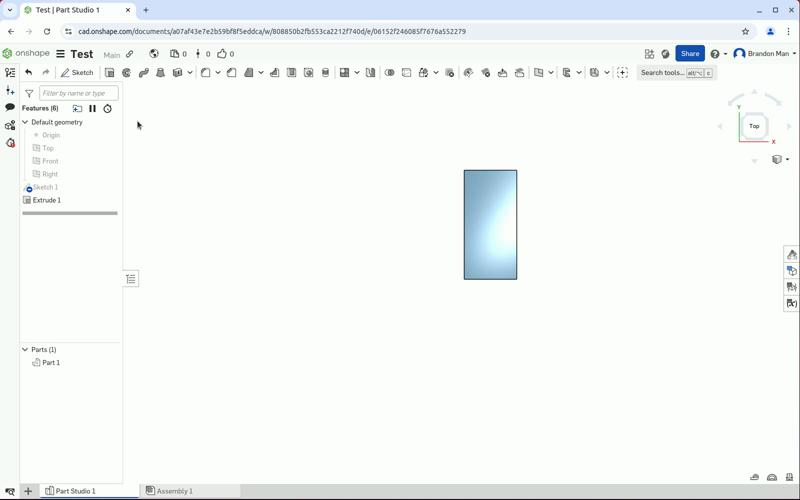
key(shift+h)
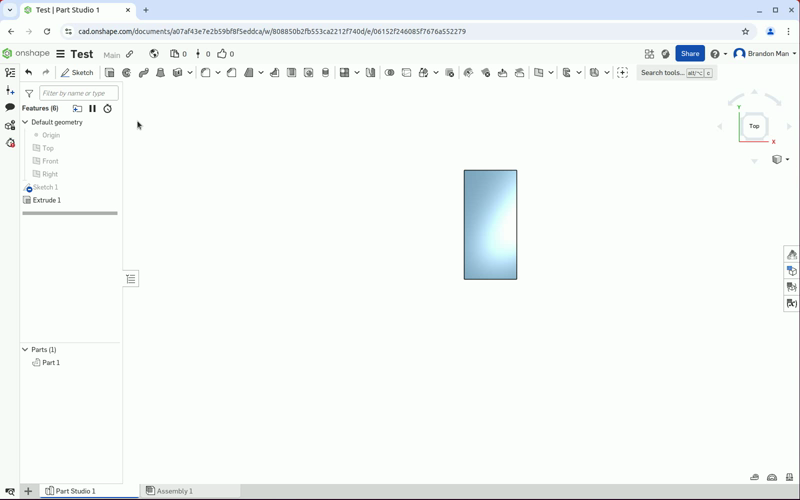
mouse_move(73, 189)
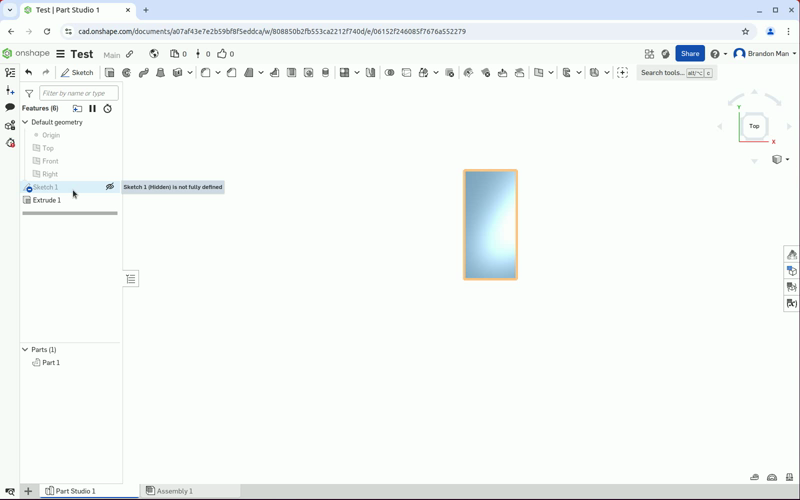
click(73, 189)
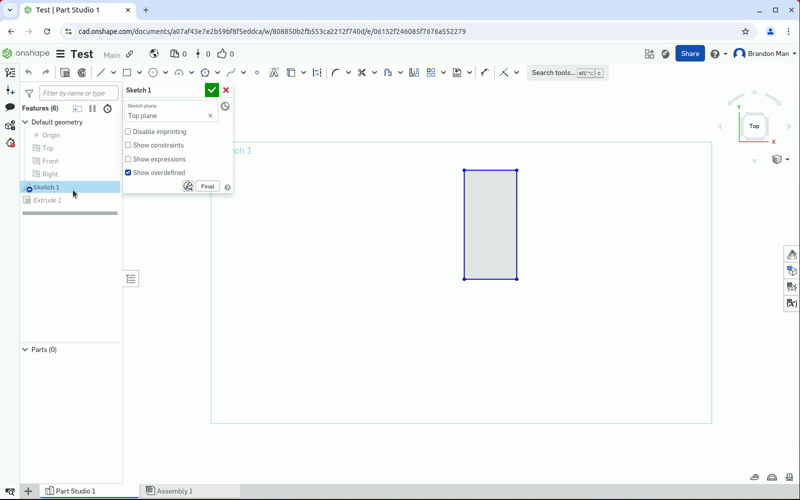
mouse_move(229, 92)
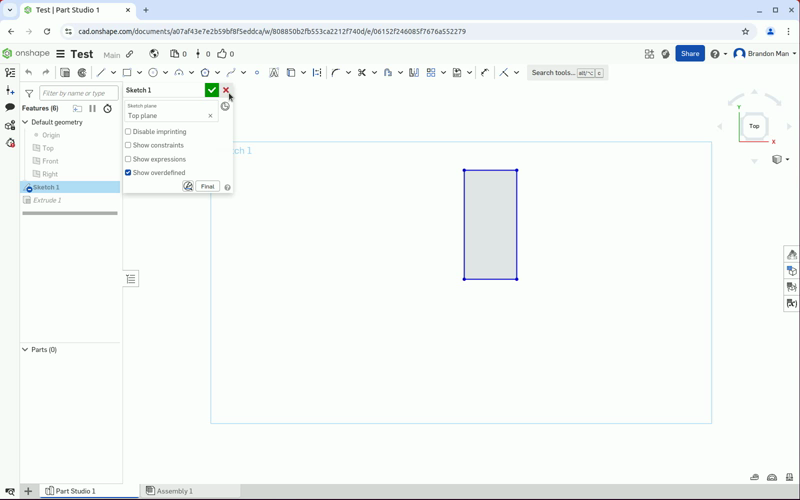
click(229, 92)
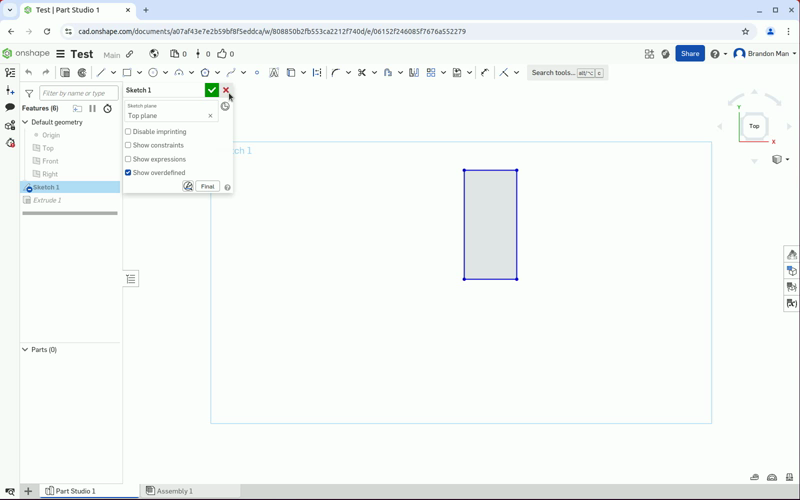
key(shift+s)
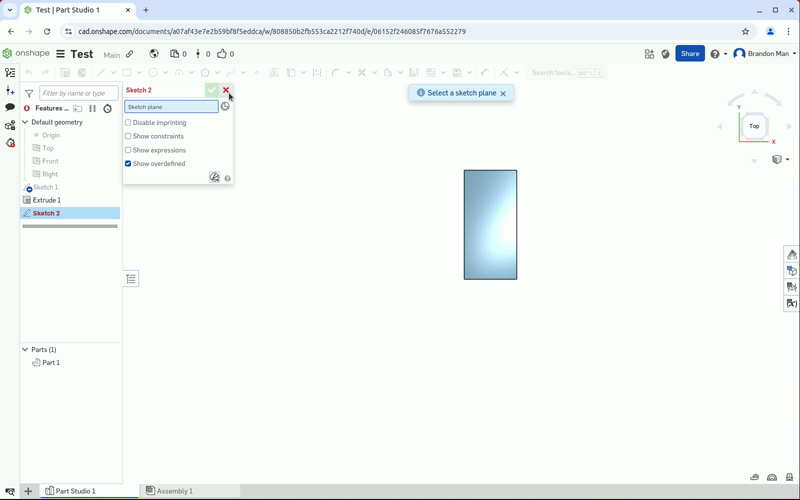
mouse_move(73, 150)
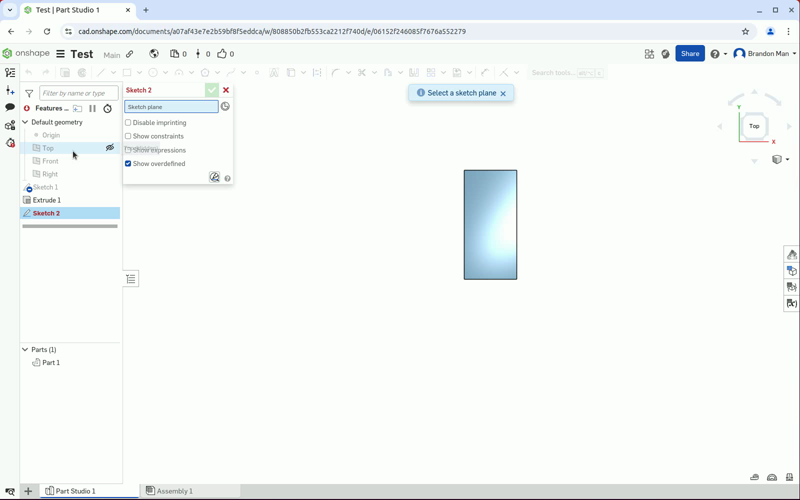
click(73, 150)
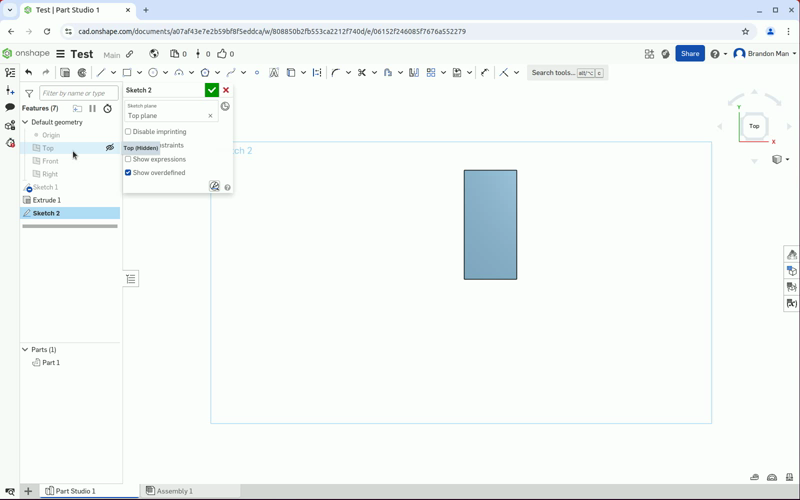
mouse_move(73, 352)
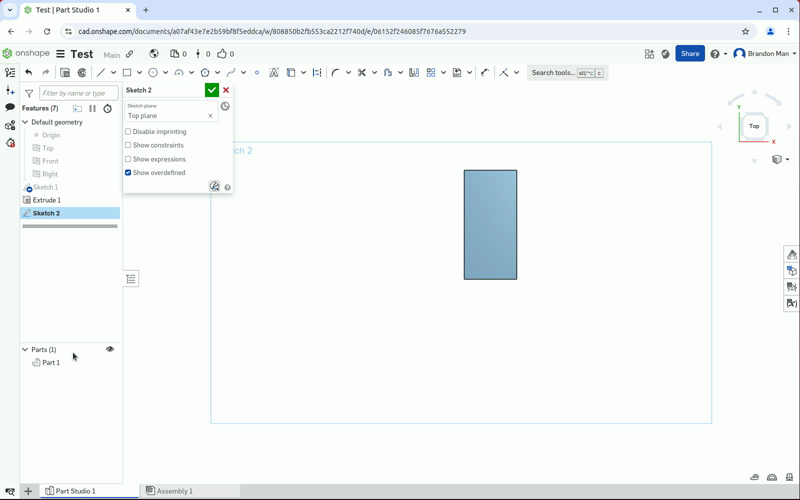
key(y)
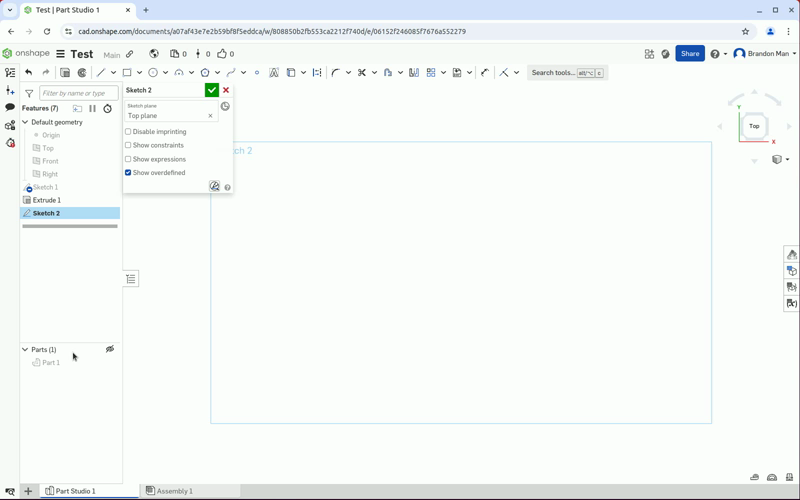
key(l)
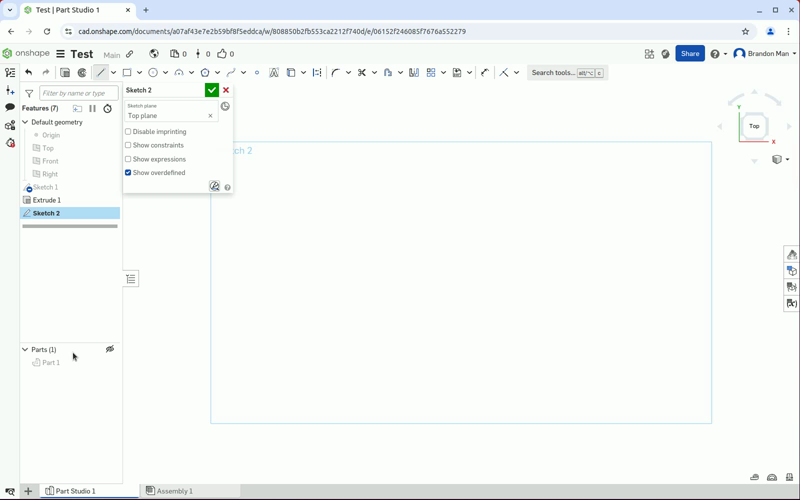
key_down(shift)
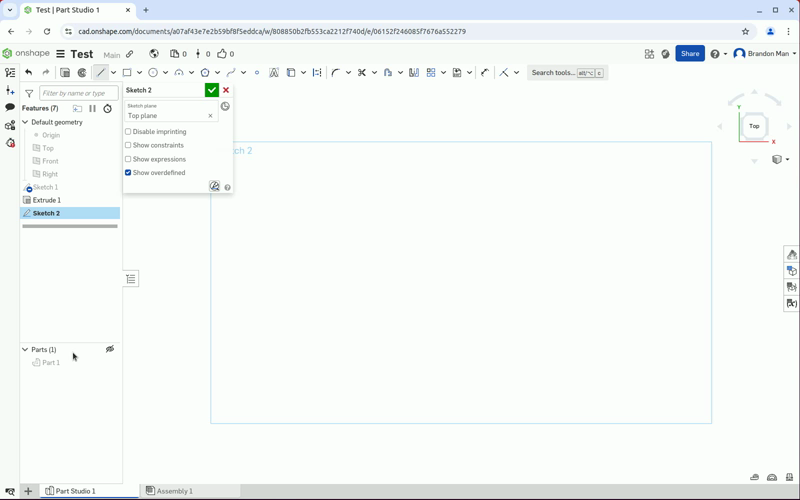
mouse_move(464, 279)
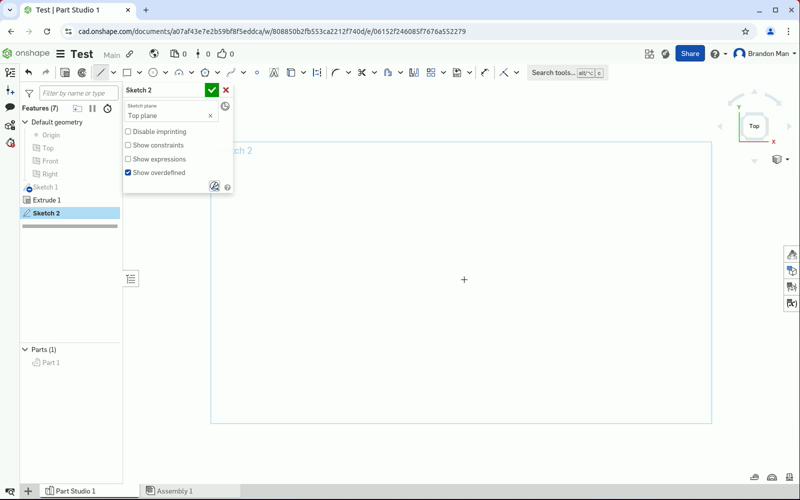
click(464, 279)
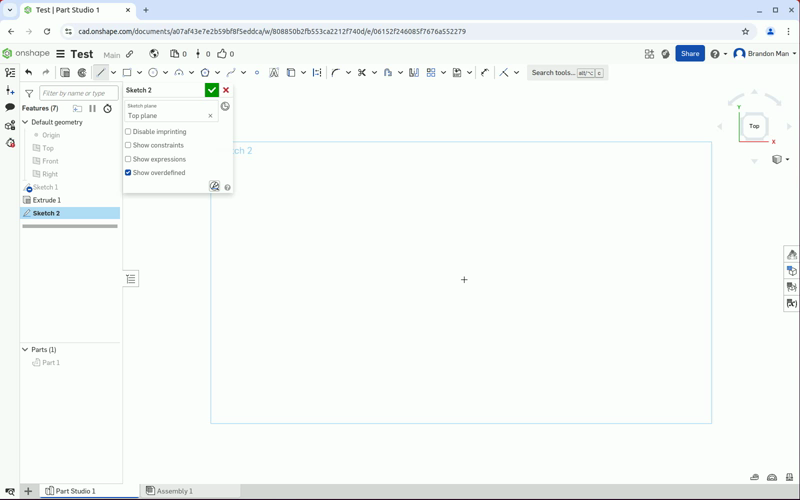
key_up(shift)
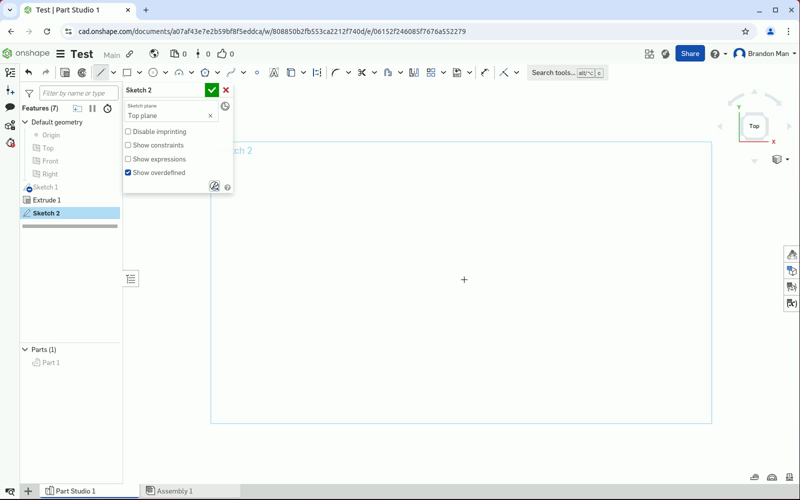
key_down(shift)
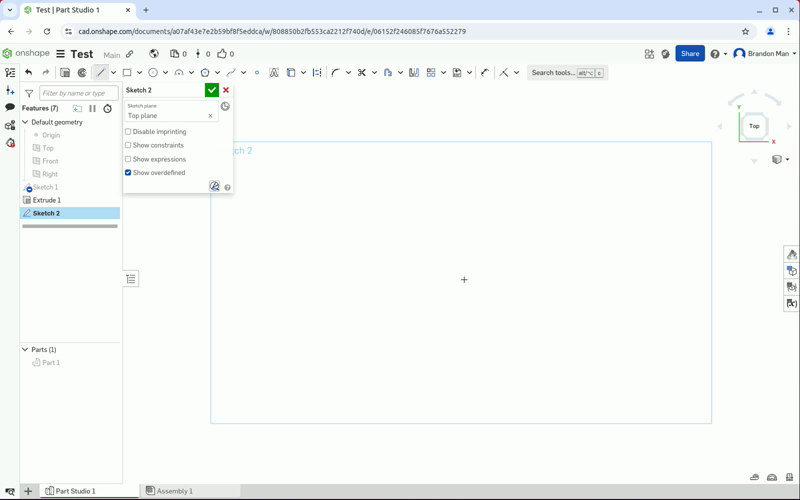
mouse_move(494, 279)
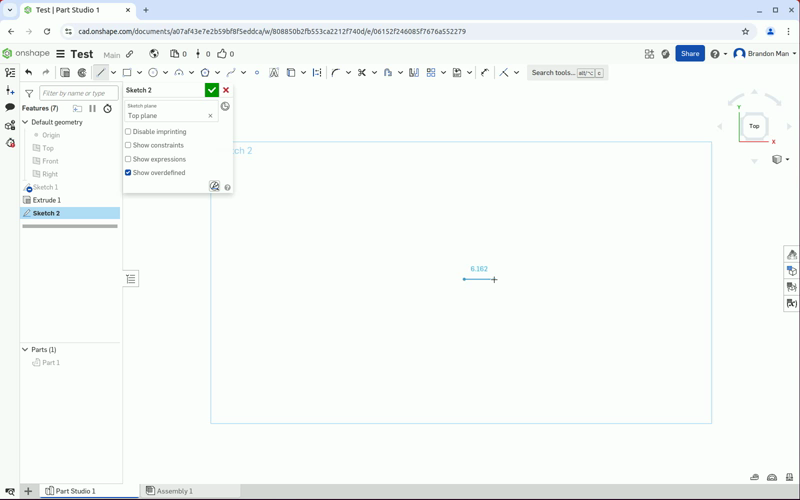
mouse_move(516, 279)
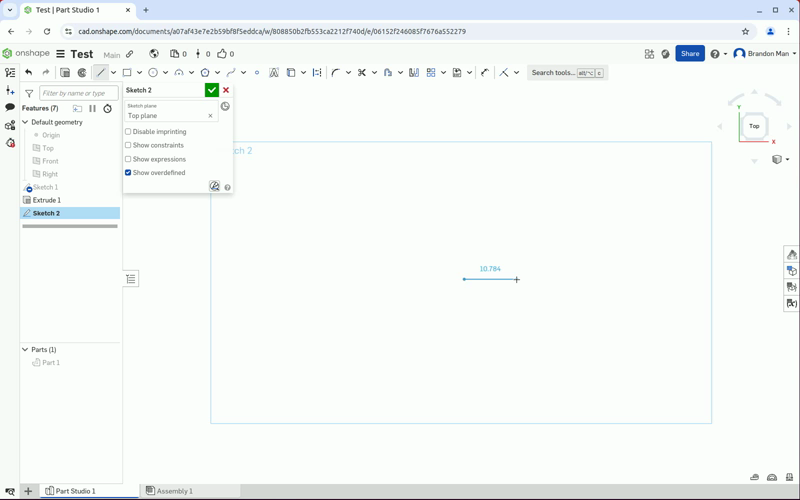
click(516, 279)
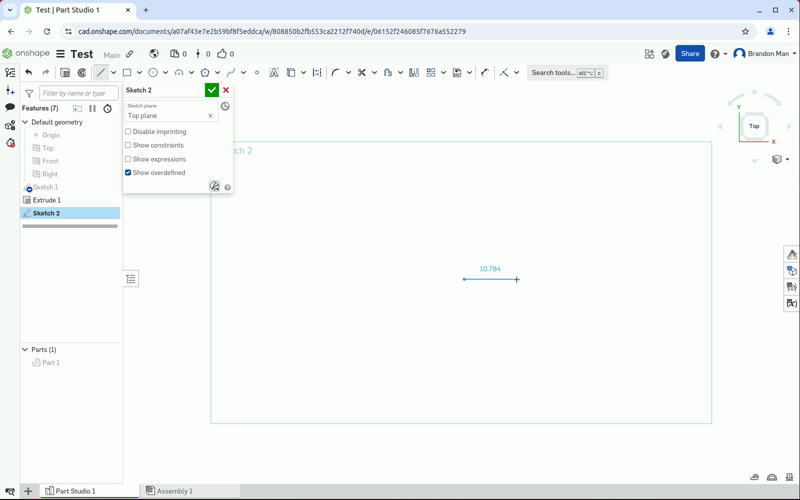
key_up(shift)
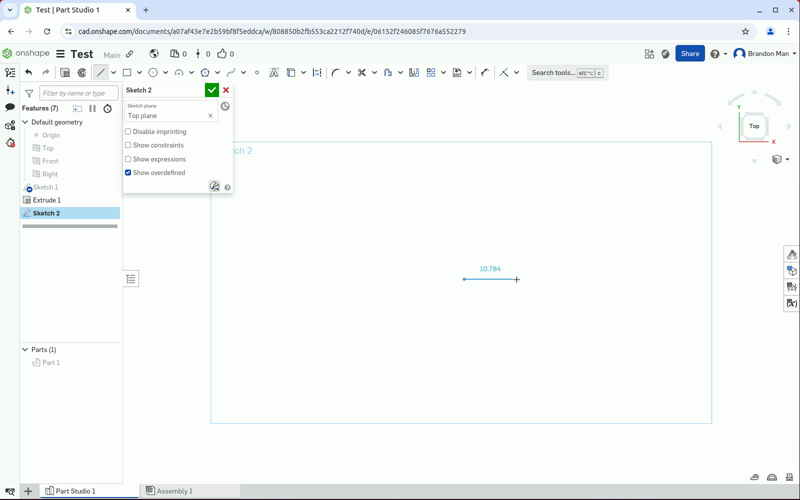
key_down(shift)
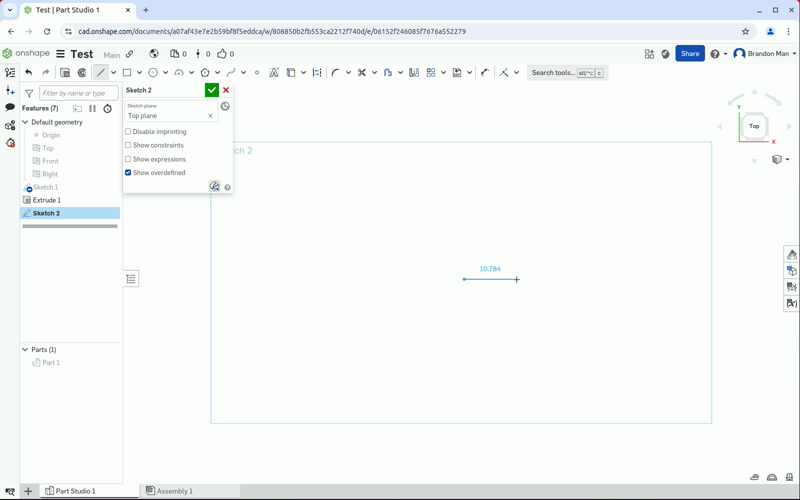
mouse_move(516, 170)
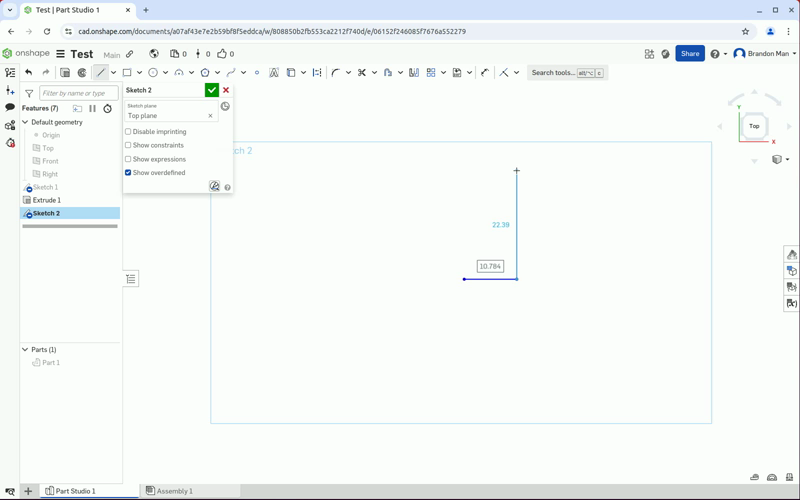
click(516, 170)
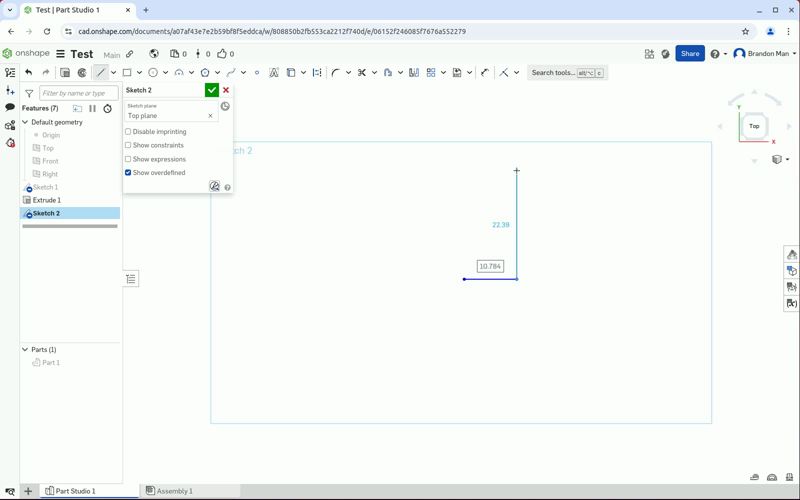
key_up(shift)
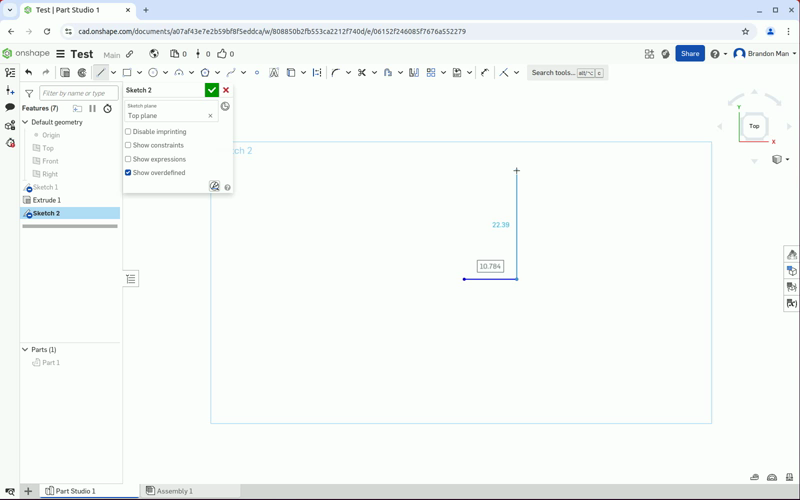
key_down(shift)
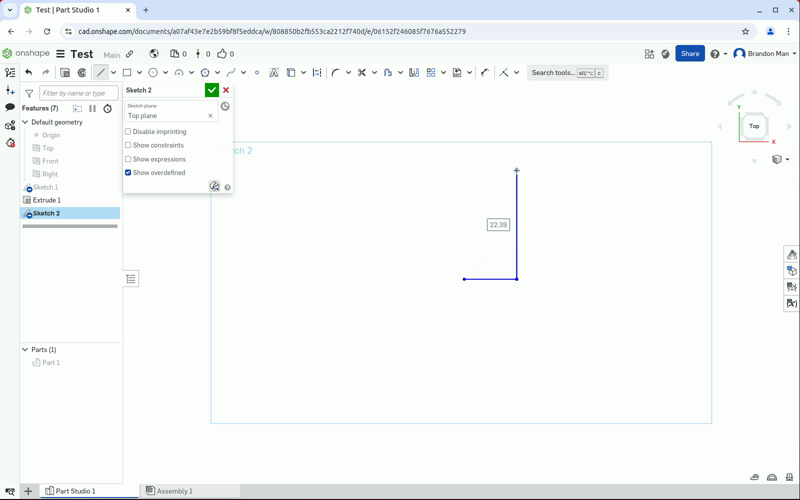
mouse_move(546, 170)
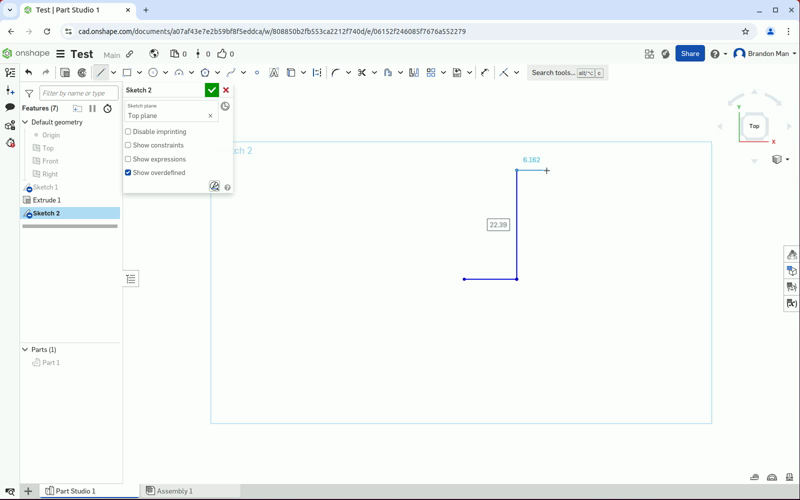
mouse_move(464, 170)
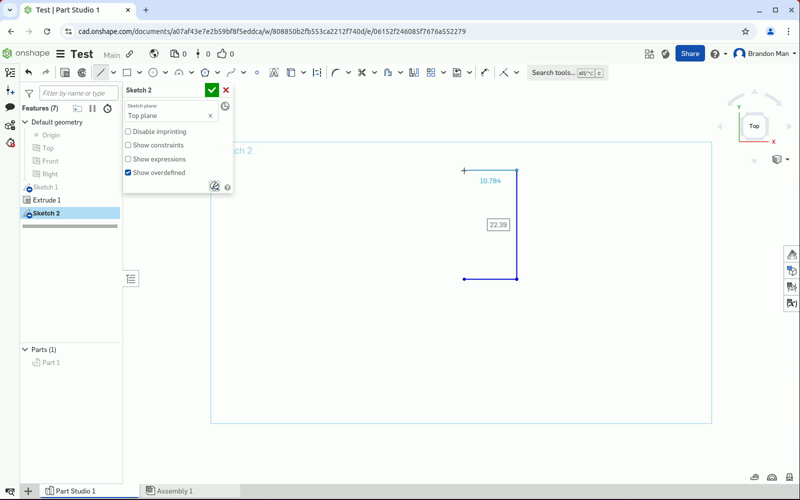
click(464, 170)
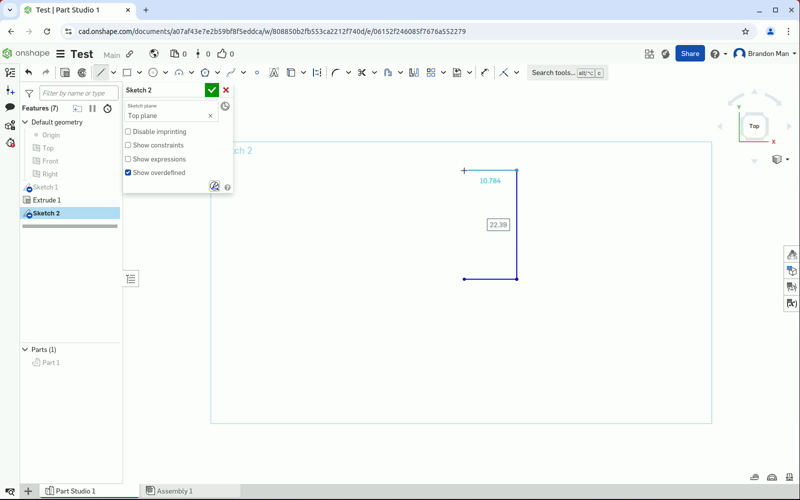
key_up(shift)
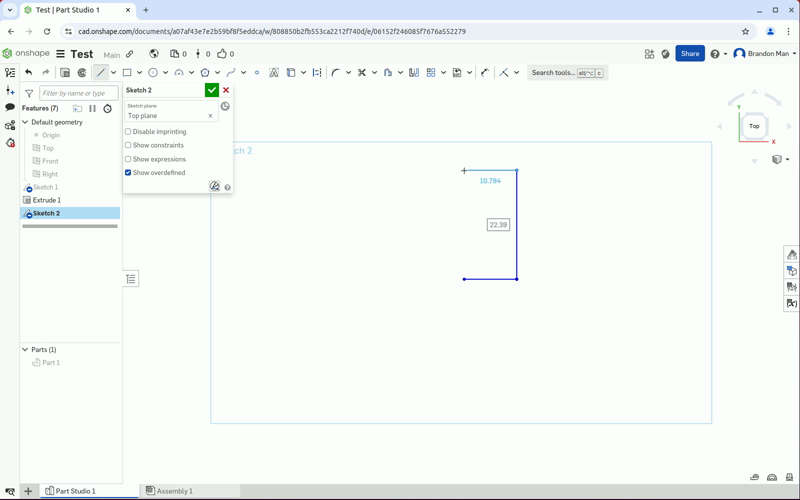
key_down(shift)
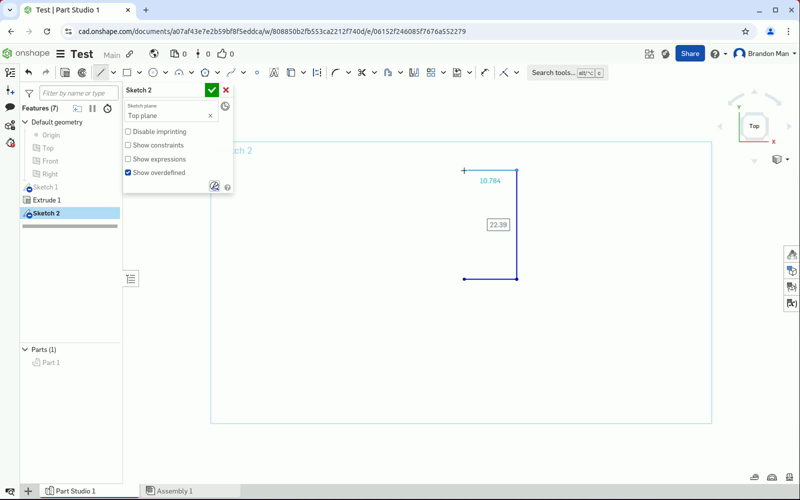
mouse_move(464, 279)
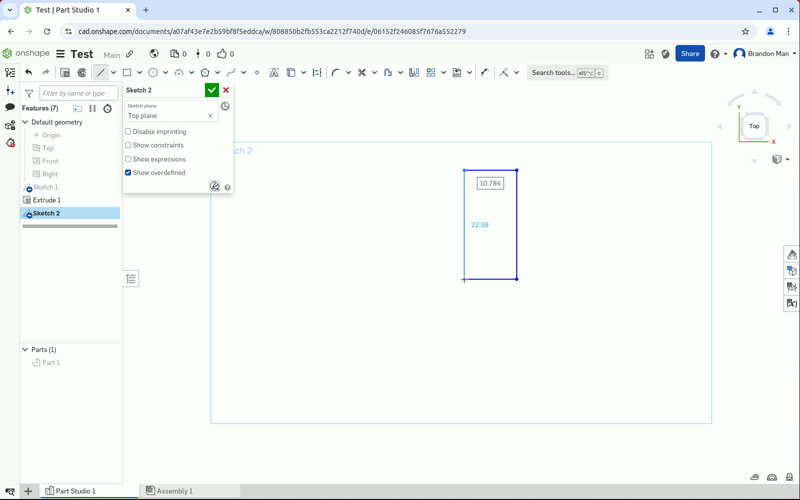
key_up(shift)
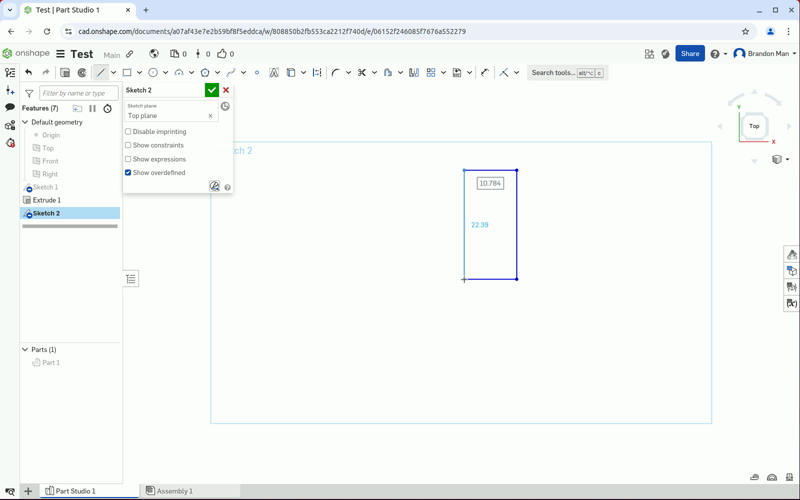
click(464, 279)
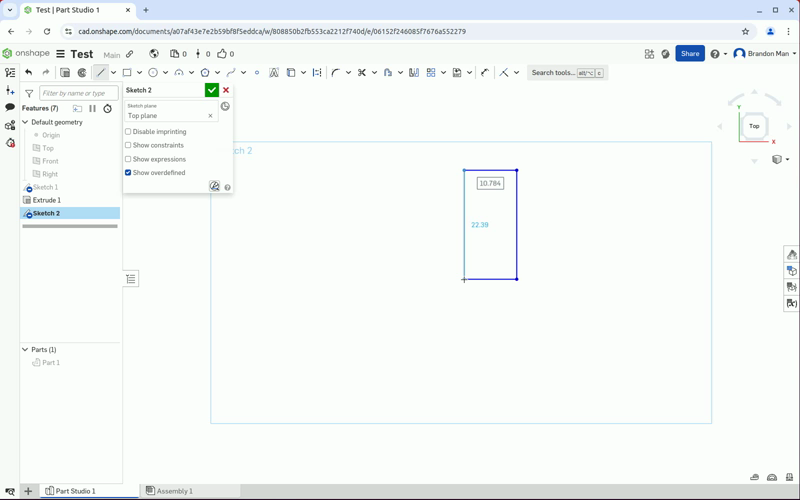
key(esc)
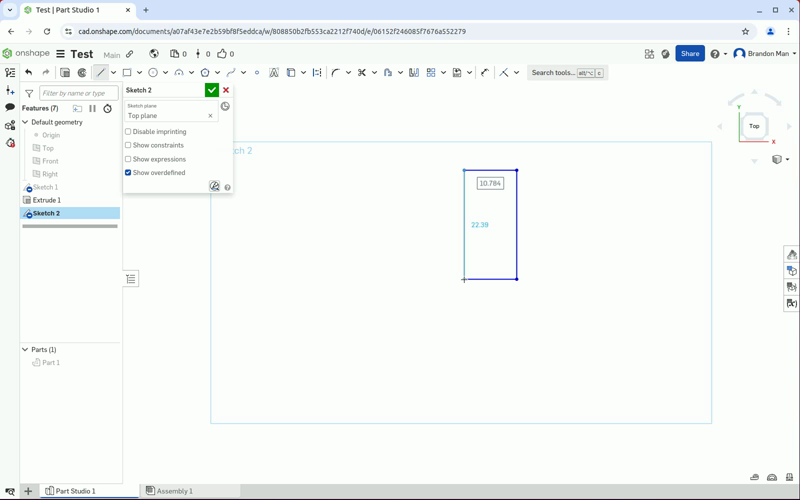
mouse_move(468, 260)
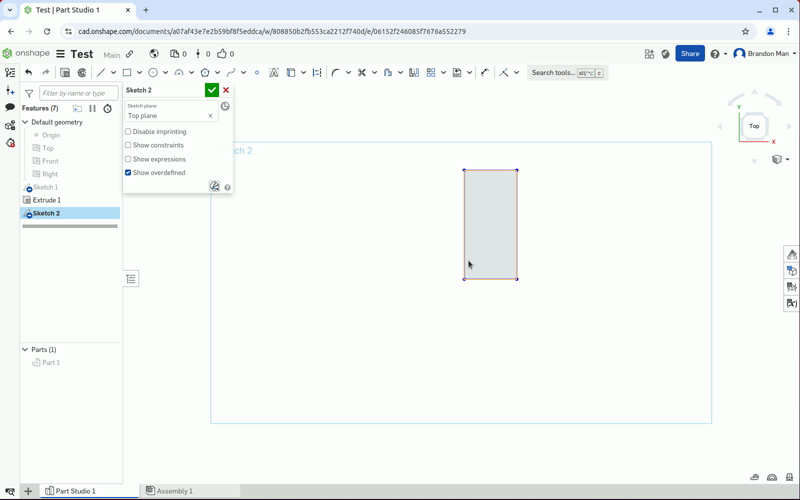
click(468, 260)
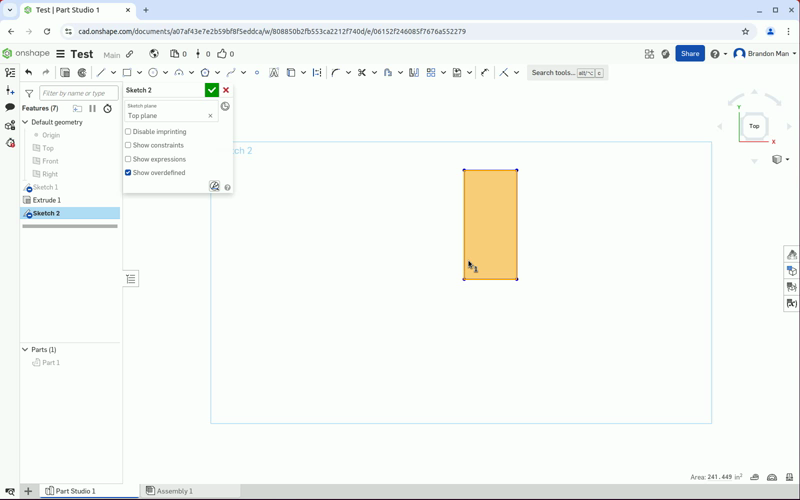
mouse_move(73, 352)
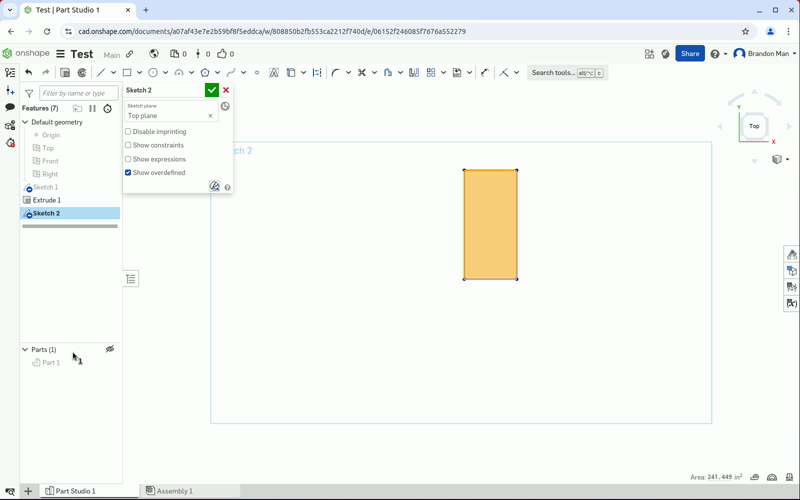
key(shift+y)
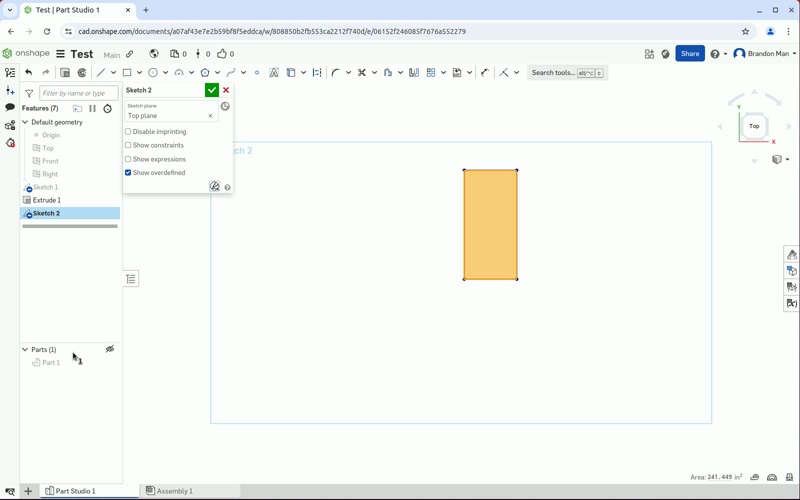
key(shift+e)
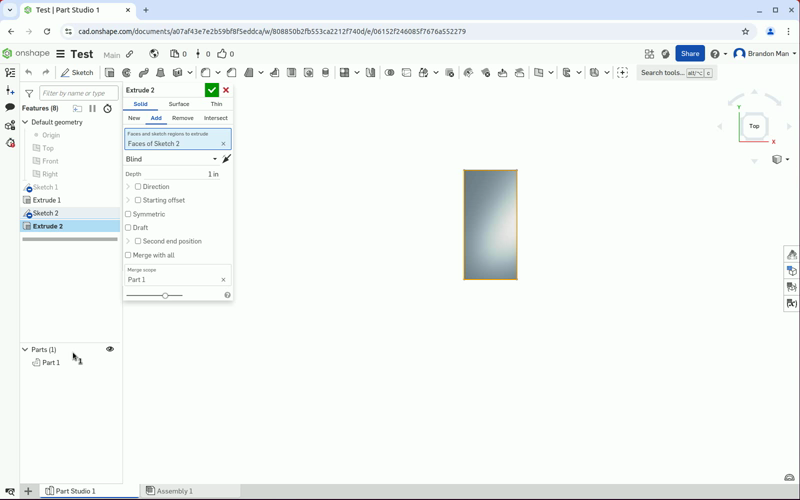
mouse_move(143, 106)
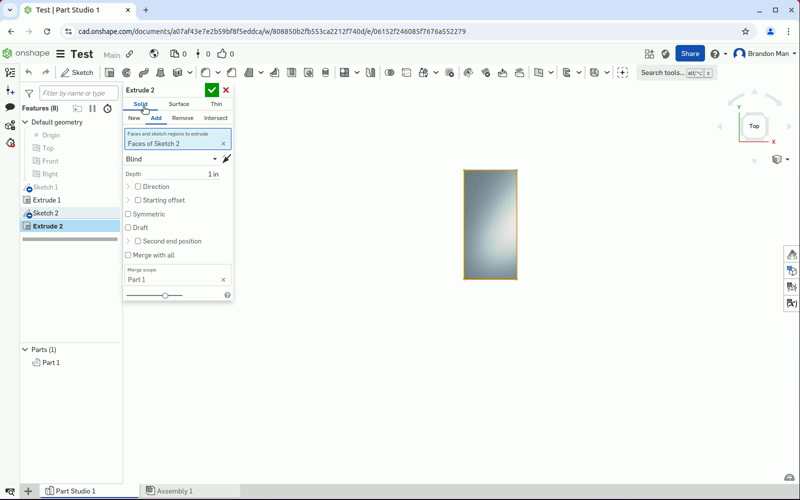
click(143, 106)
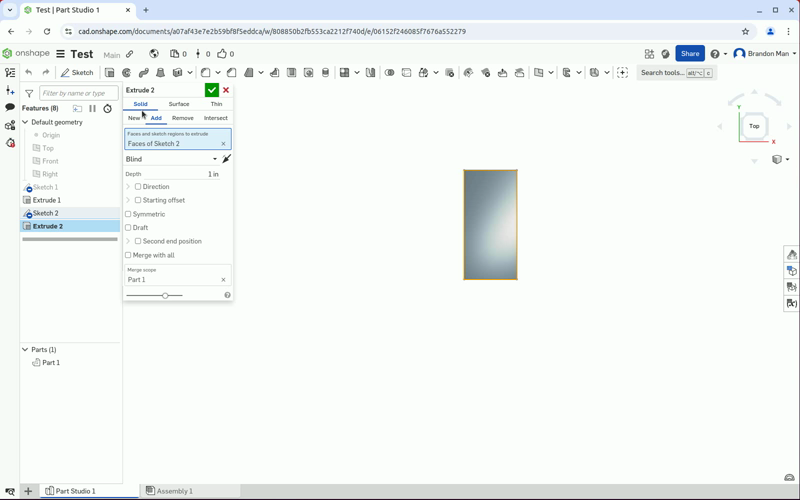
mouse_move(137, 120)
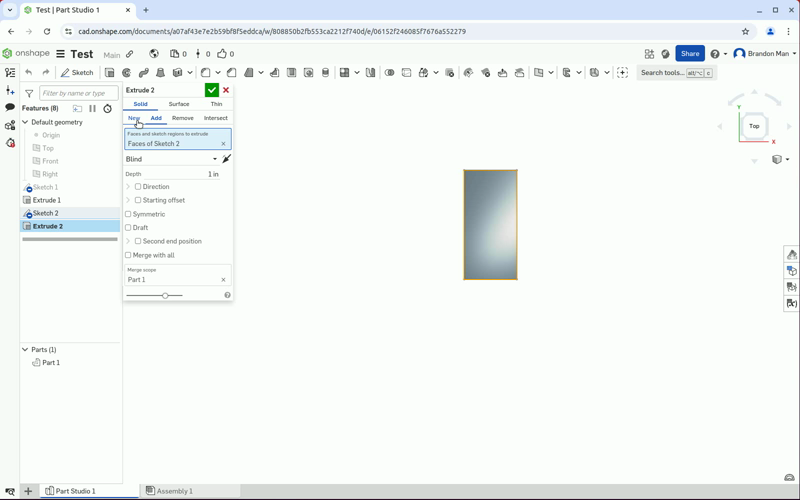
click(137, 120)
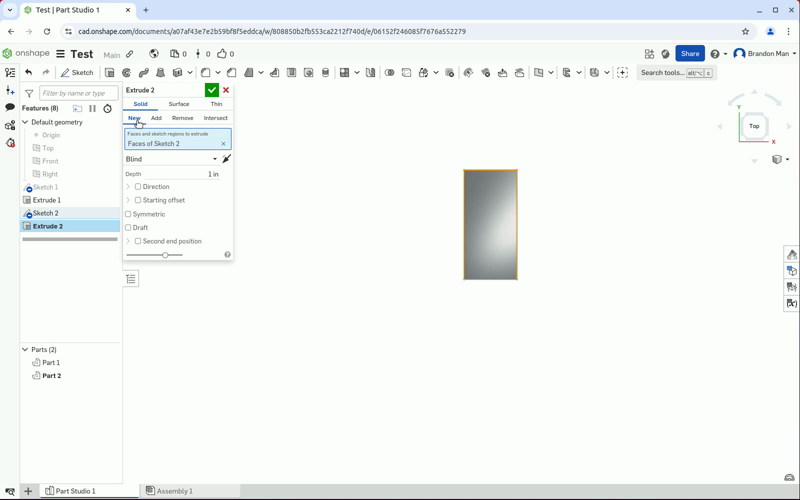
key(tab, 4)
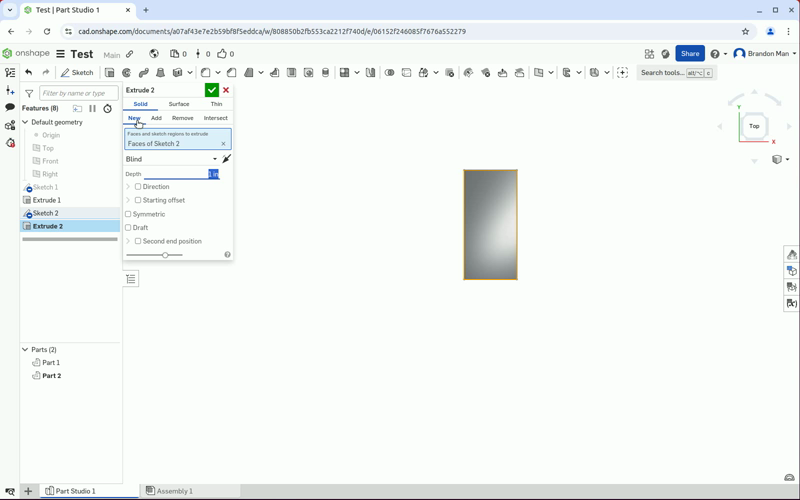
text(-1.444)
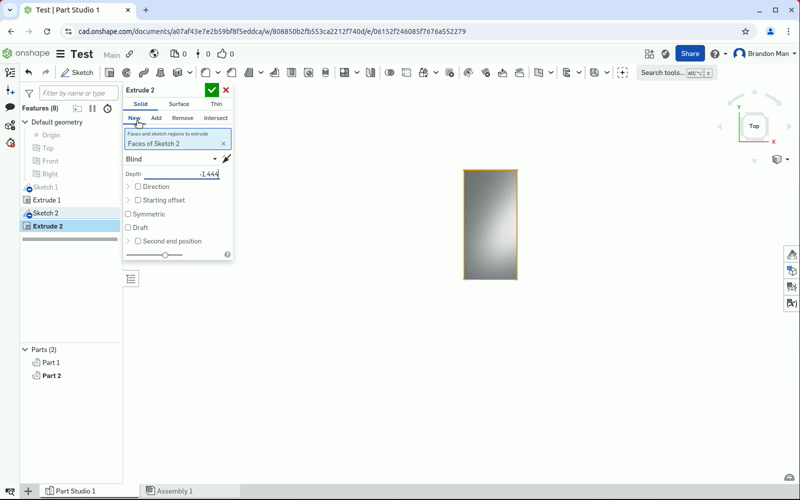
key(enter)
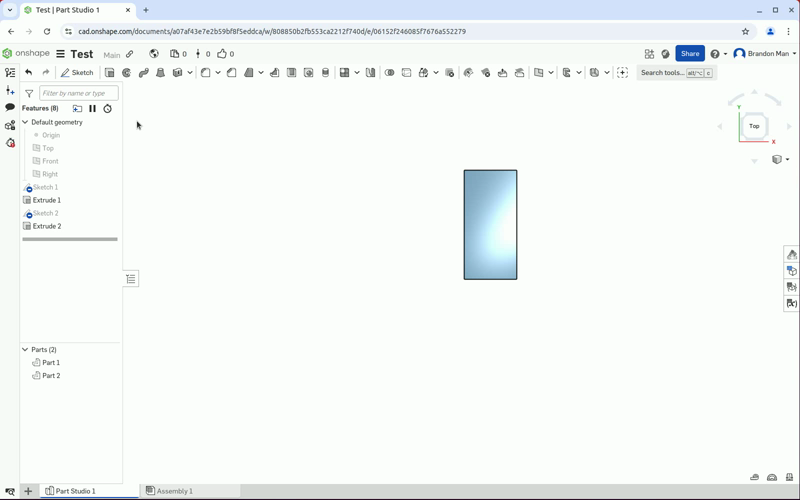
key(shift+h)
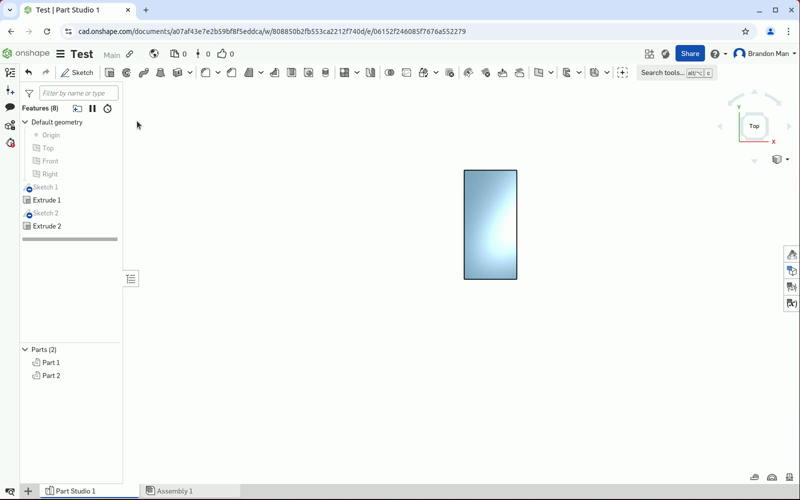
key(shift+h)
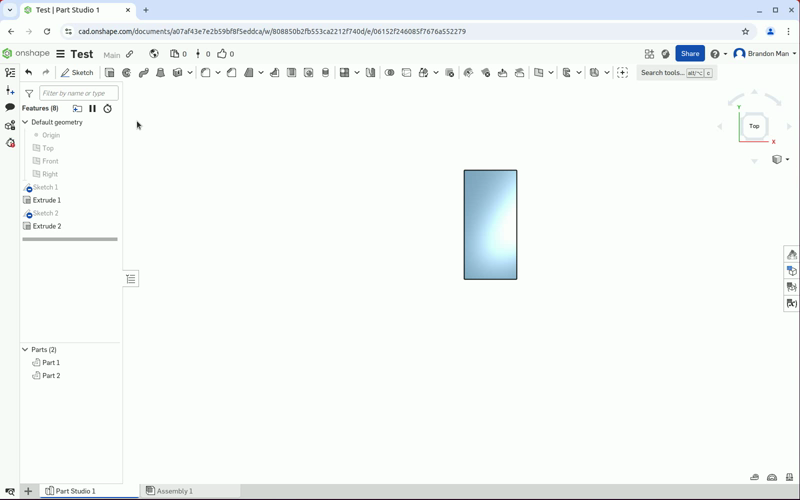
mouse_move(73, 189)
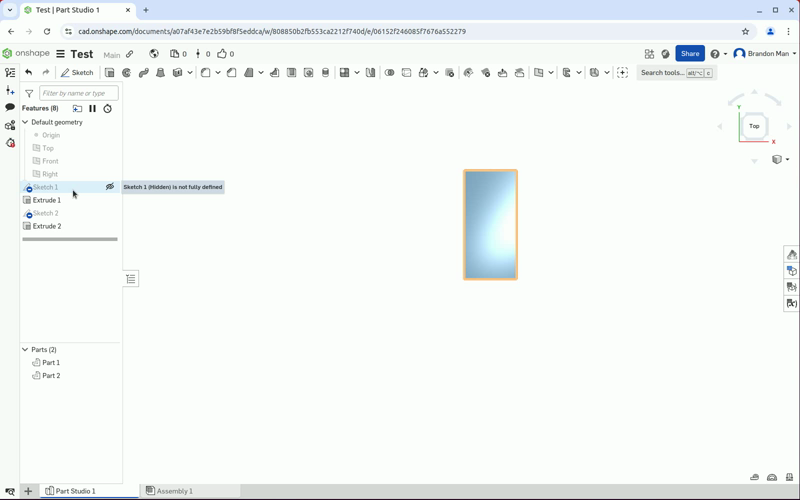
click(73, 189)
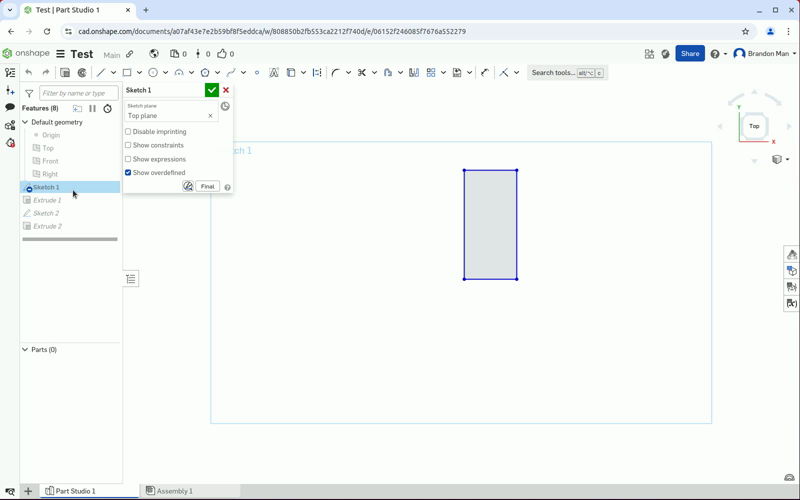
mouse_move(229, 92)
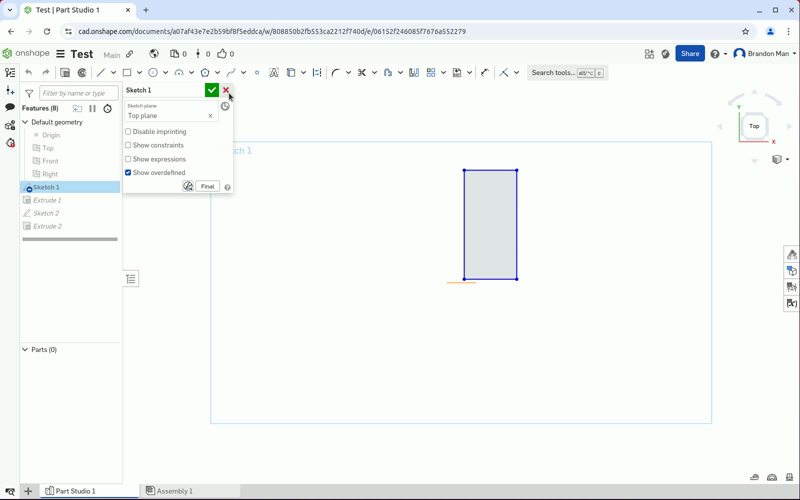
click(229, 92)
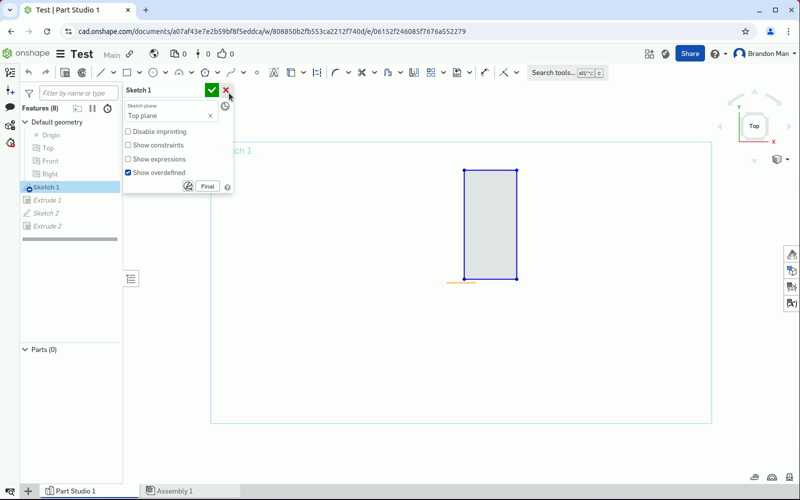
key(shift+s)
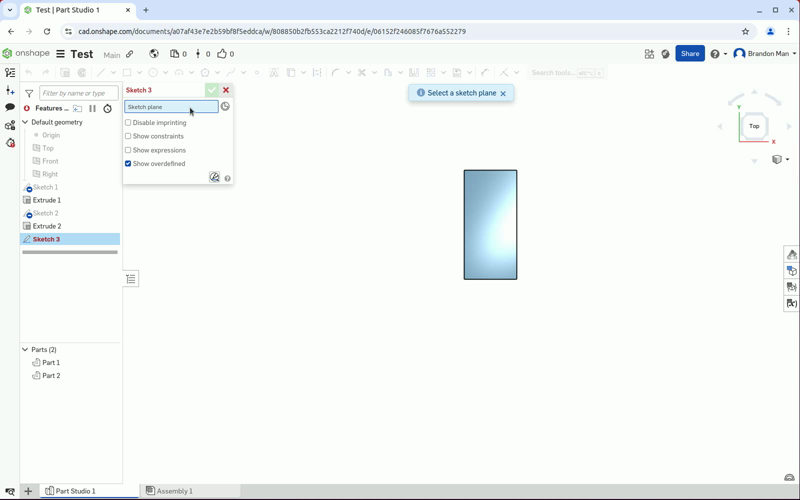
mouse_move(73, 150)
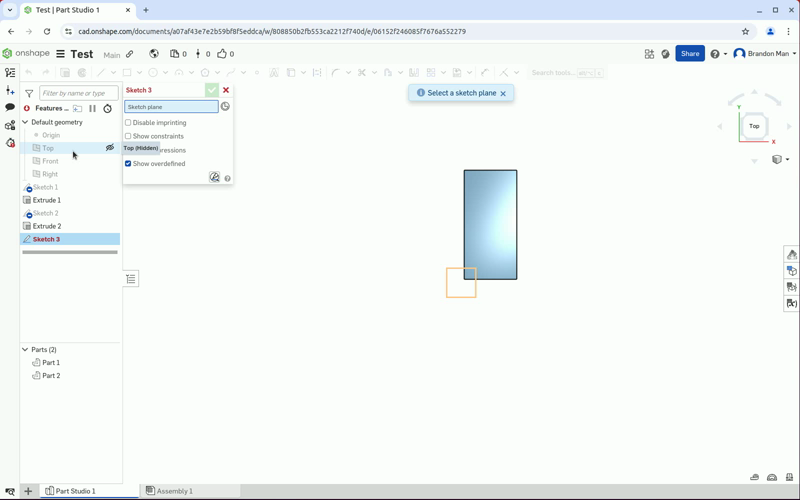
click(73, 150)
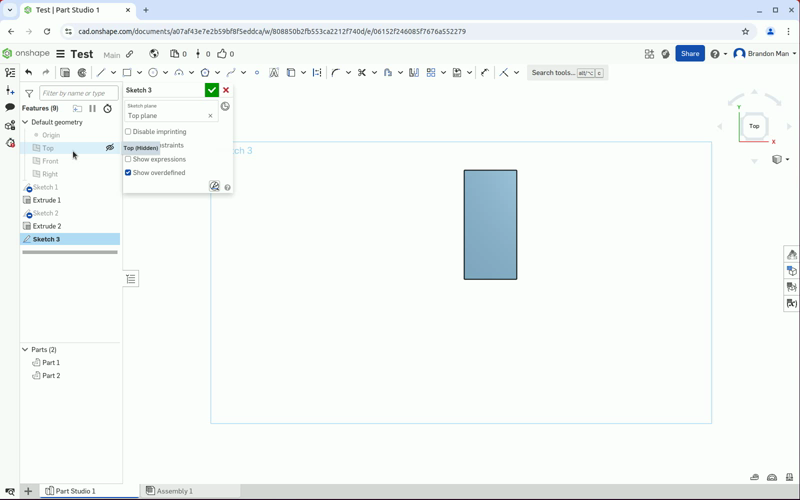
mouse_move(73, 352)
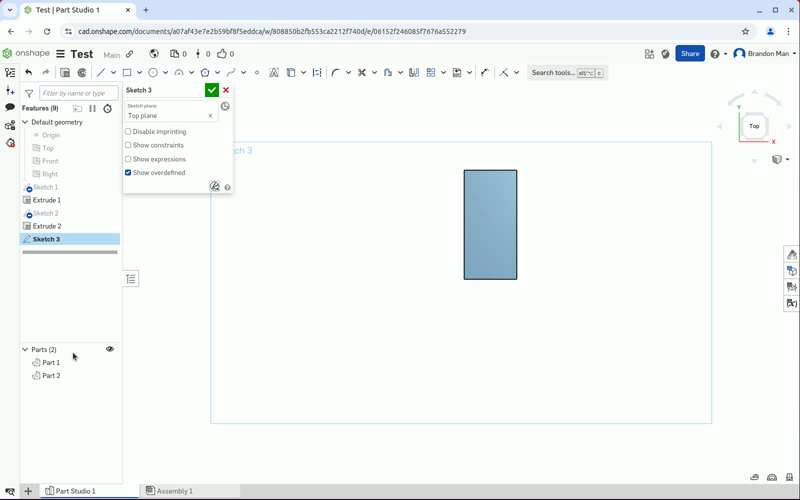
key(y)
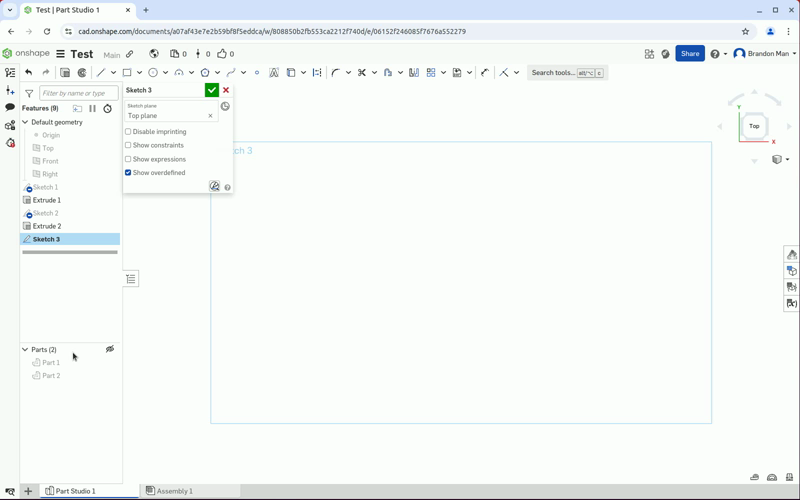
key(l)
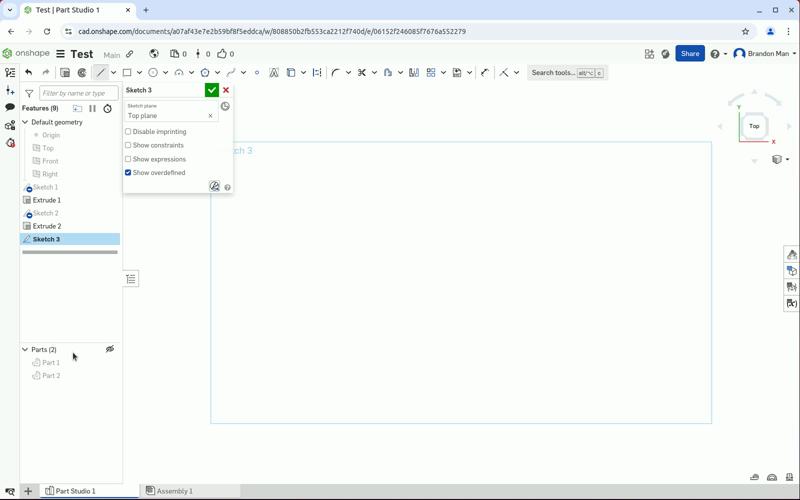
key_down(shift)
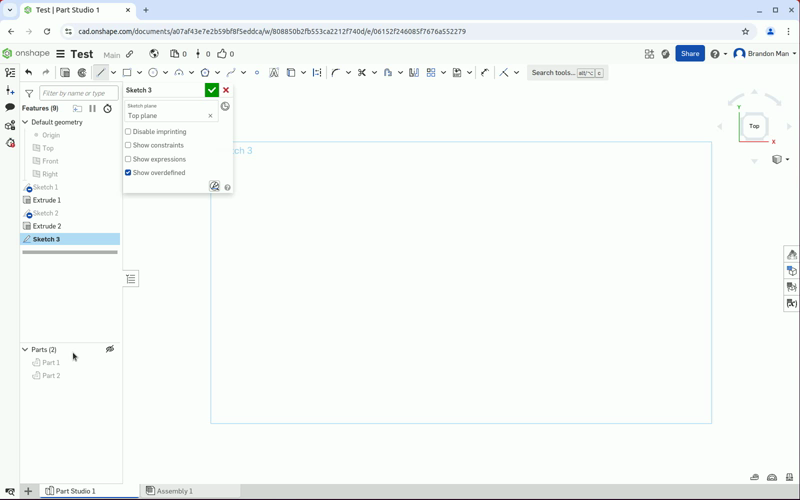
mouse_move(491, 279)
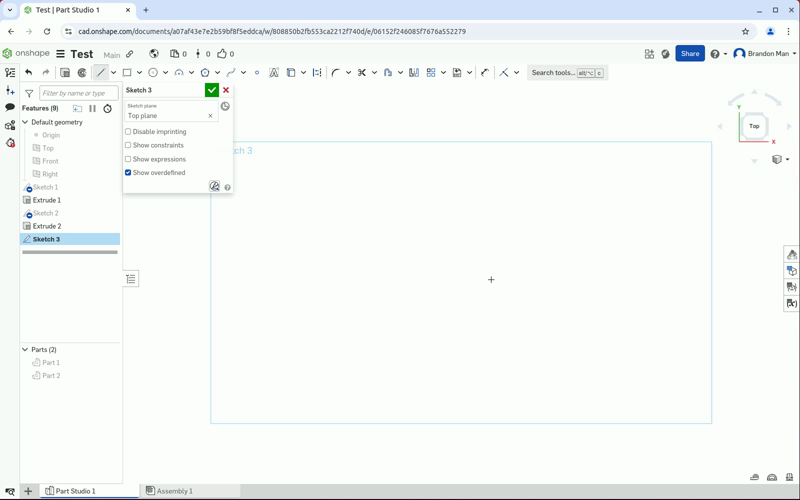
click(491, 279)
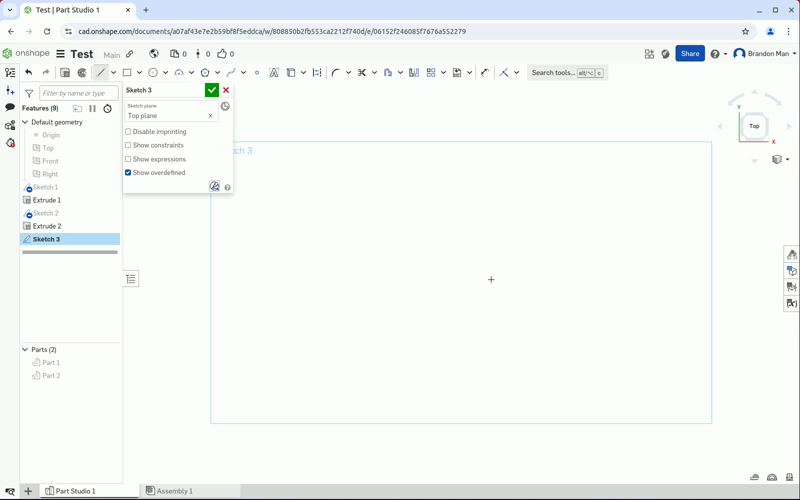
key_up(shift)
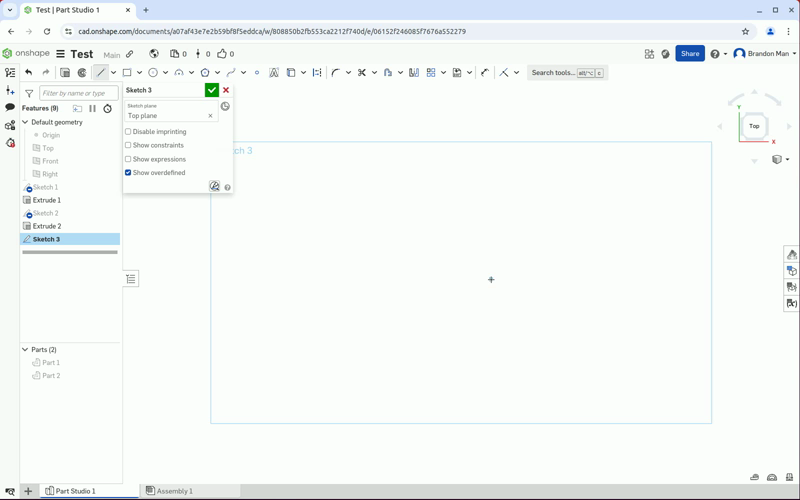
key_down(shift)
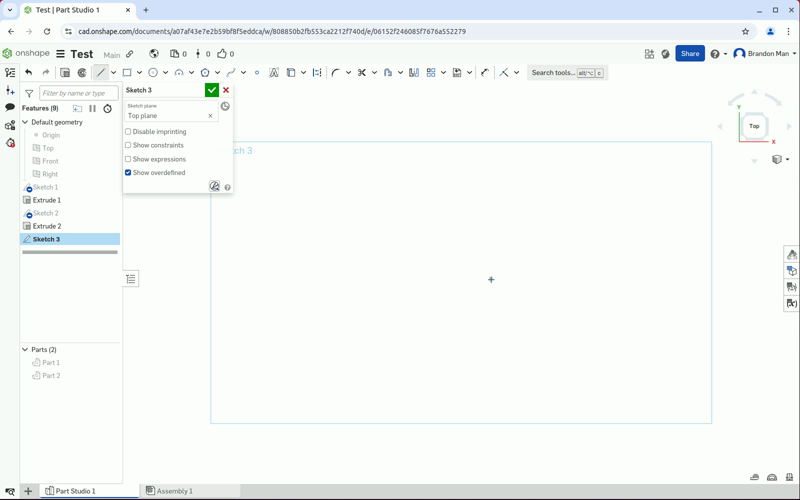
mouse_move(521, 279)
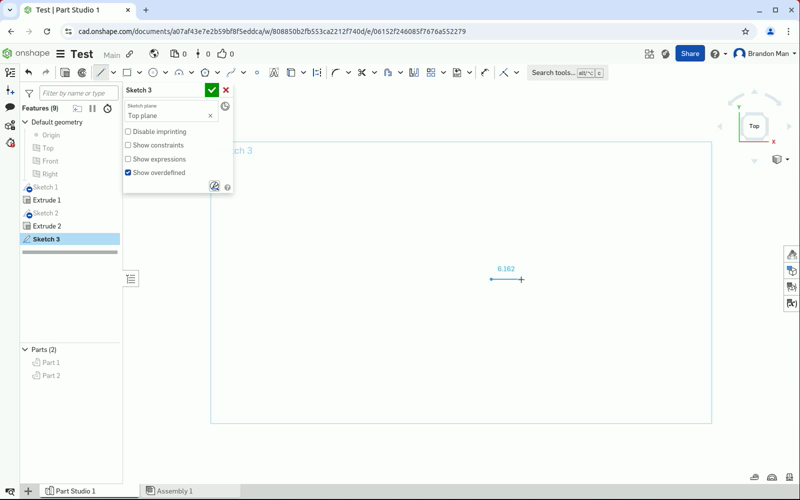
mouse_move(494, 279)
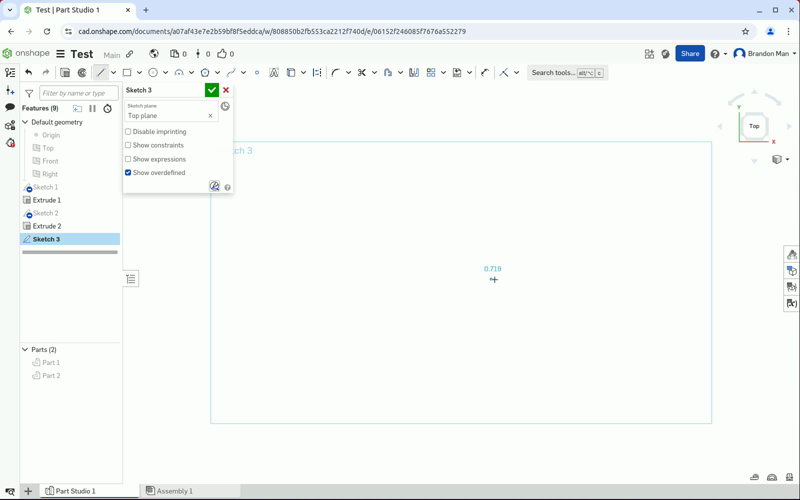
scroll(6)
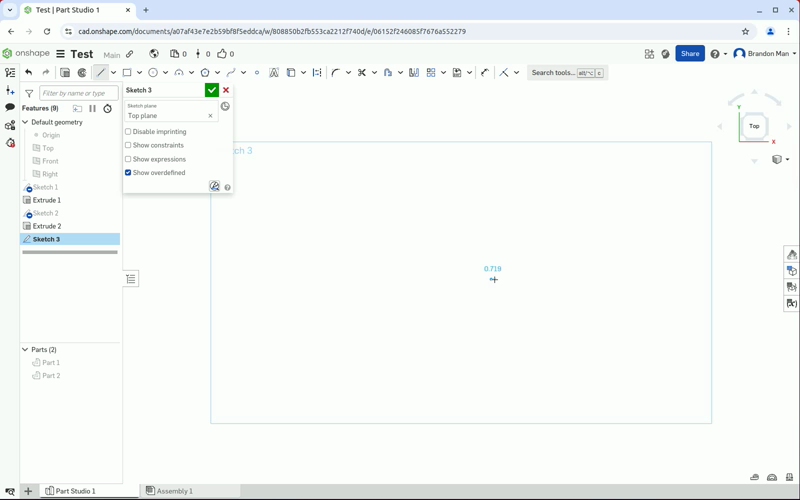
scroll(6)
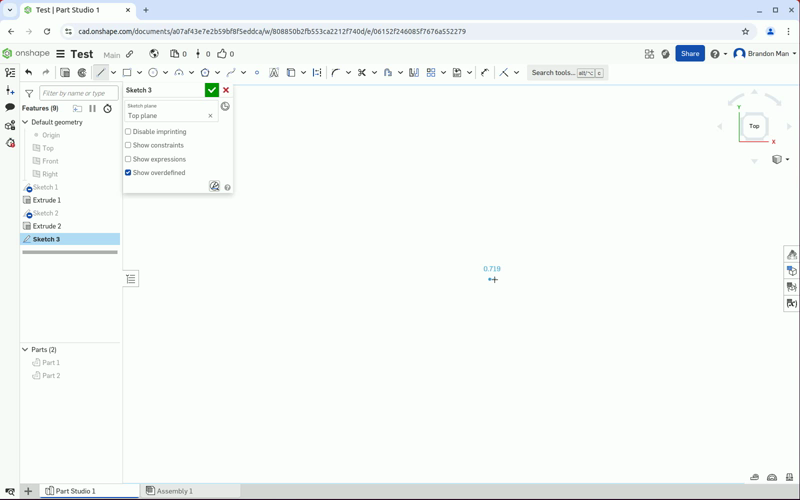
scroll(6)
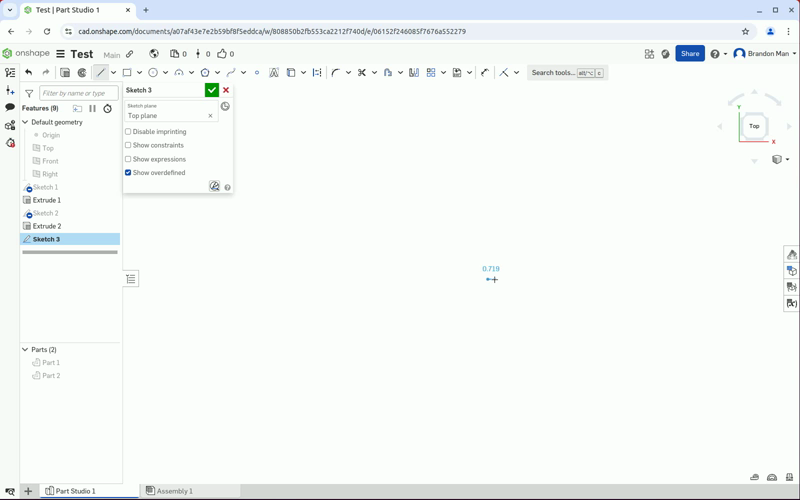
scroll(6)
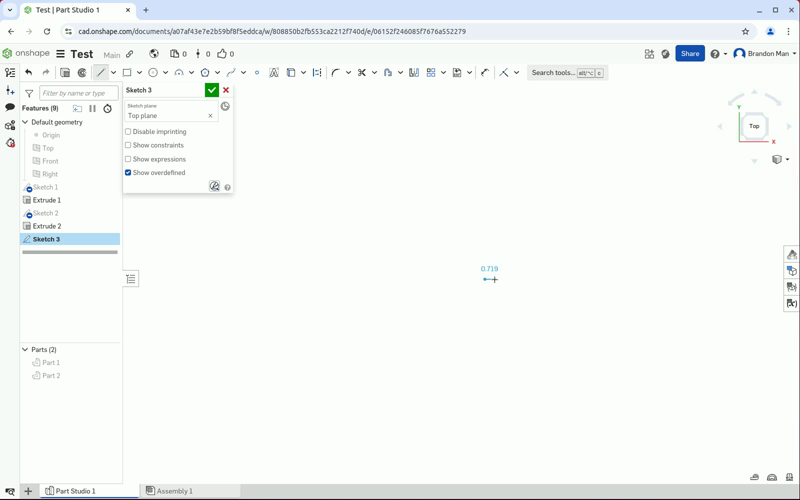
scroll(6)
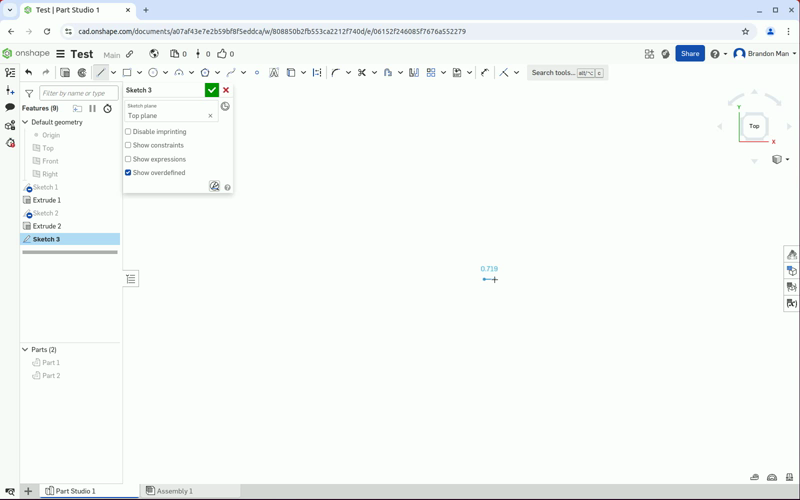
scroll(6)
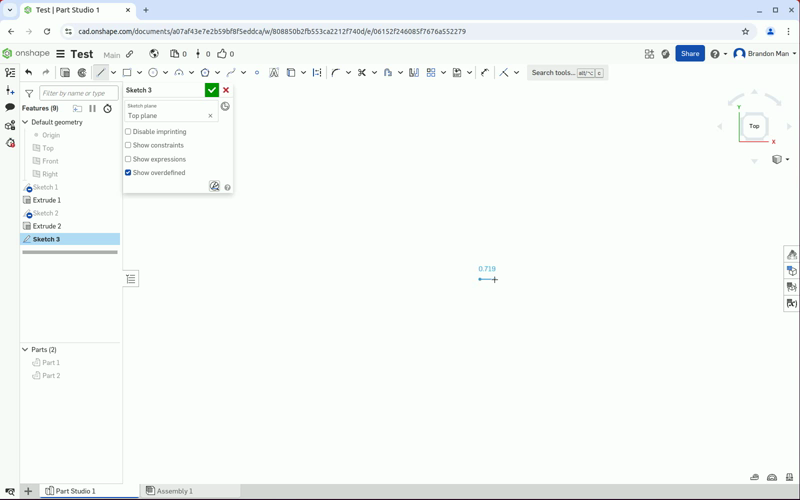
scroll(6)
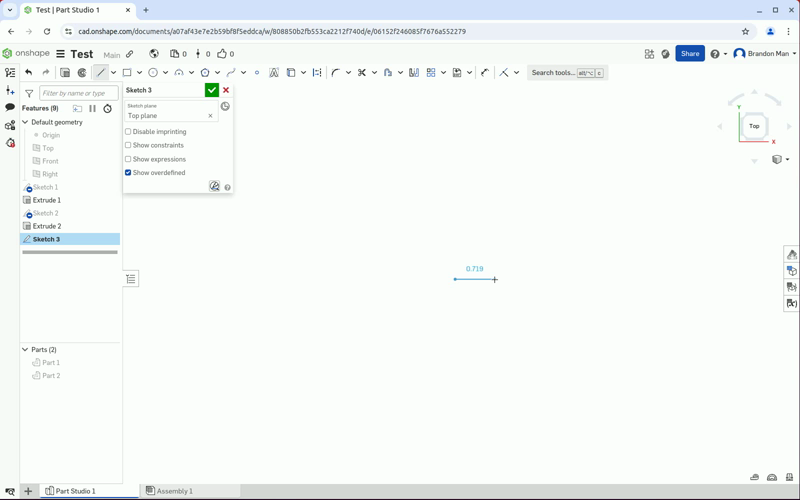
click(494, 279)
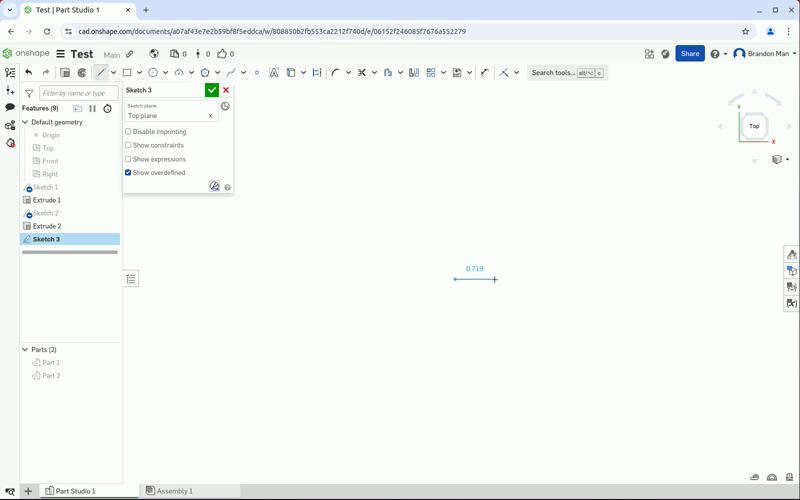
scroll(-6)
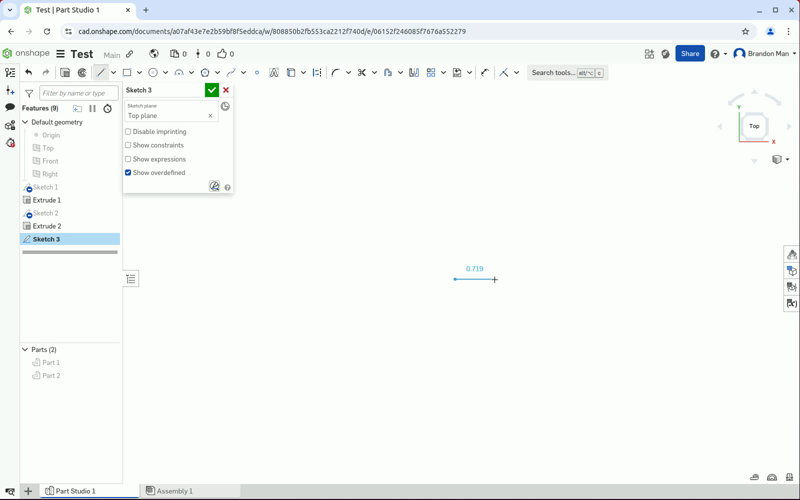
scroll(-6)
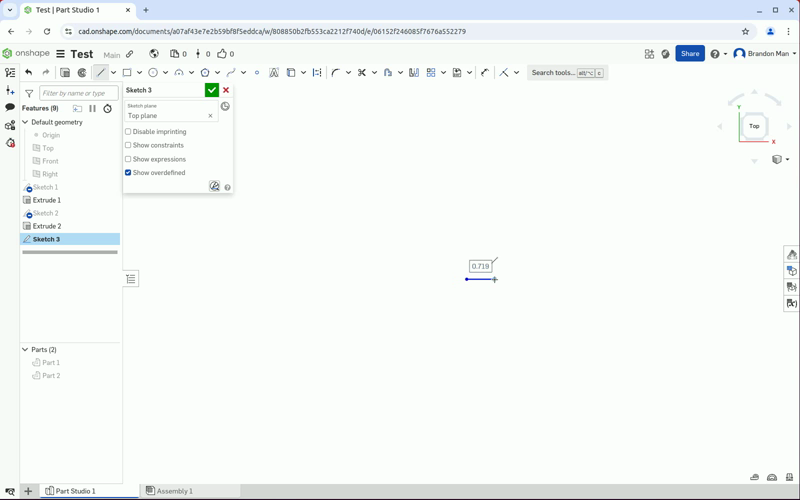
scroll(-6)
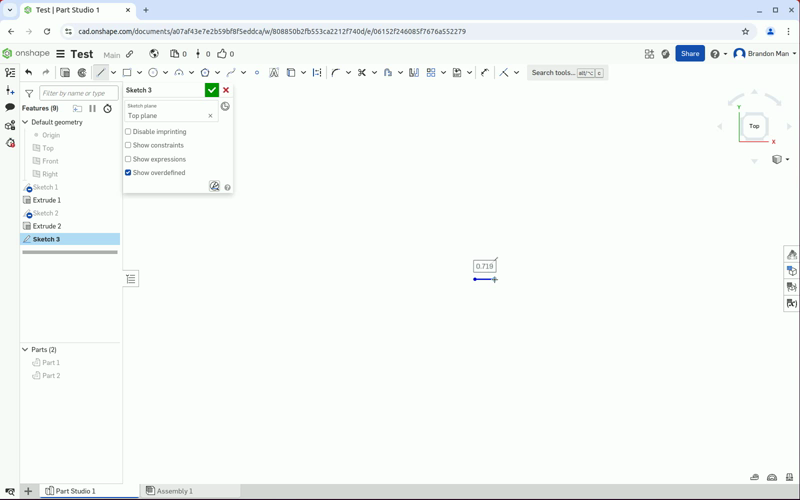
scroll(-6)
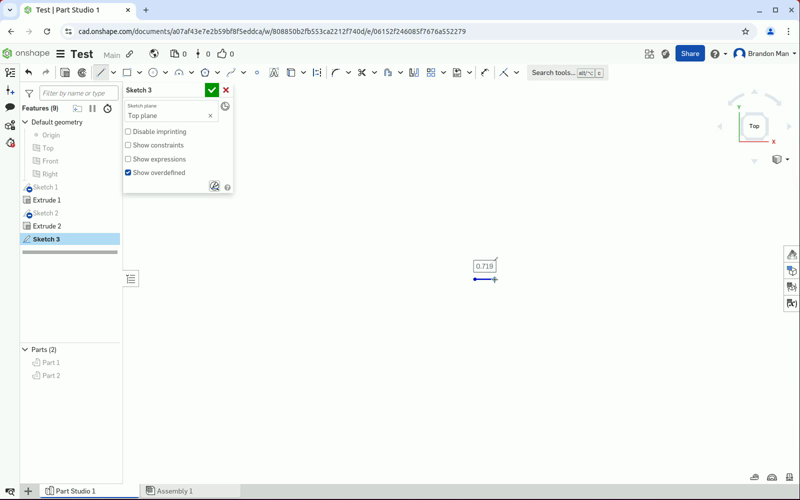
scroll(-6)
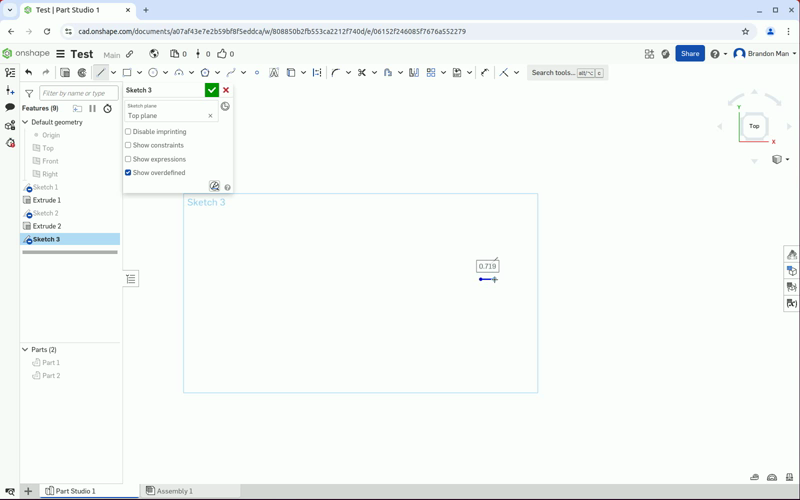
scroll(-6)
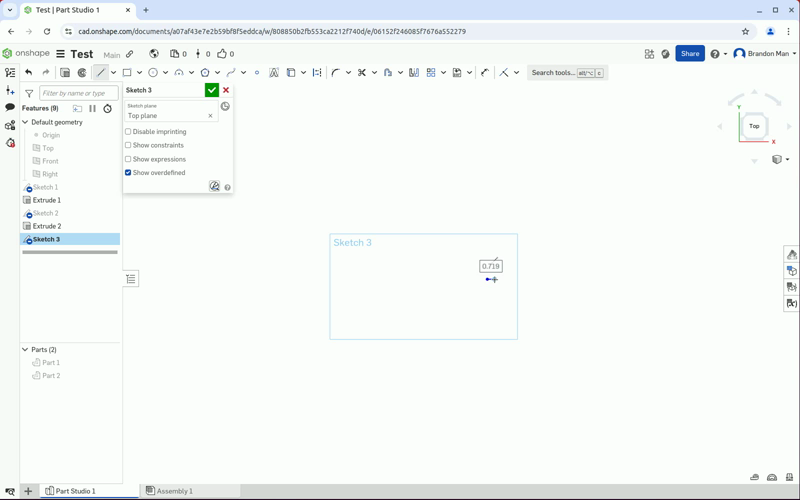
scroll(-6)
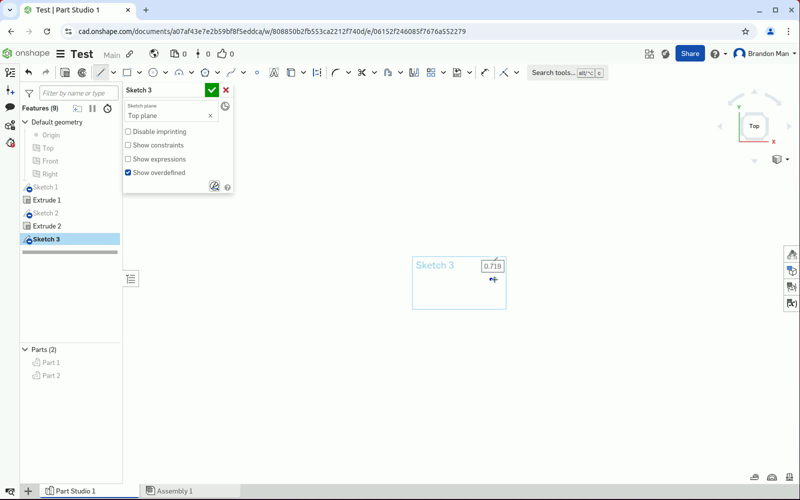
key_up(shift)
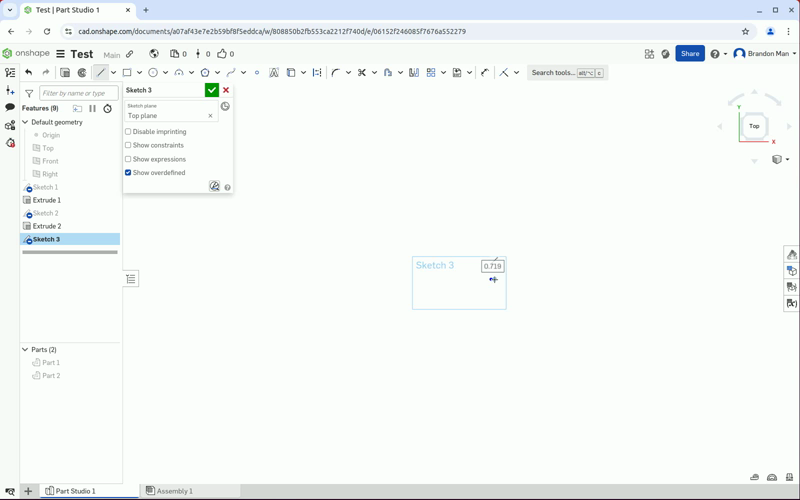
key_down(shift)
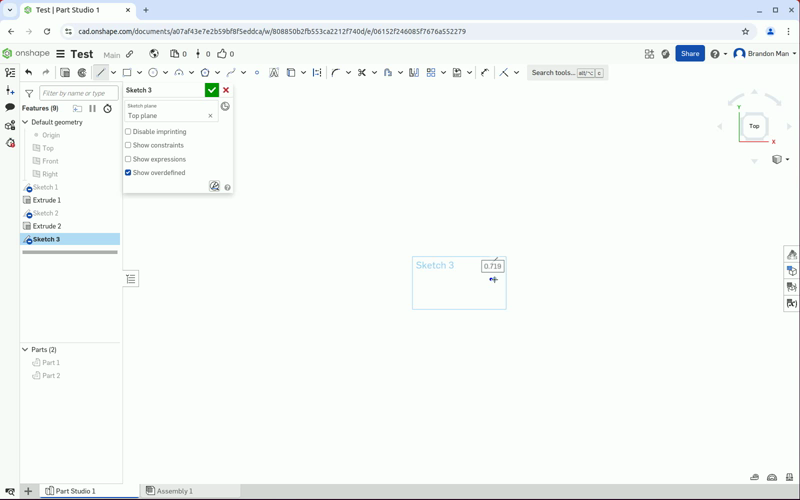
mouse_move(494, 170)
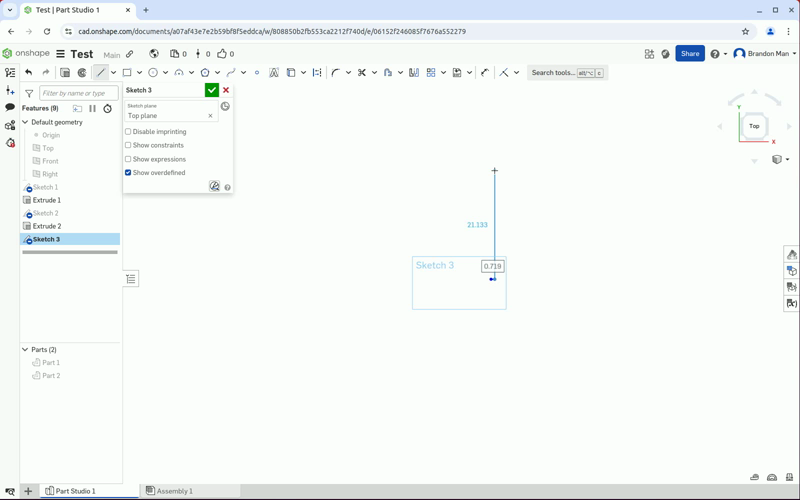
click(494, 170)
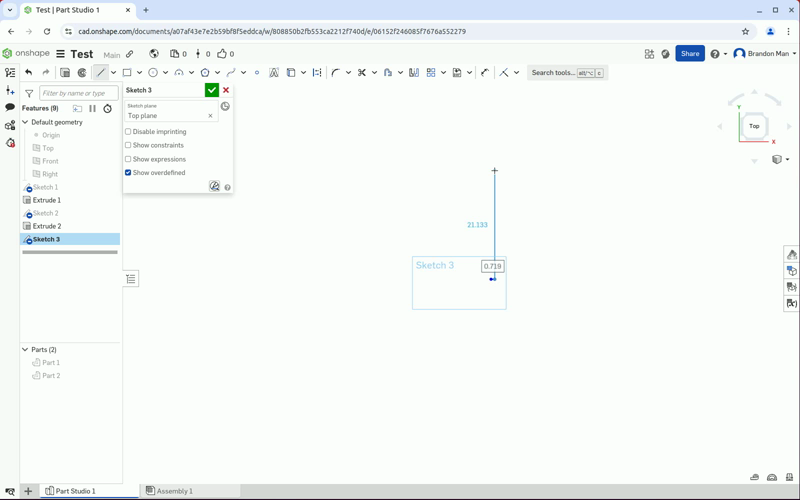
key_up(shift)
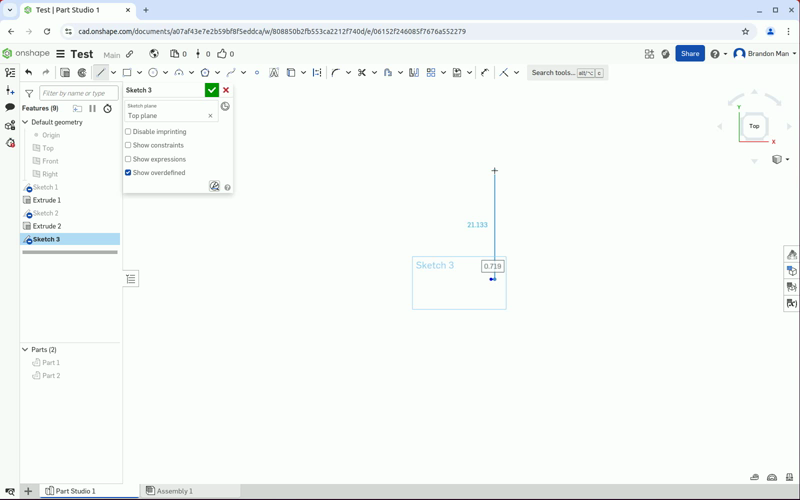
key_down(shift)
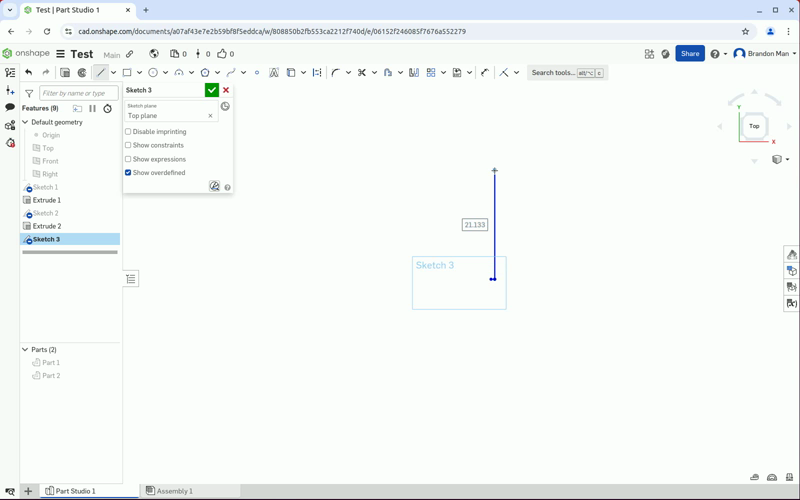
mouse_move(524, 170)
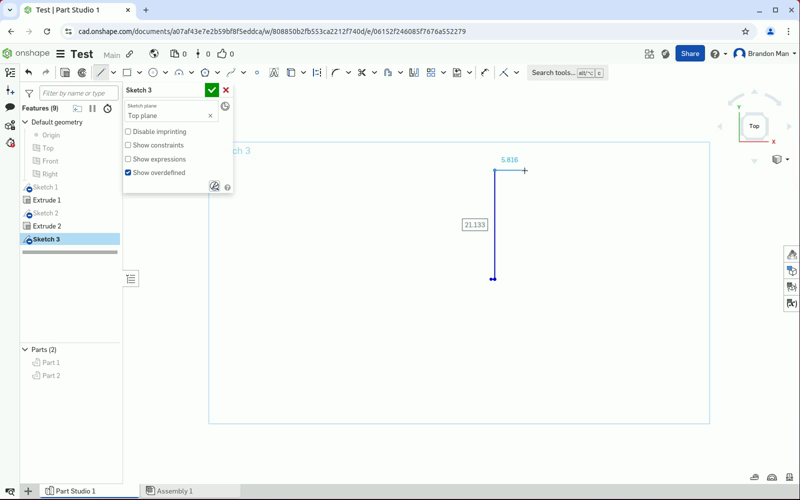
mouse_move(491, 170)
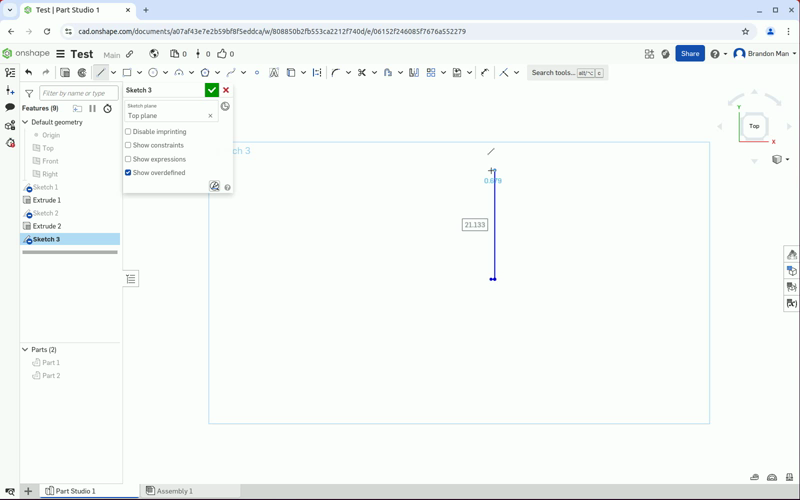
scroll(6)
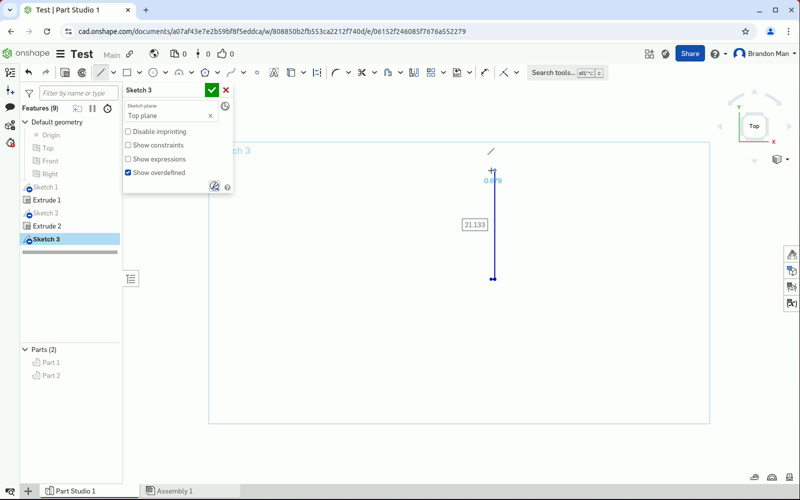
scroll(6)
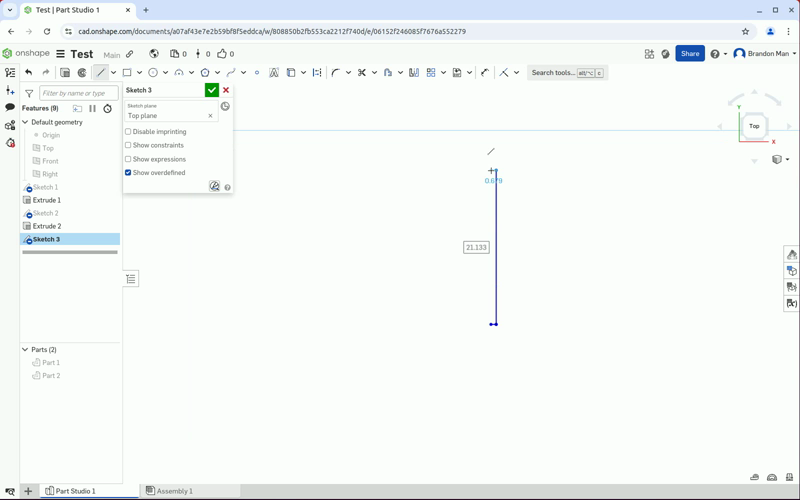
scroll(6)
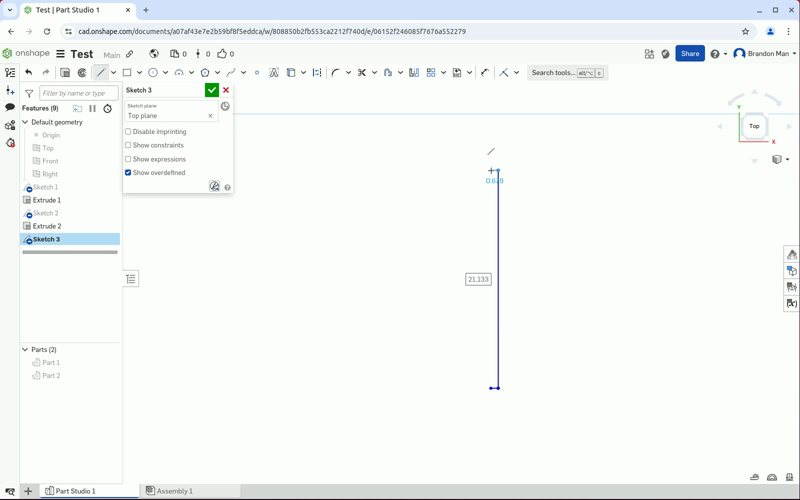
scroll(6)
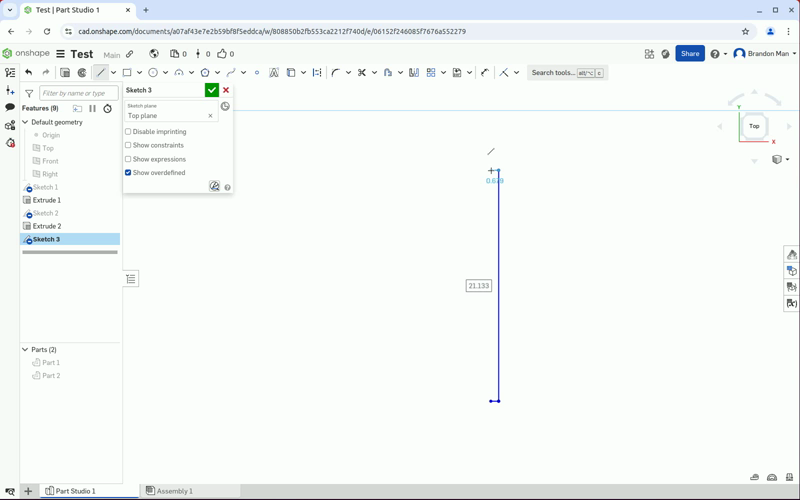
scroll(6)
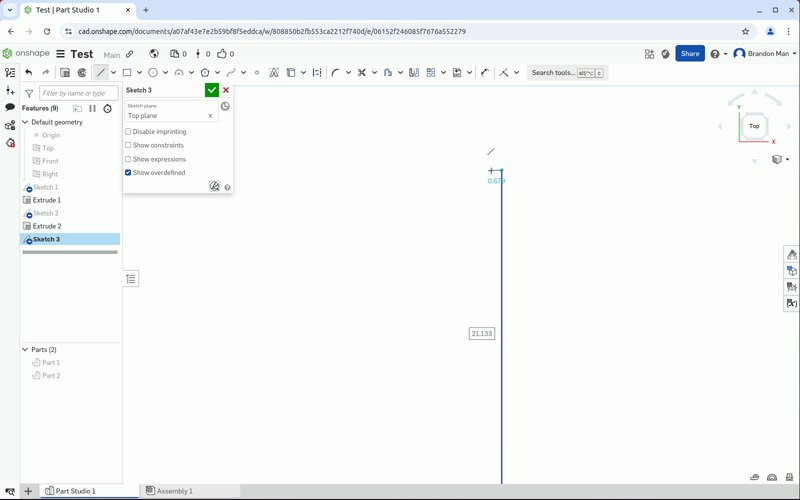
scroll(6)
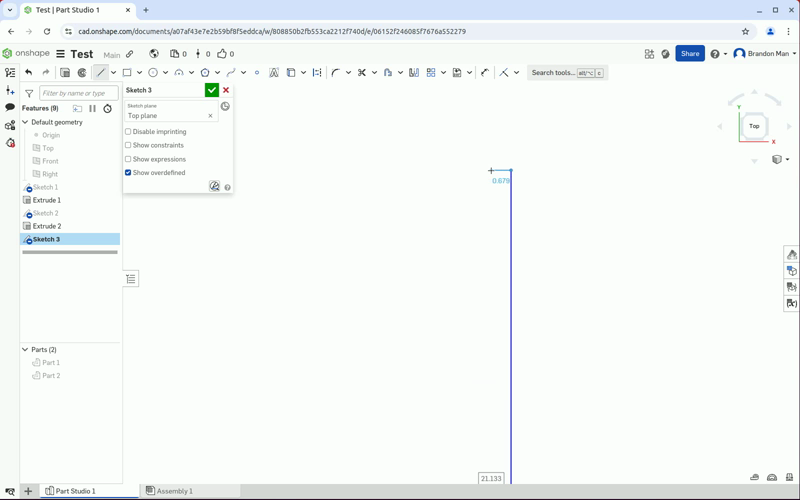
scroll(6)
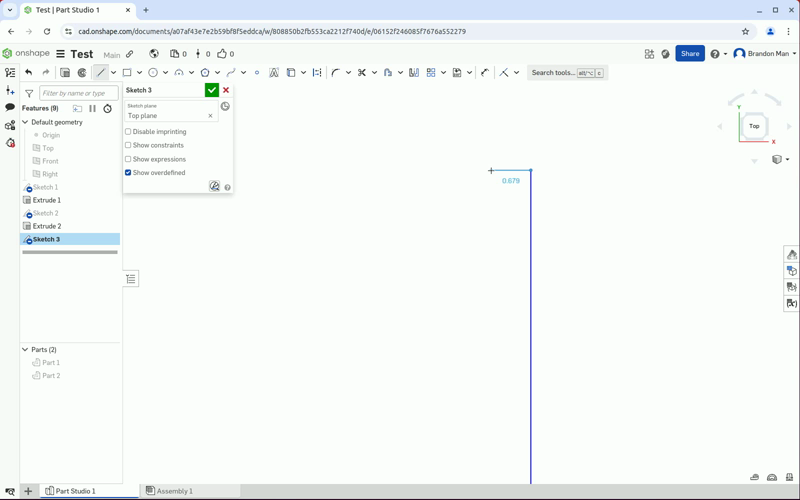
click(491, 170)
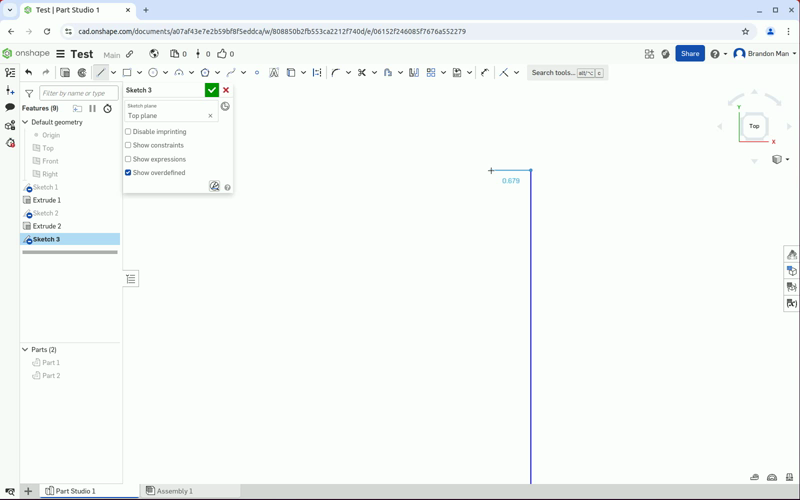
scroll(-6)
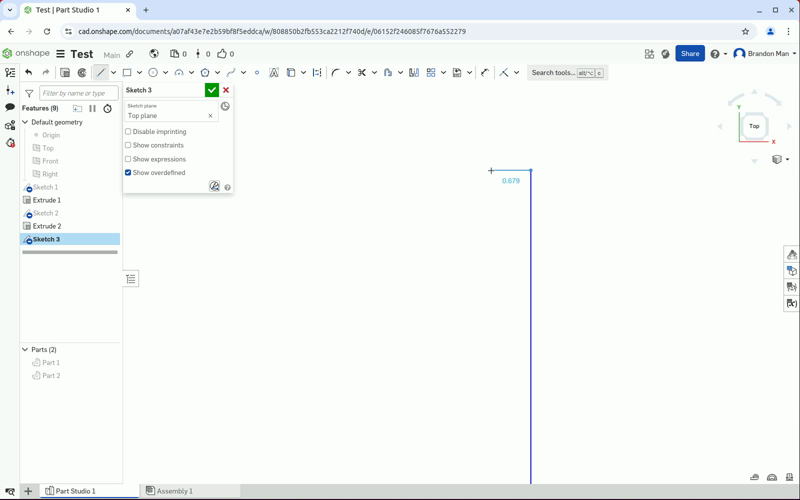
scroll(-6)
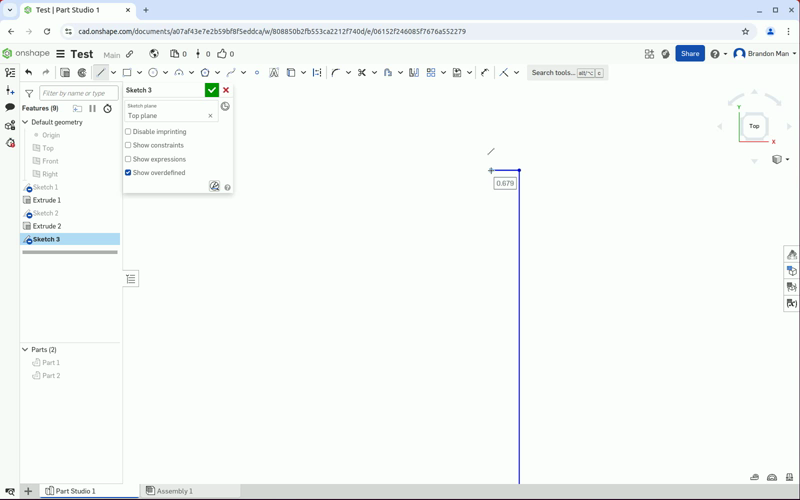
scroll(-6)
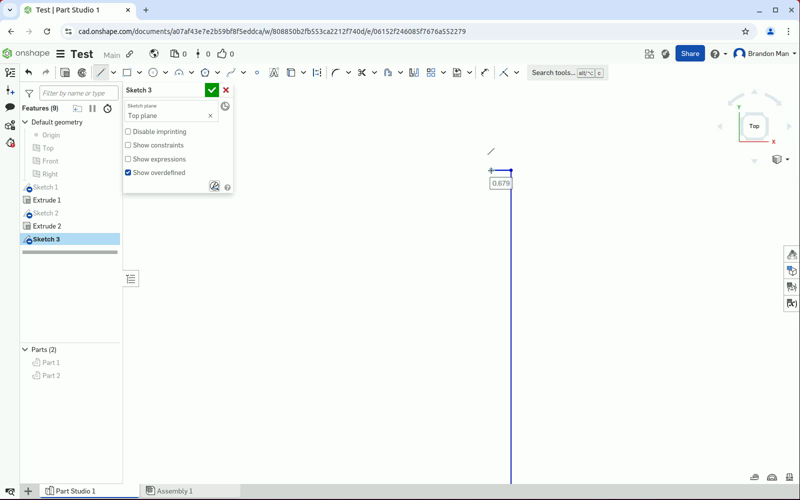
scroll(-6)
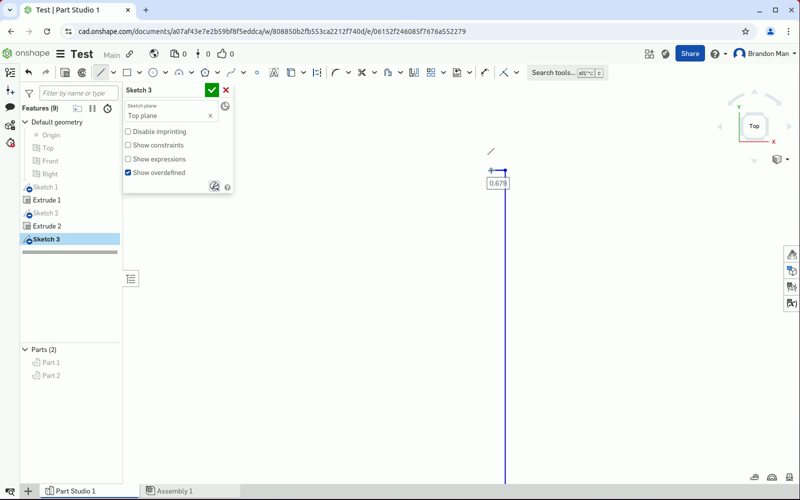
scroll(-6)
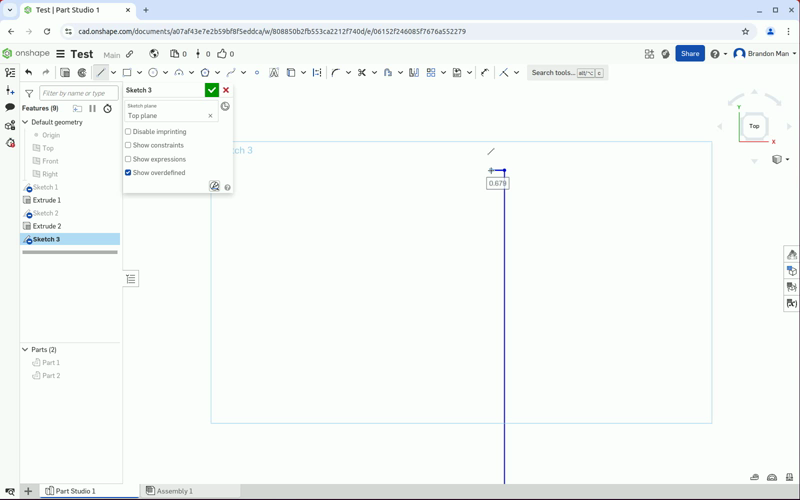
scroll(-6)
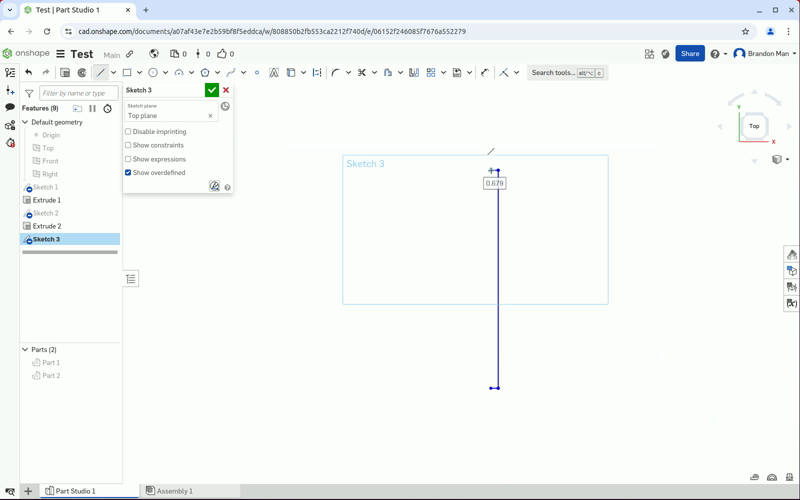
scroll(-6)
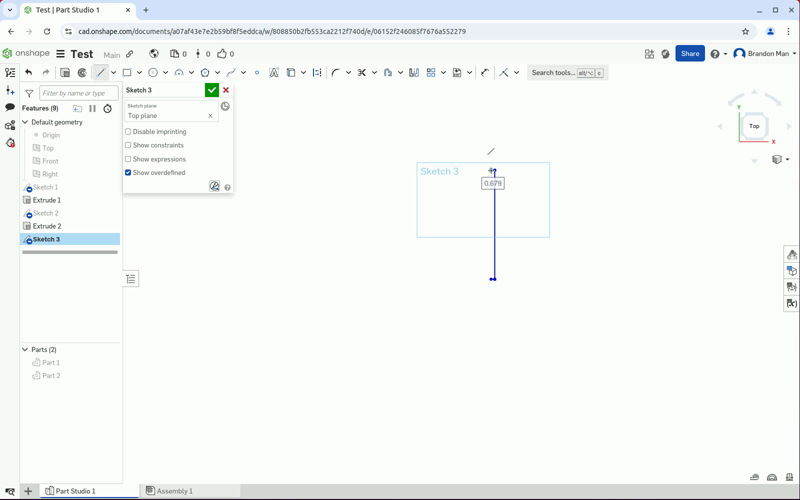
key_up(shift)
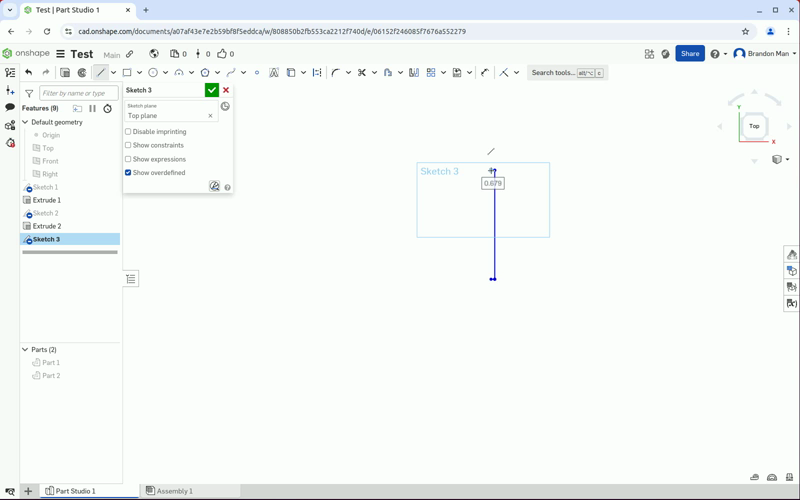
key_down(shift)
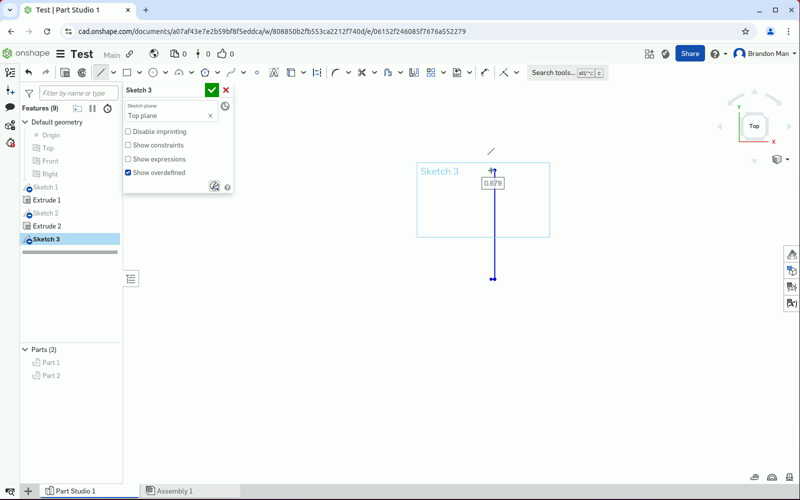
mouse_move(521, 170)
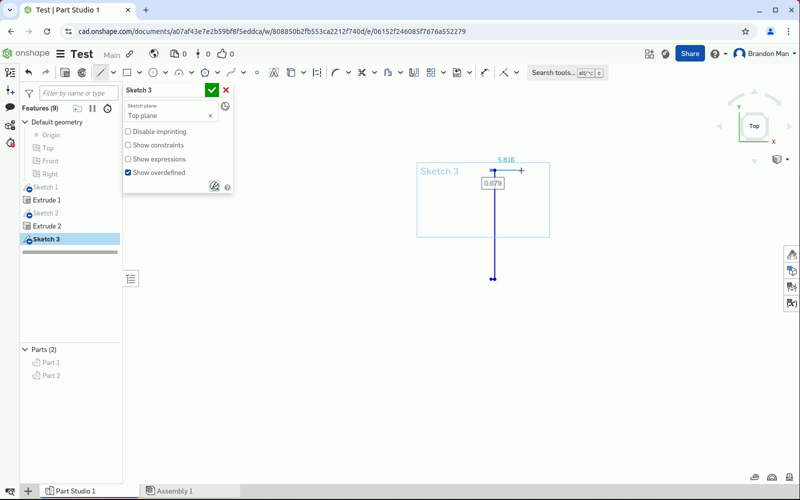
mouse_move(491, 210)
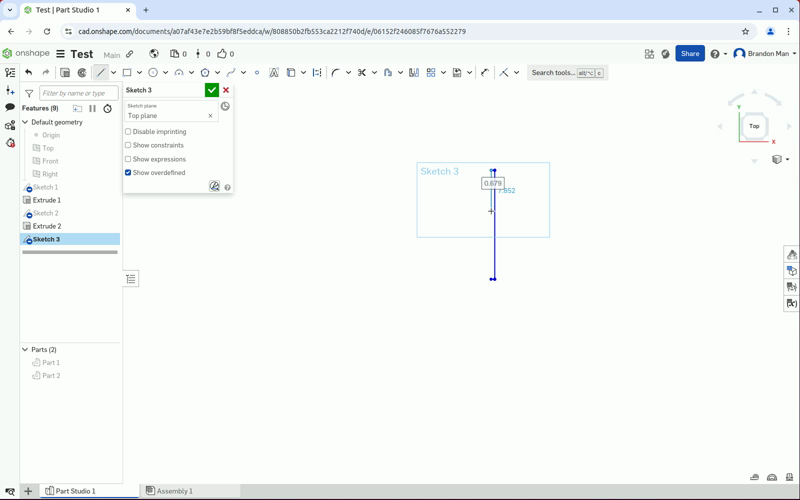
click(491, 210)
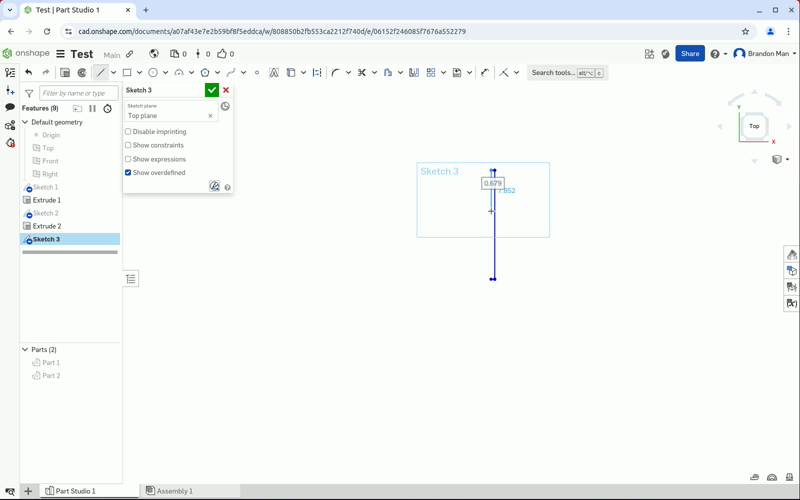
key_up(shift)
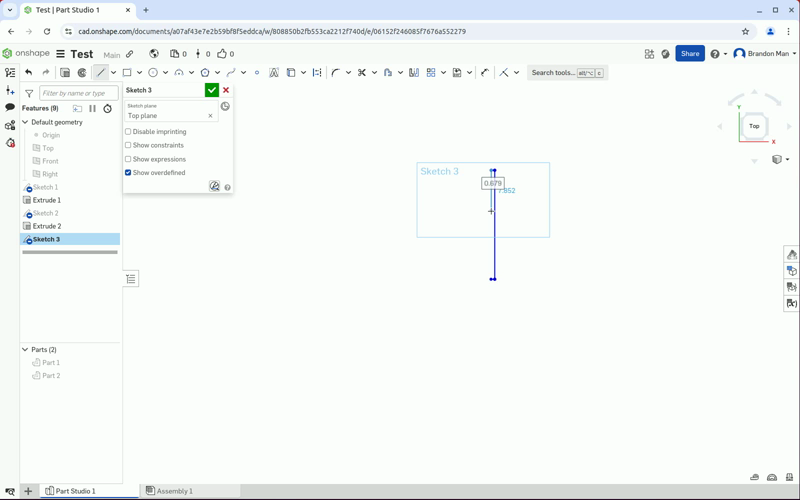
key_down(shift)
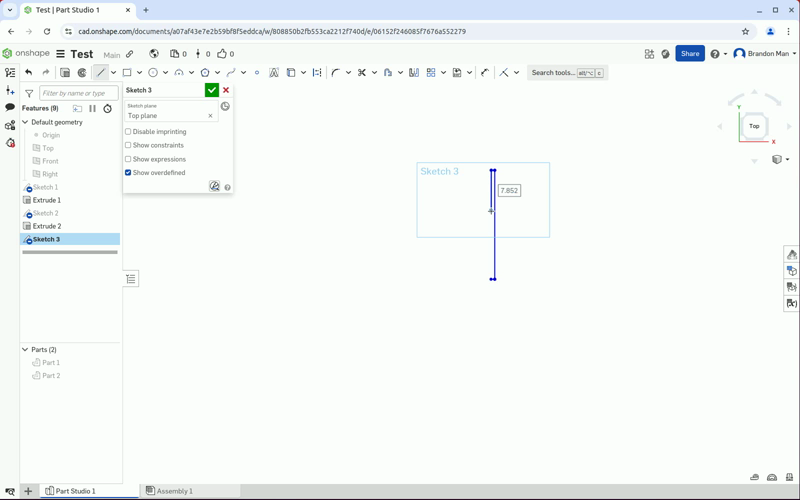
mouse_move(491, 279)
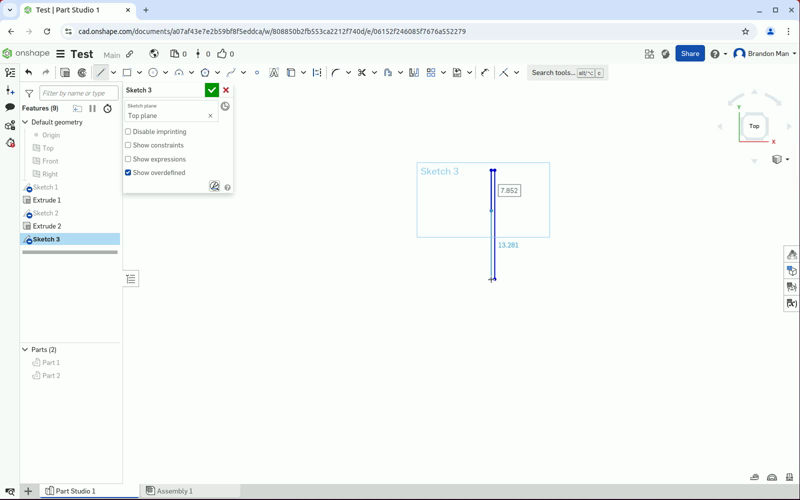
scroll(6)
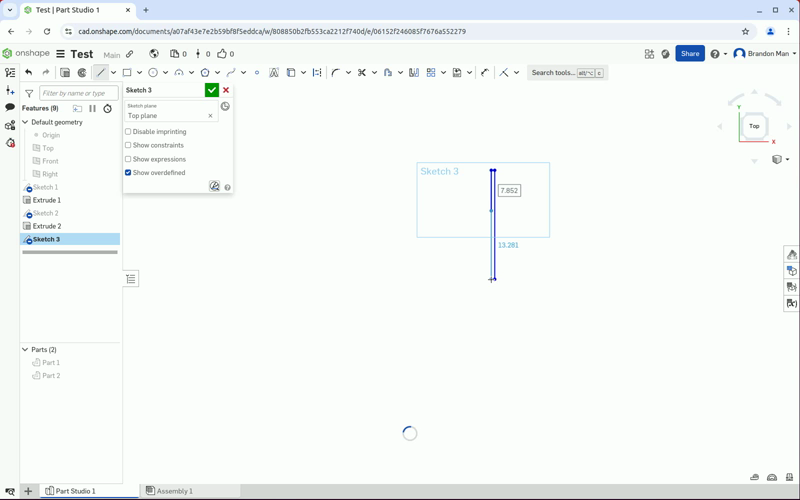
scroll(6)
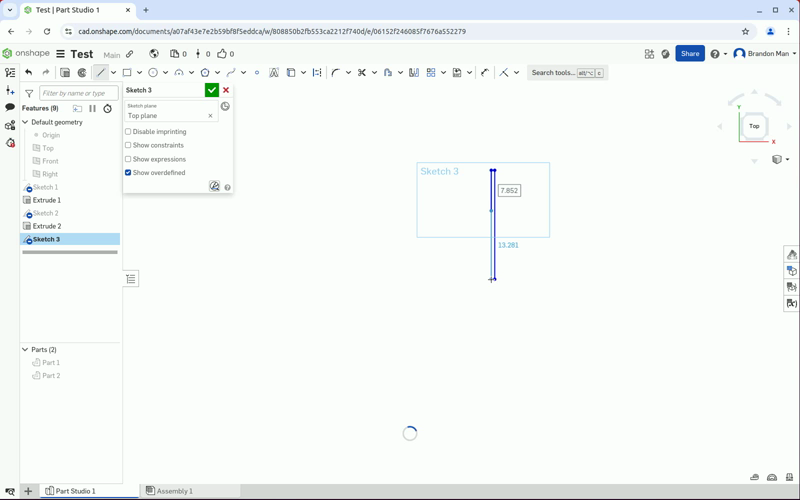
scroll(6)
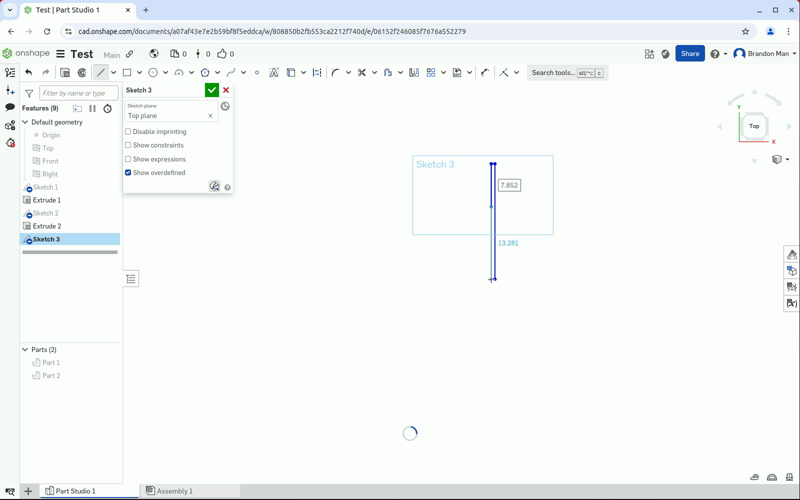
scroll(6)
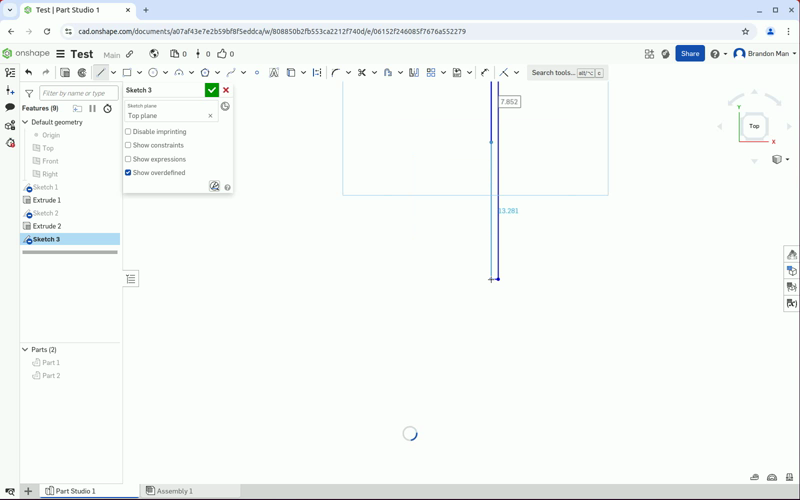
scroll(6)
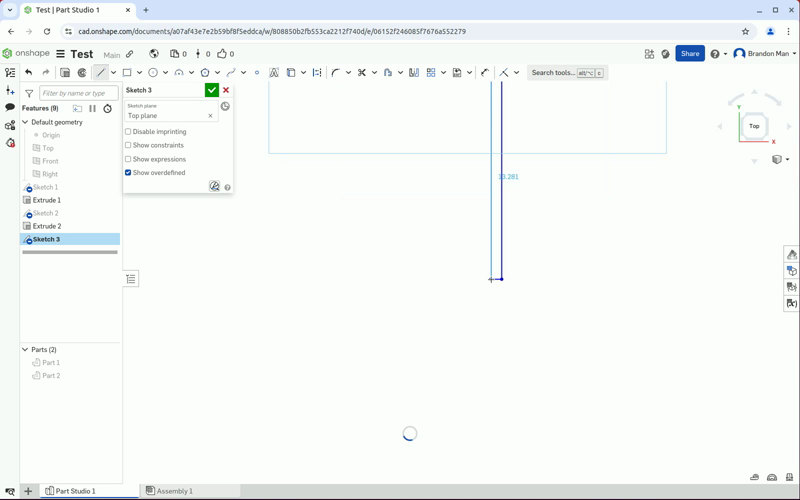
scroll(6)
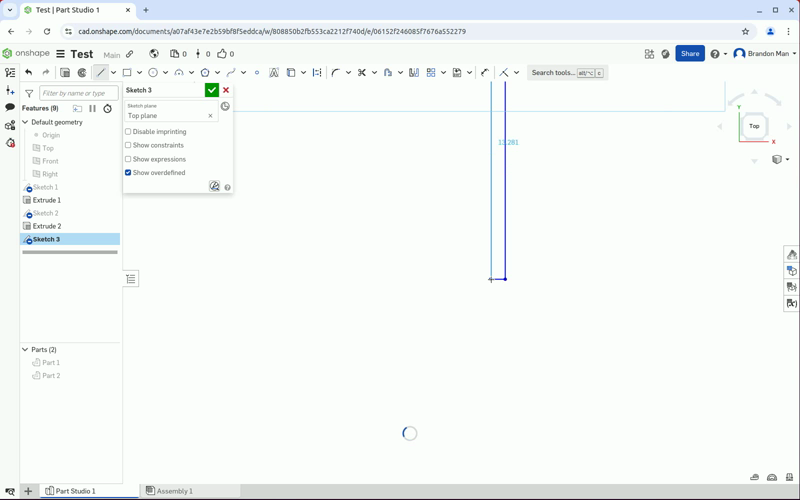
scroll(6)
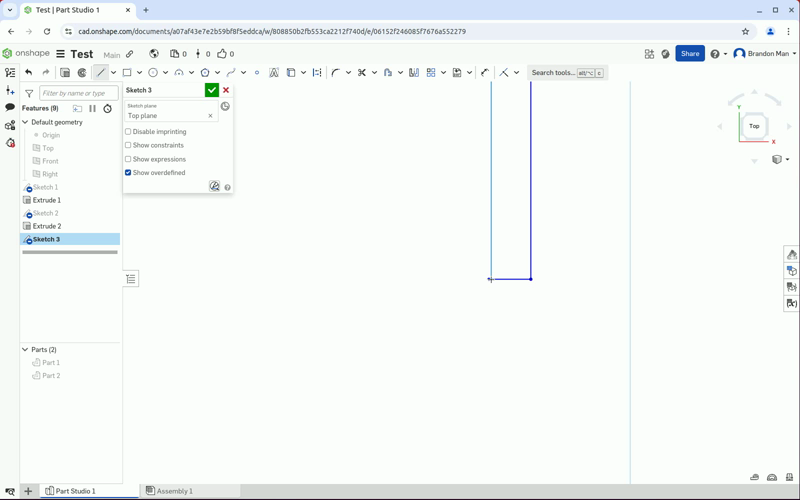
key_up(shift)
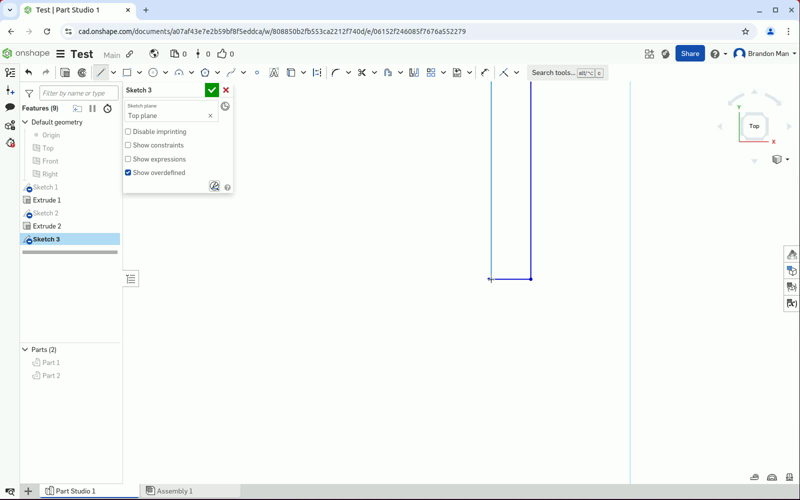
click(491, 279)
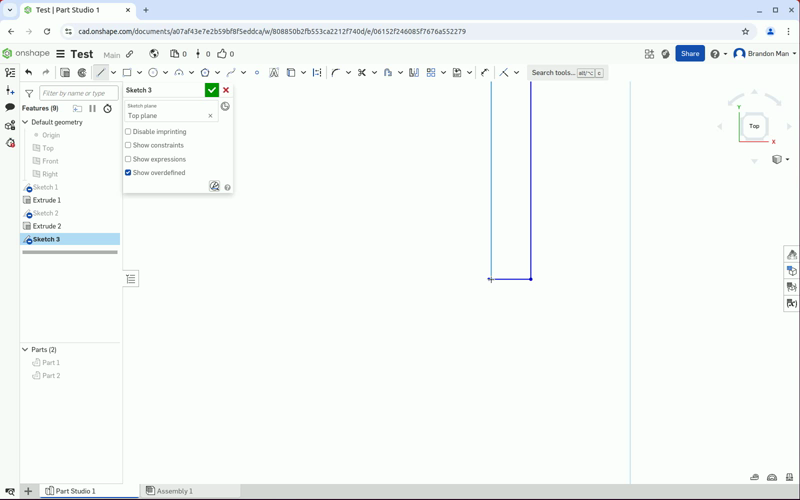
scroll(-6)
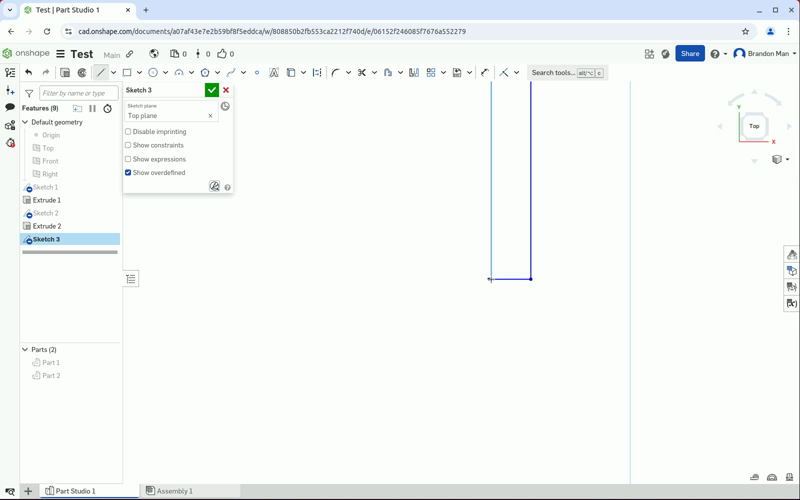
scroll(-6)
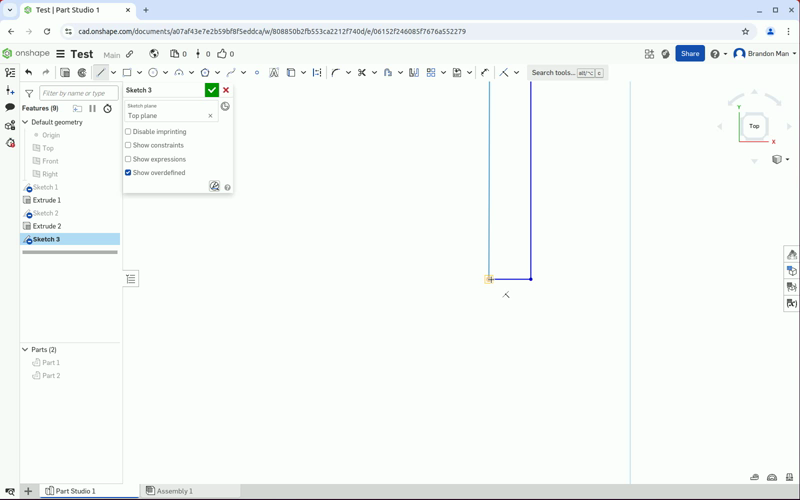
scroll(-6)
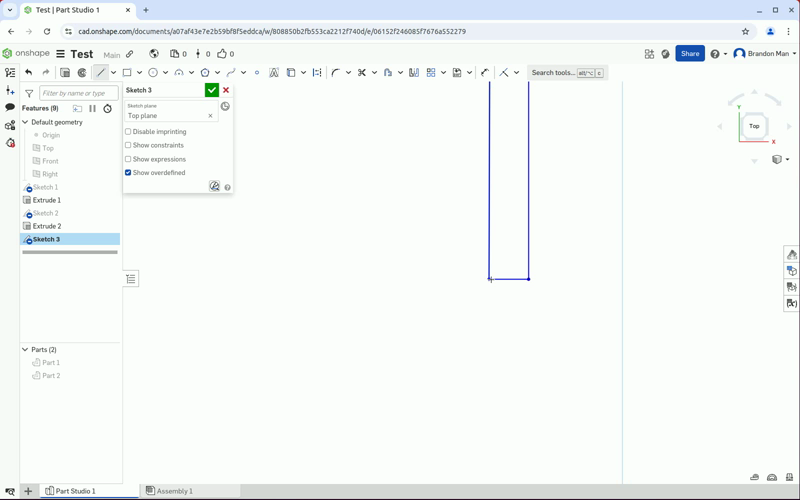
scroll(-6)
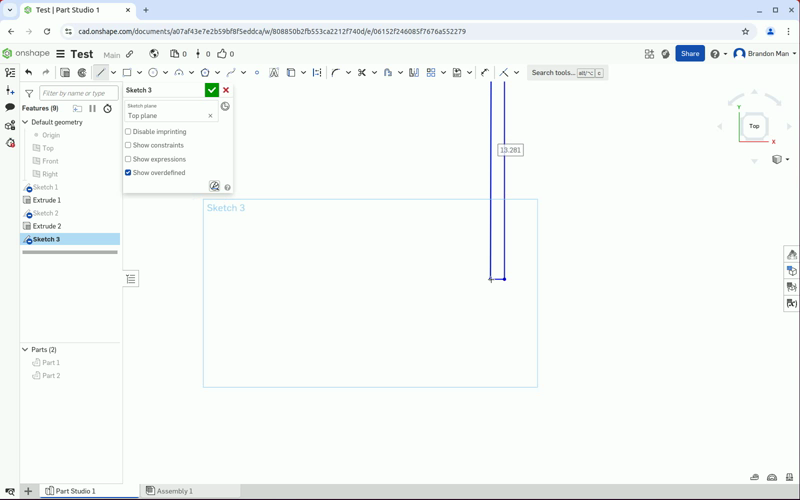
scroll(-6)
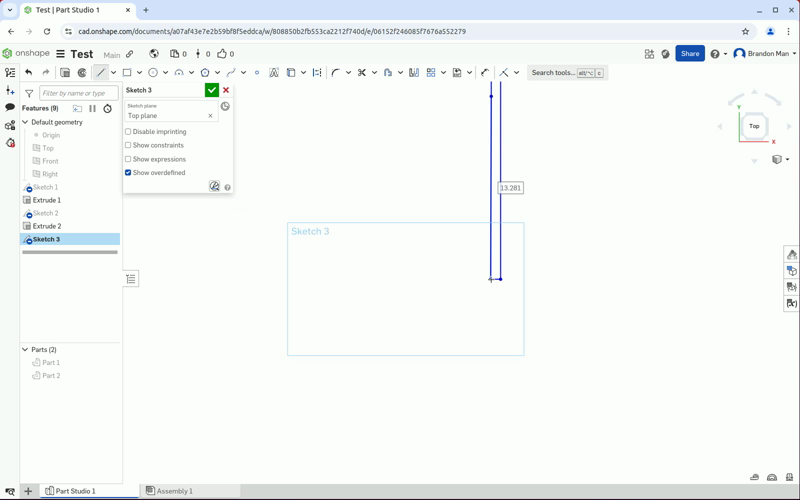
scroll(-6)
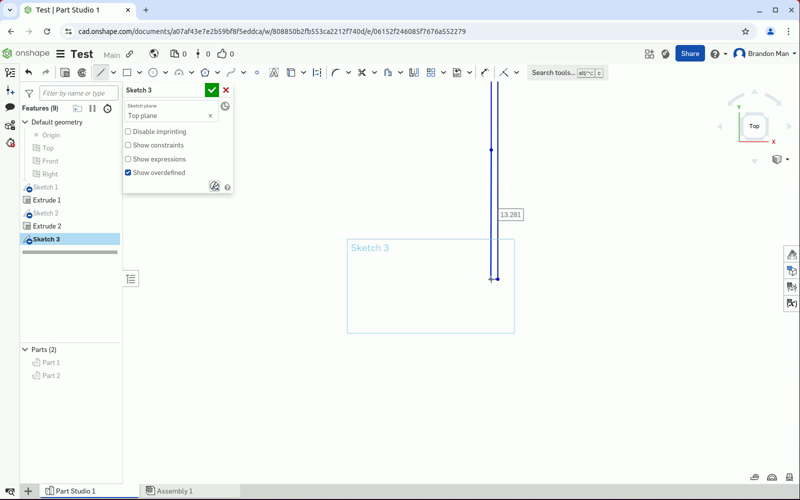
scroll(-6)
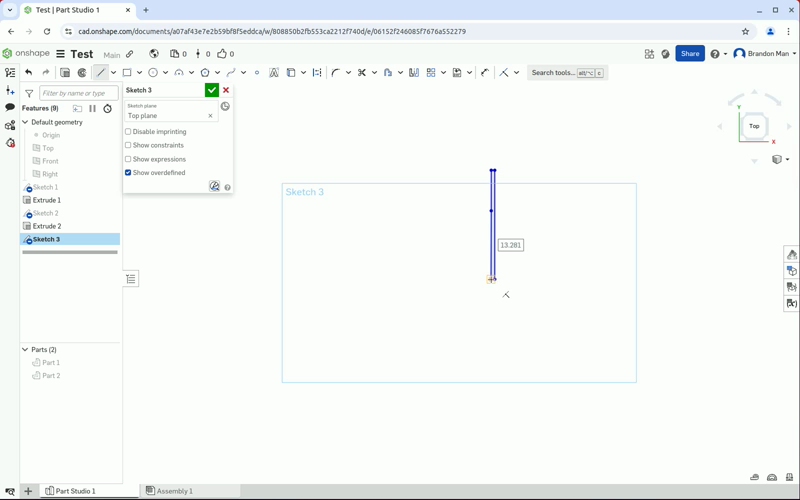
key(esc)
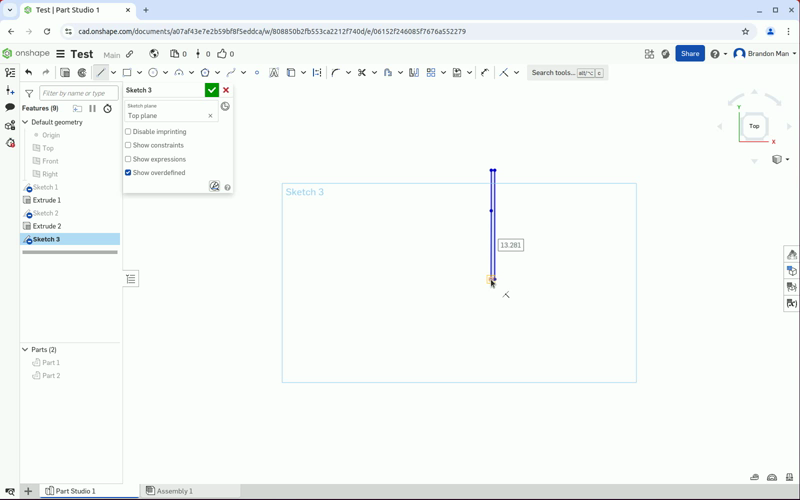
mouse_move(494, 223)
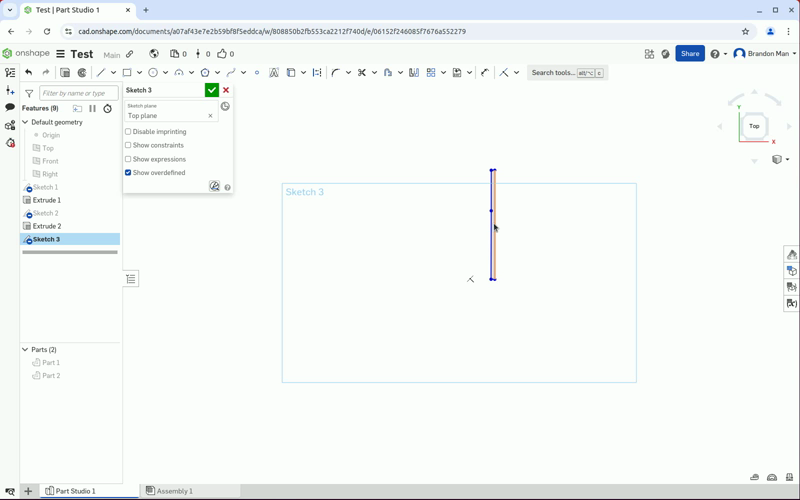
scroll(6)
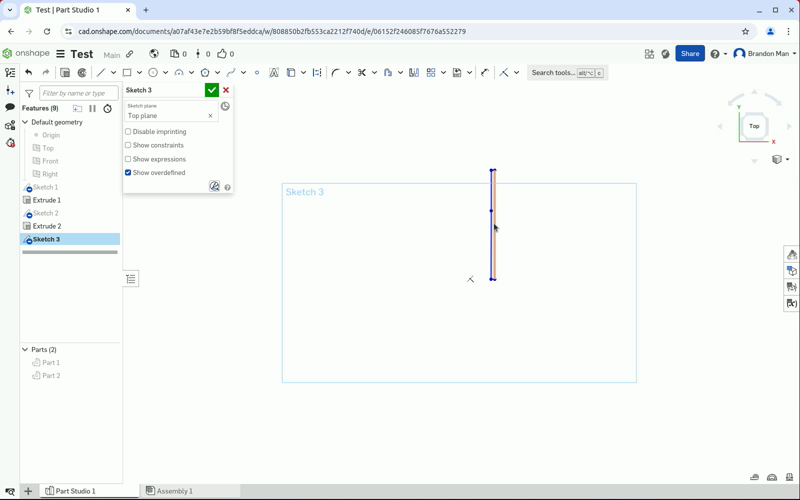
scroll(6)
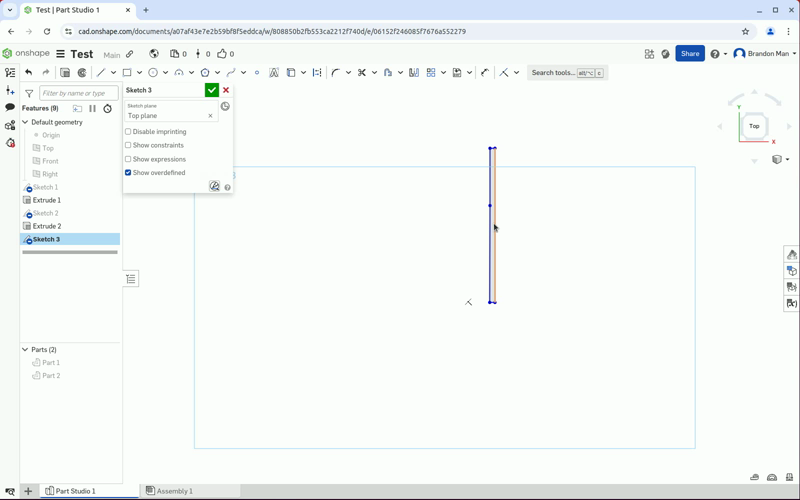
scroll(6)
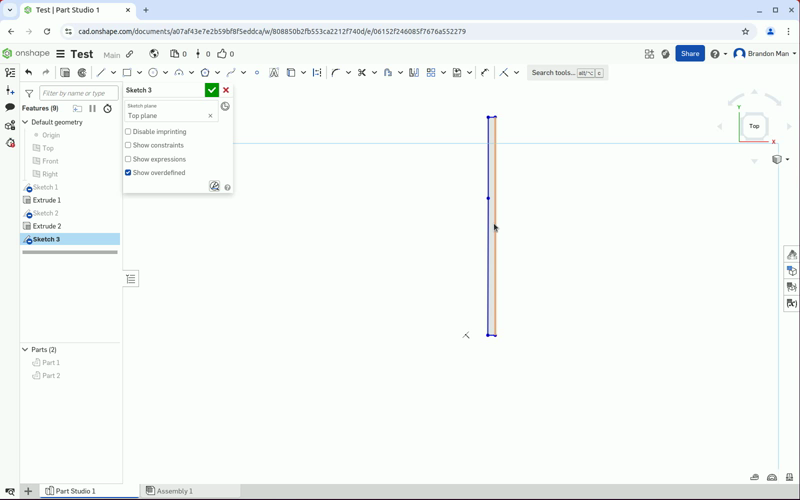
scroll(6)
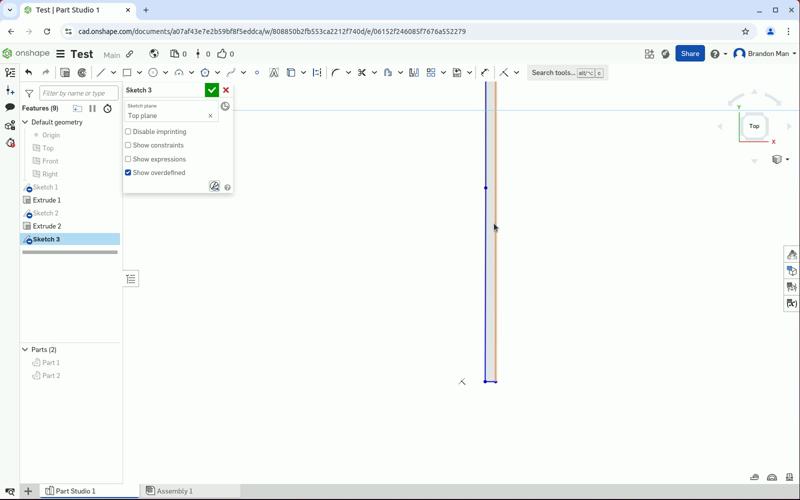
scroll(6)
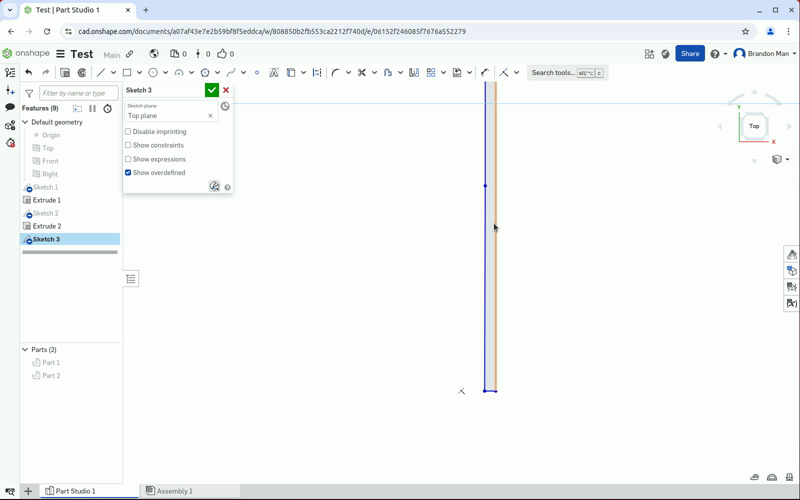
scroll(6)
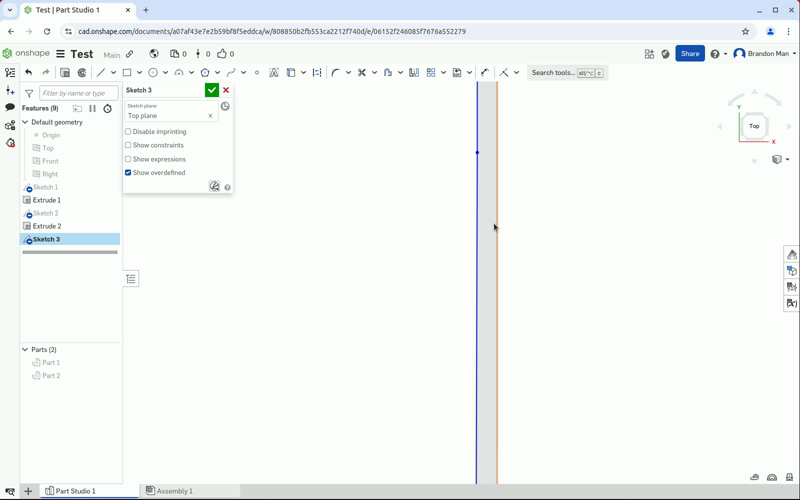
scroll(6)
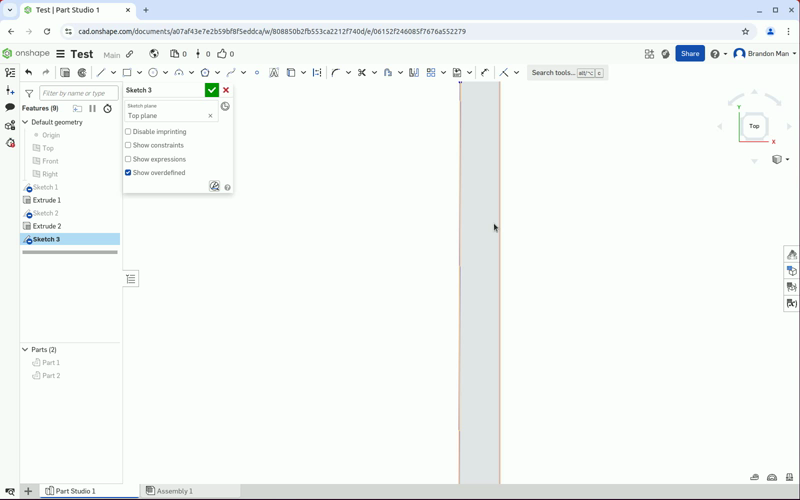
click(494, 223)
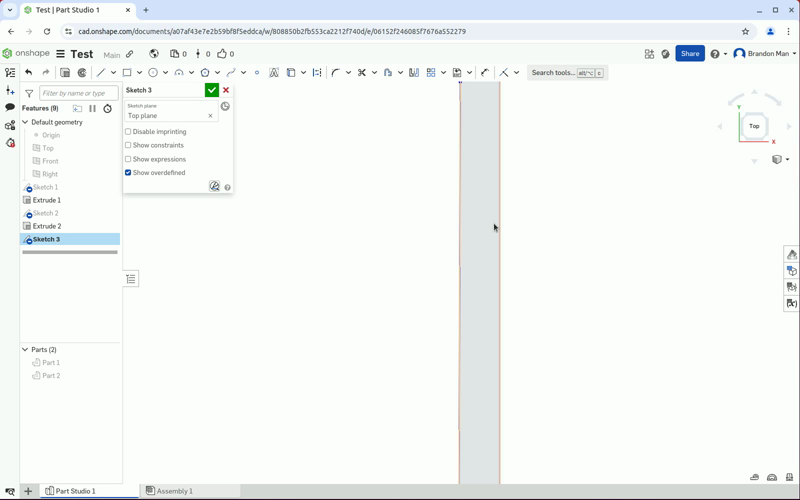
scroll(-6)
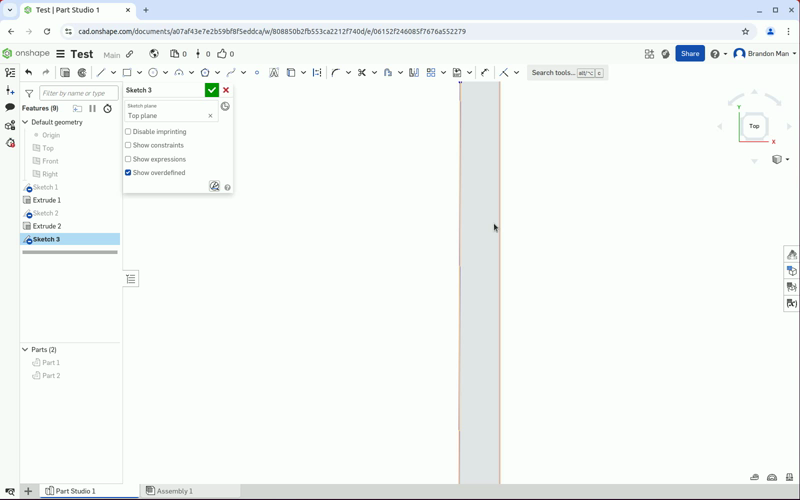
scroll(-6)
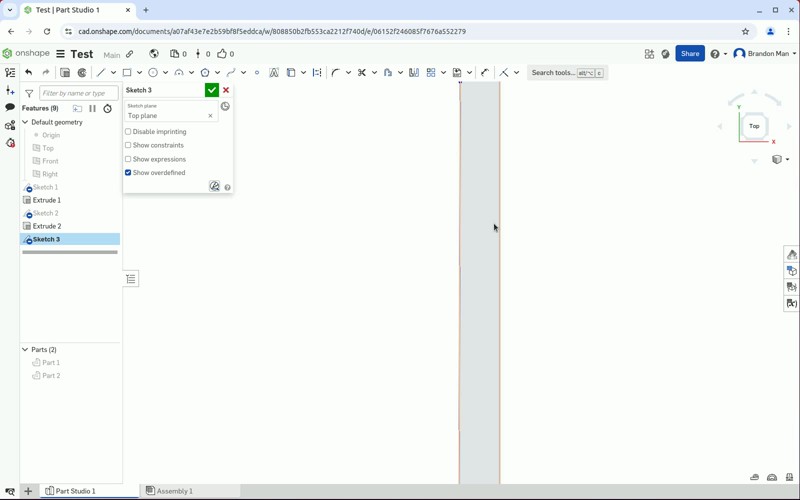
scroll(-6)
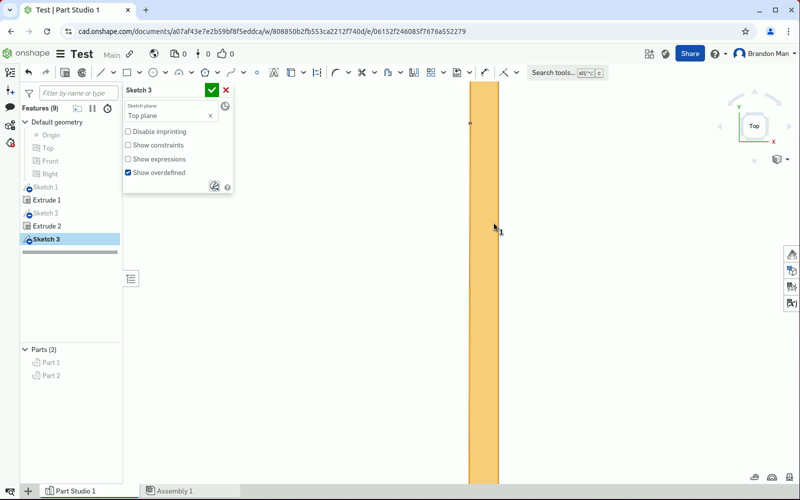
scroll(-6)
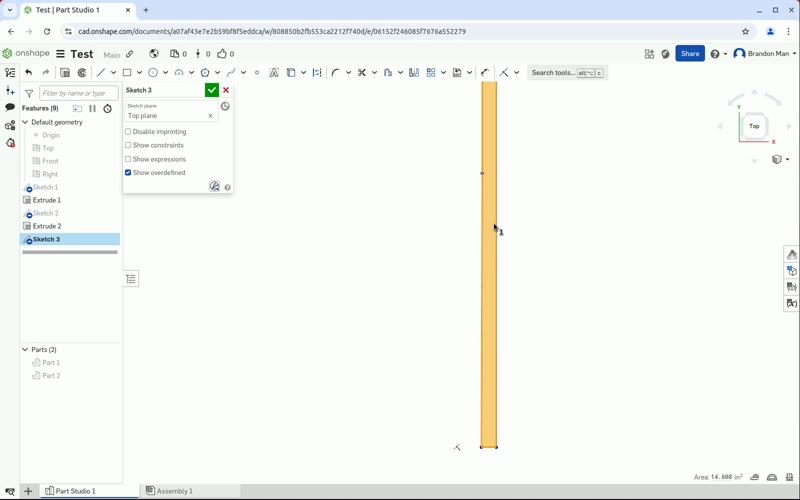
scroll(-6)
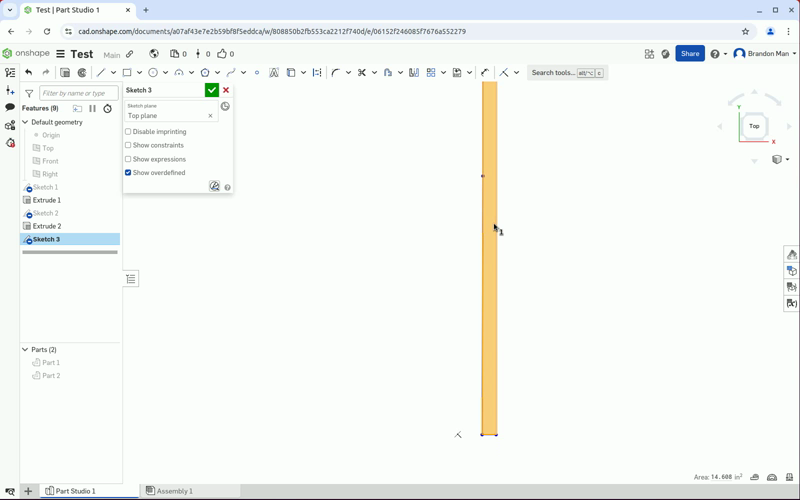
scroll(-6)
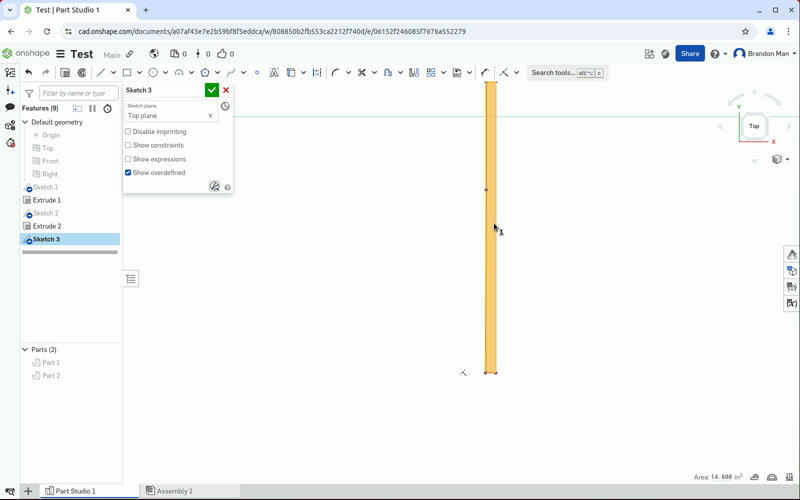
scroll(-6)
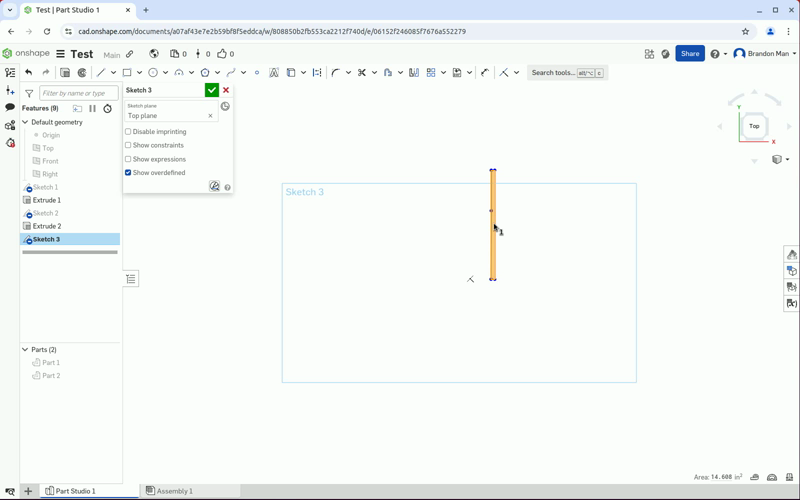
mouse_move(73, 352)
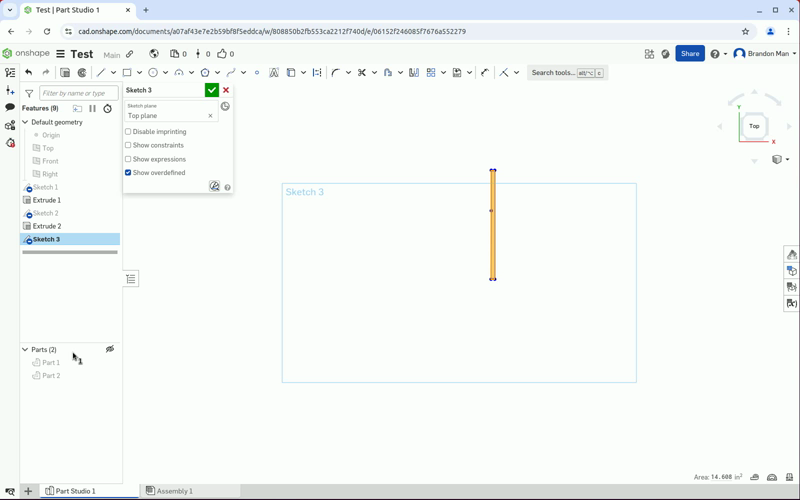
key(shift+y)
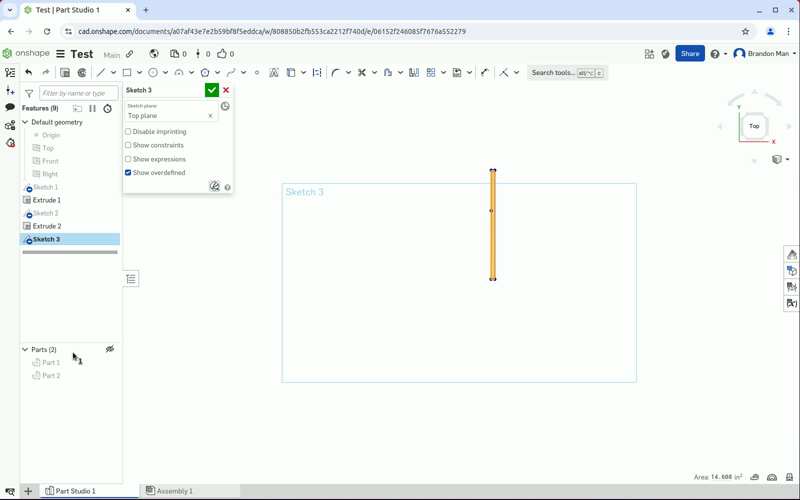
key(shift+e)
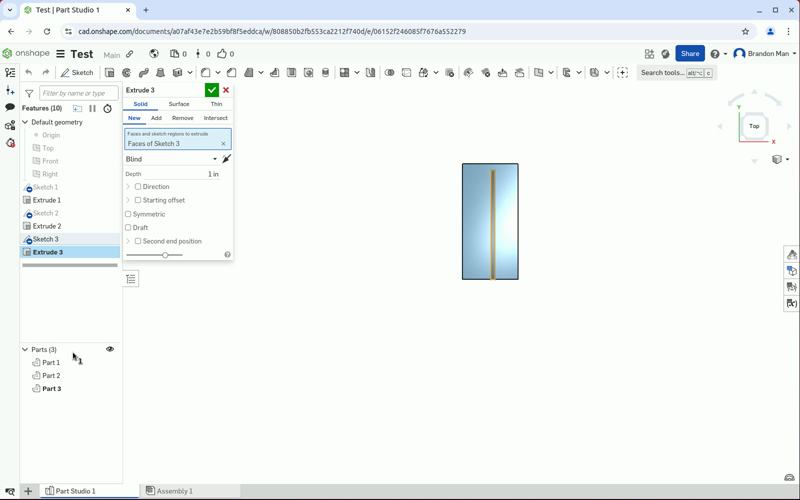
mouse_move(143, 106)
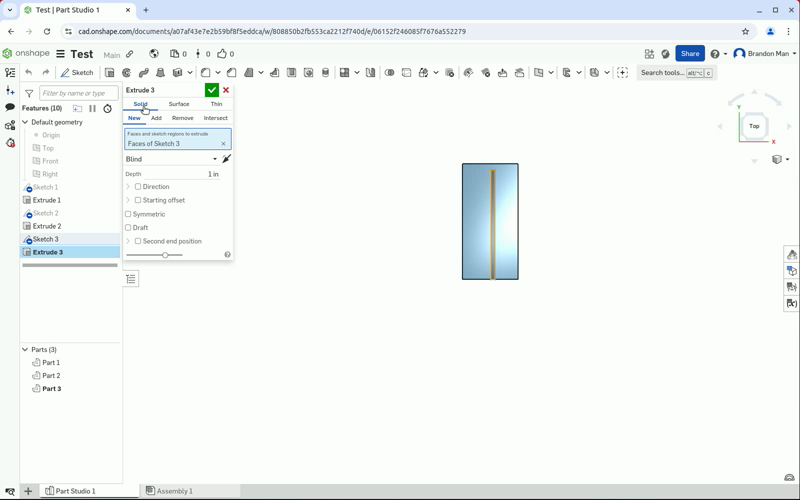
click(143, 106)
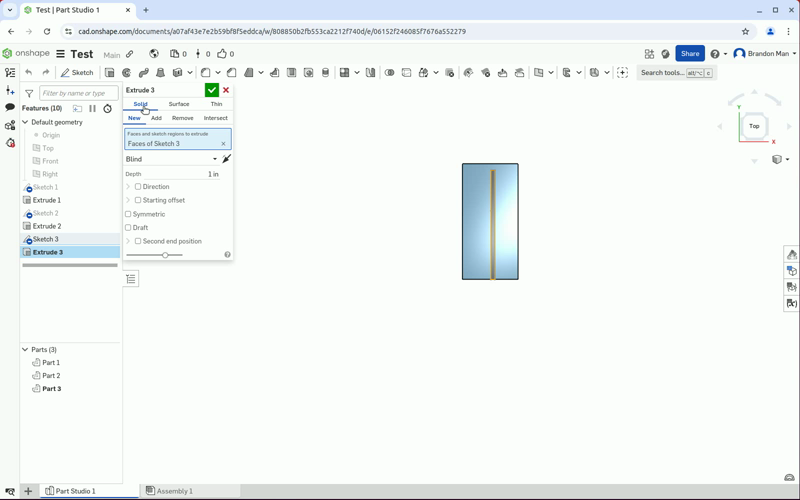
mouse_move(186, 120)
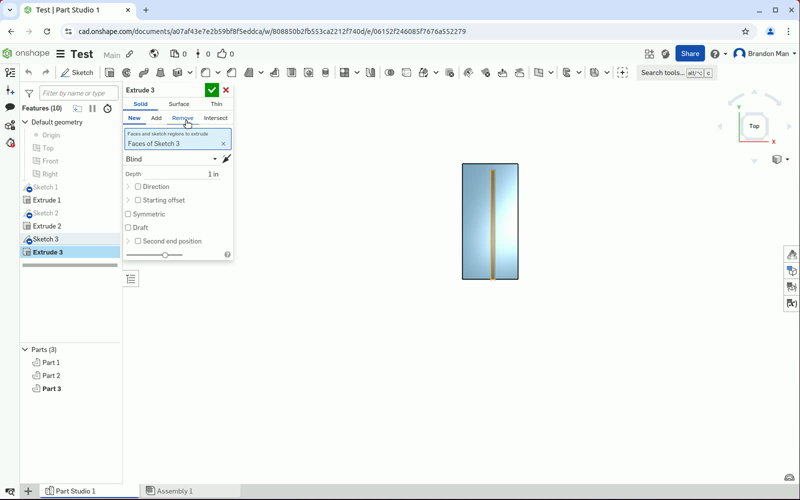
click(186, 120)
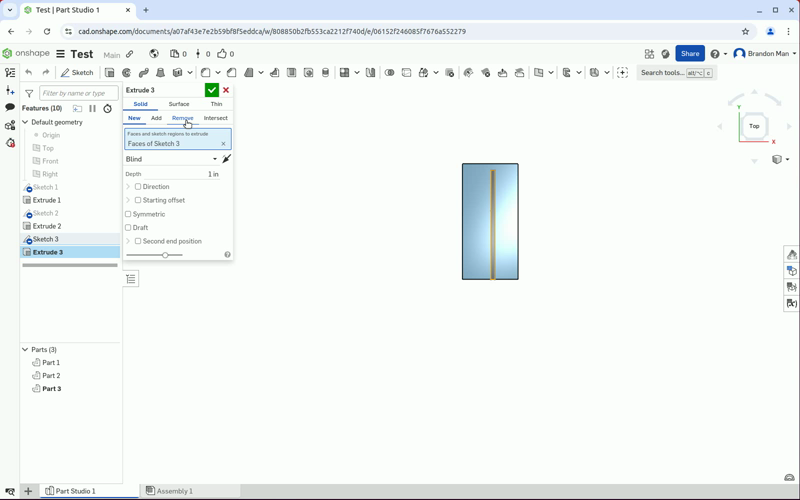
key(tab, 4)
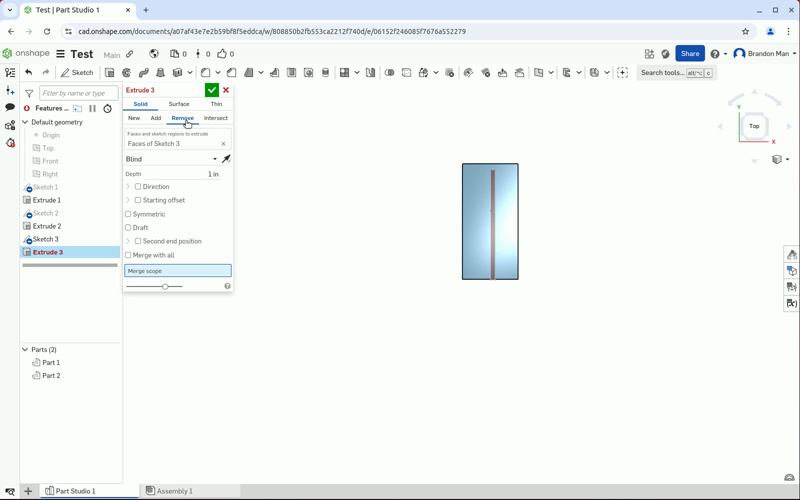
text(0.481)
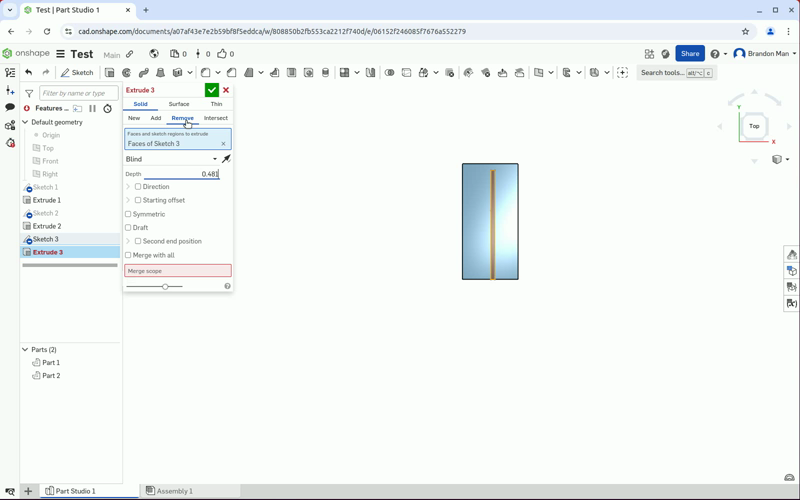
key(tab, 6)
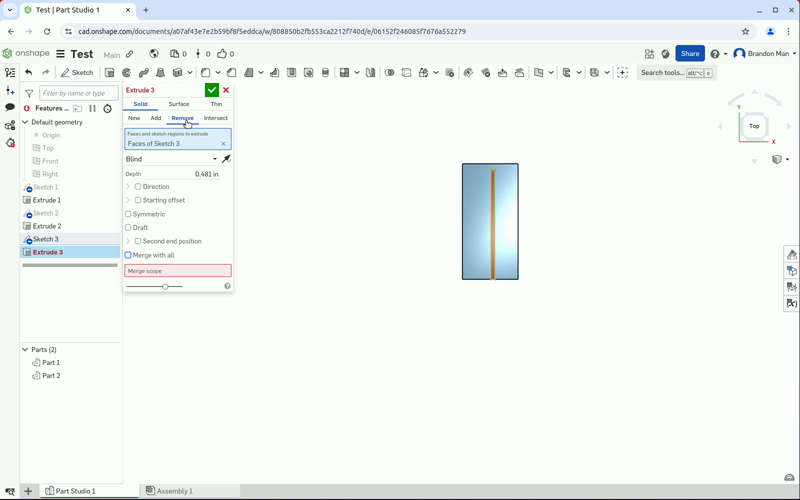
key(space)
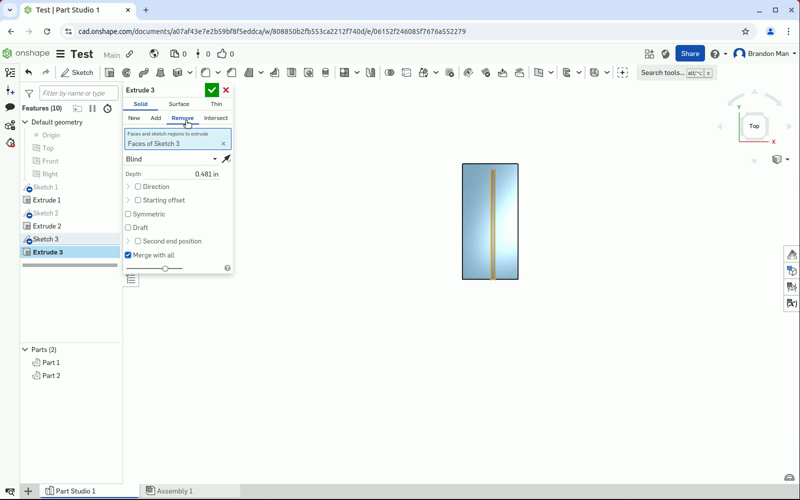
key(enter)
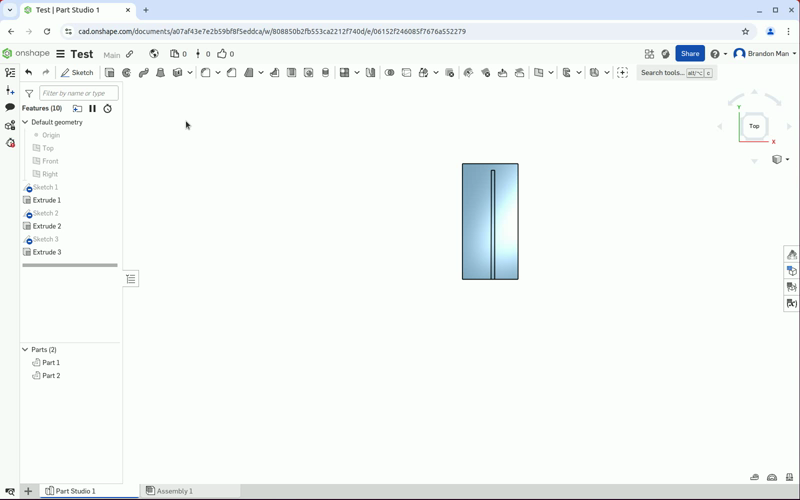
key(shift+h)
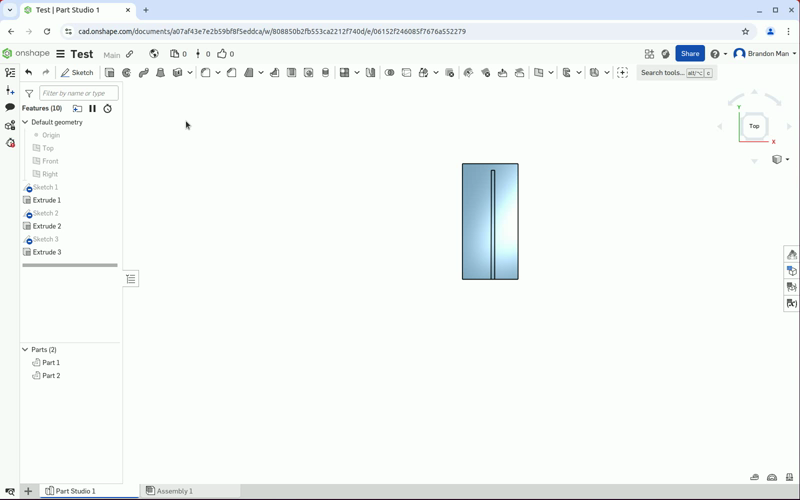
key(shift+h)
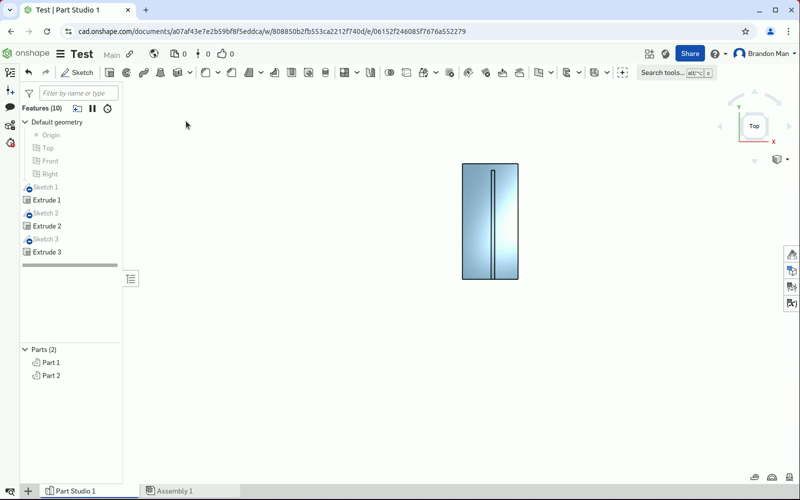
mouse_move(73, 189)
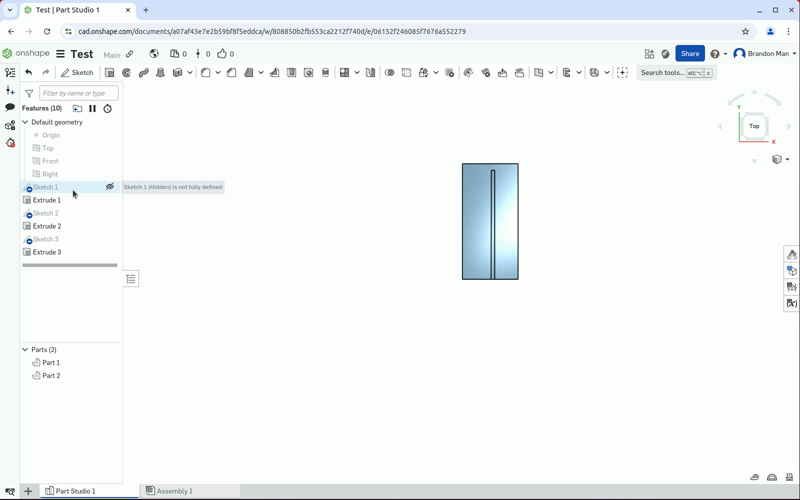
click(73, 189)
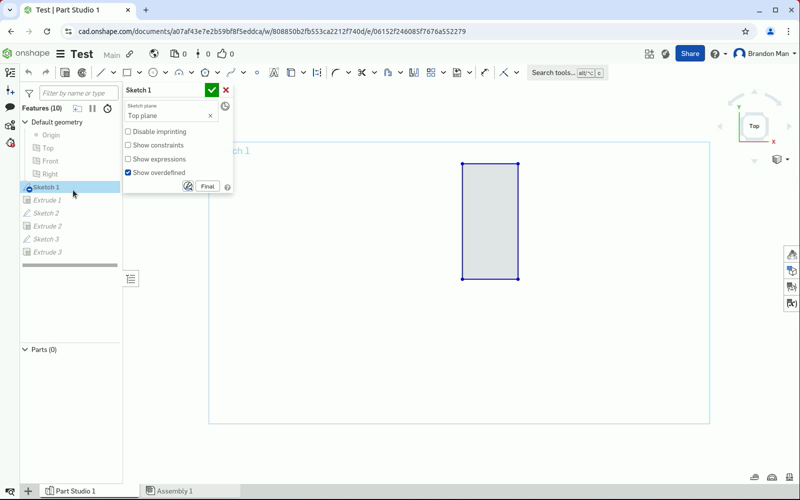
mouse_move(229, 92)
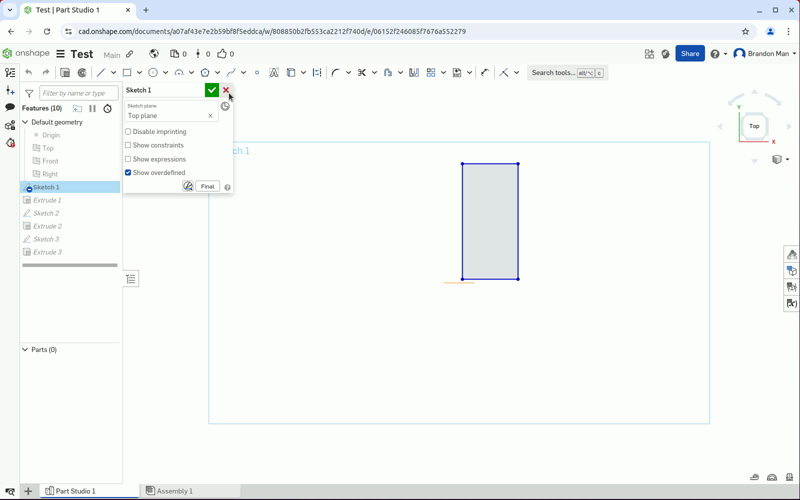
click(229, 92)
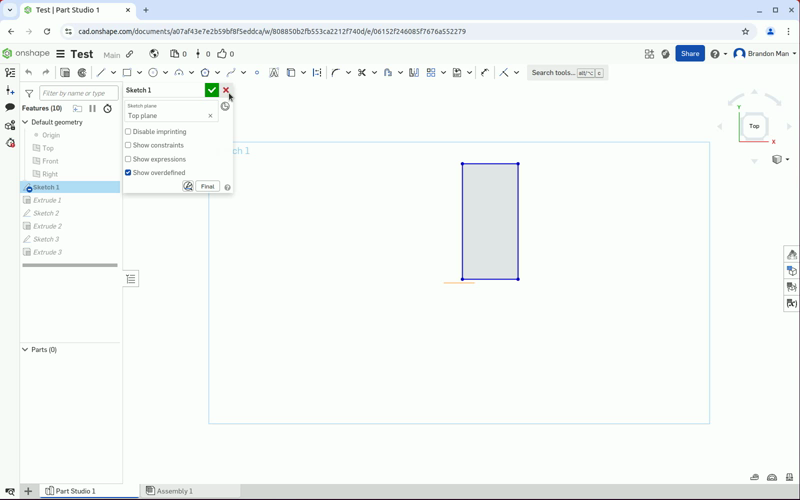
key(shift+s)
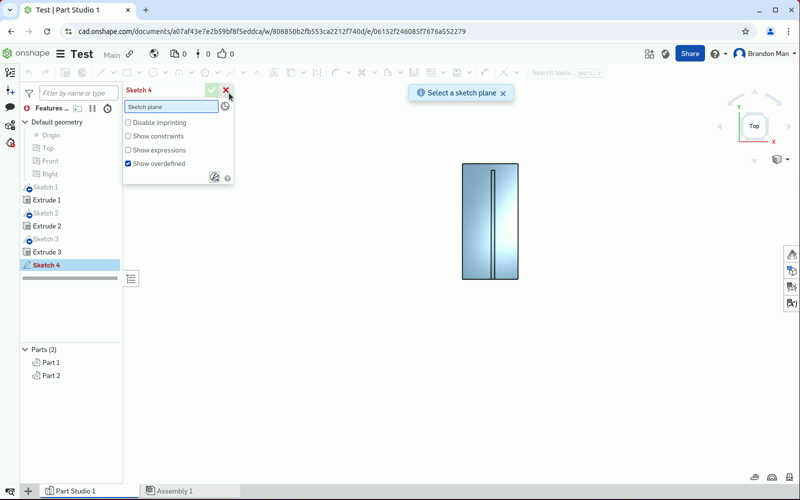
mouse_move(73, 150)
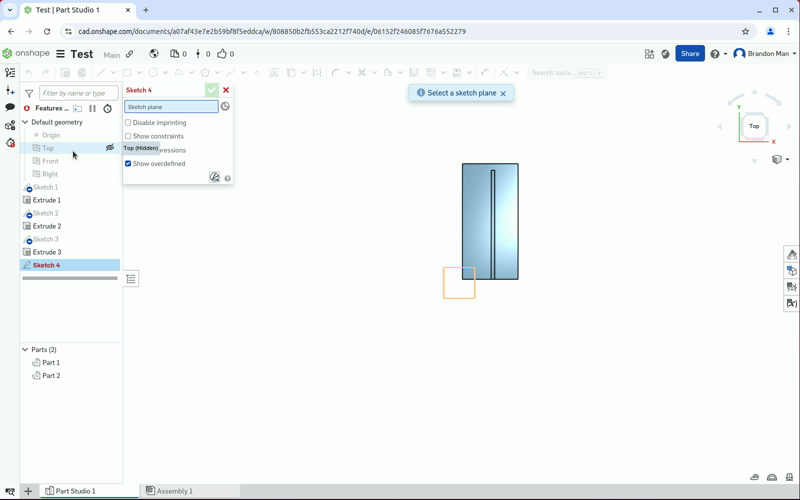
click(73, 150)
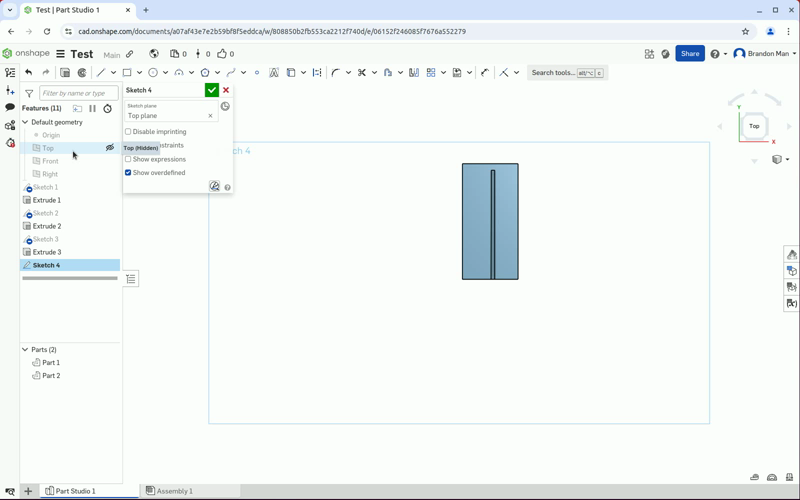
mouse_move(73, 352)
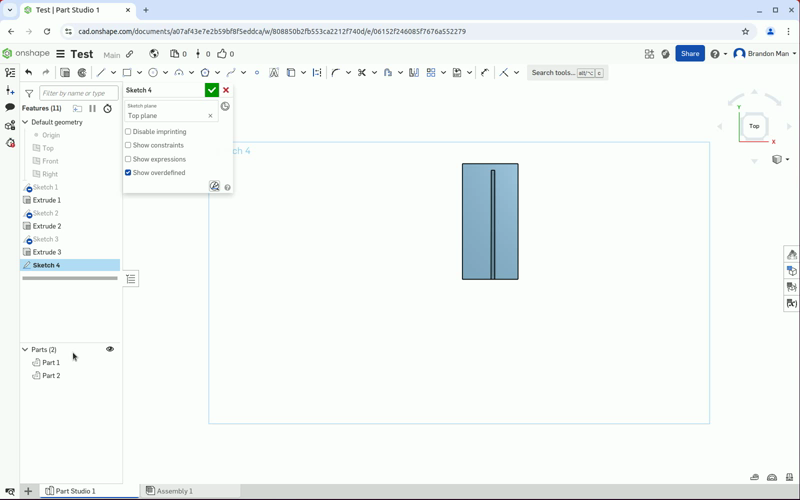
key(y)
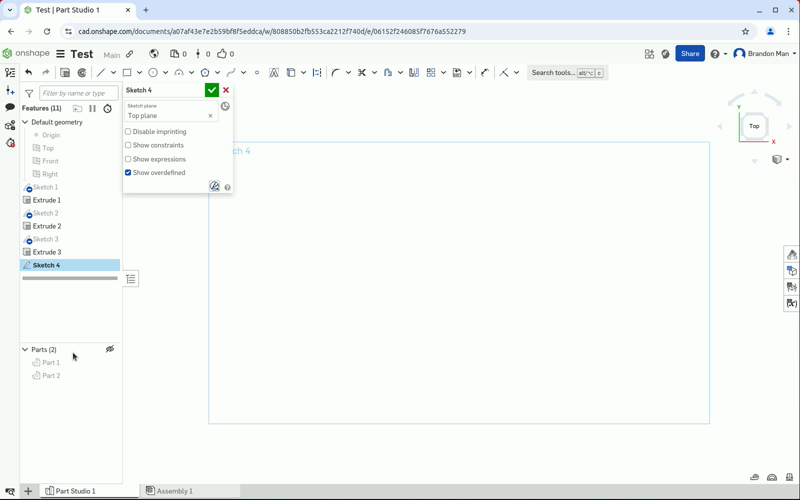
key(l)
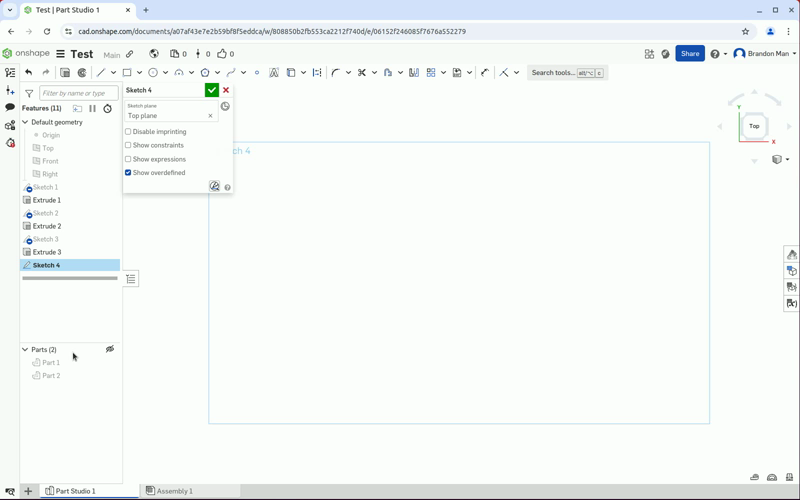
key_down(shift)
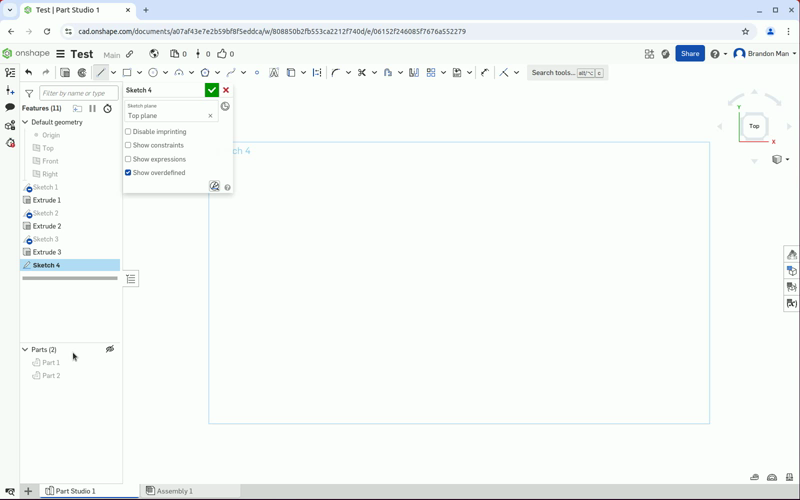
mouse_move(487, 279)
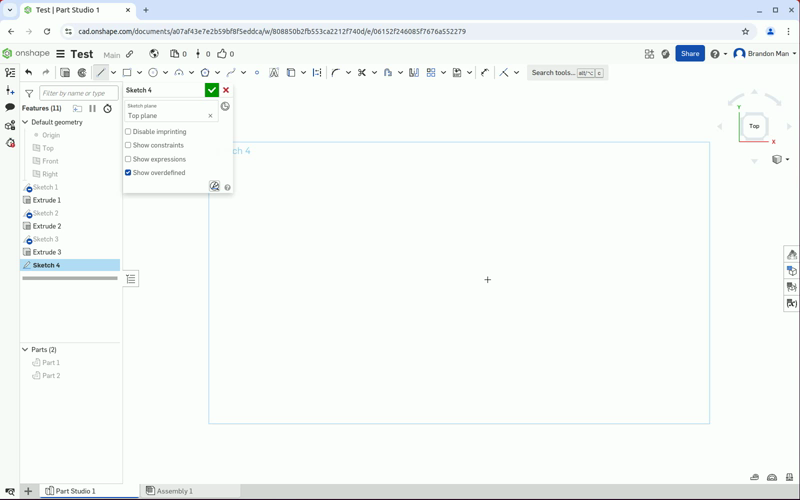
click(487, 279)
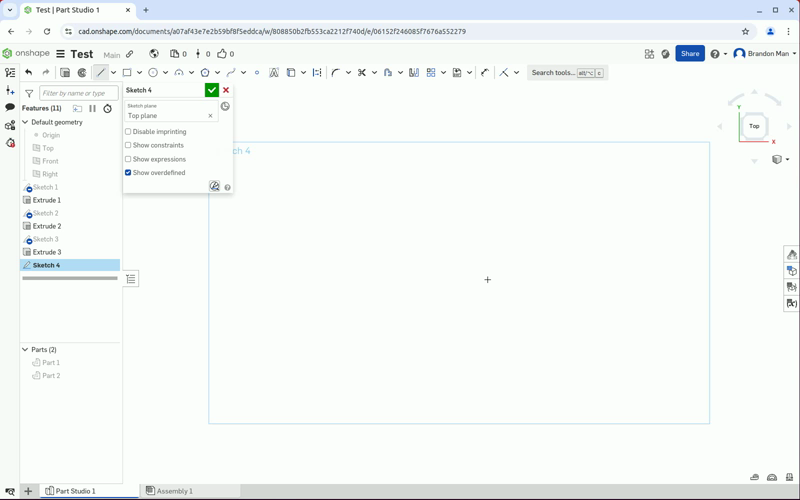
key_up(shift)
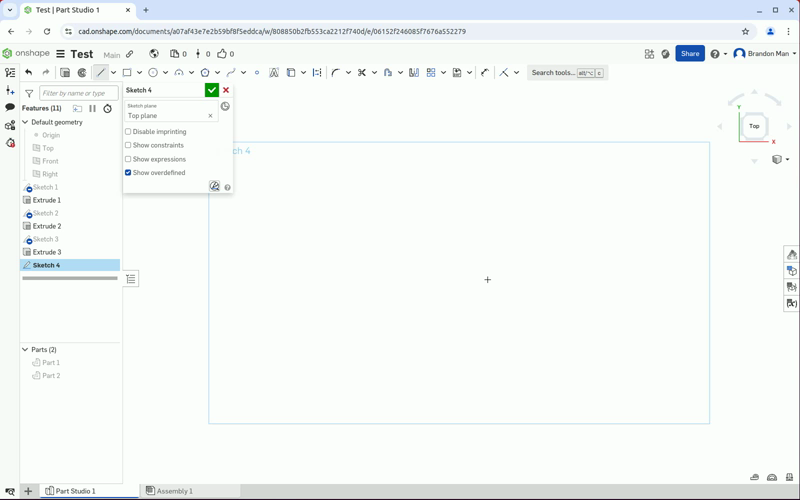
key_down(shift)
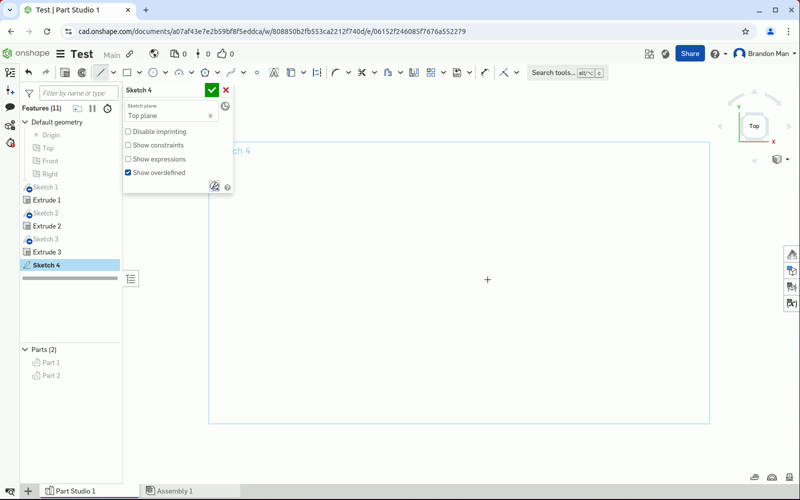
mouse_move(517, 279)
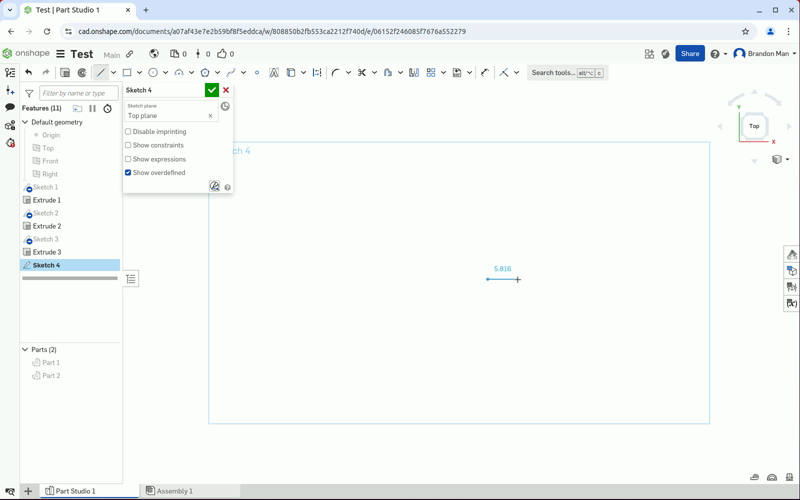
mouse_move(491, 279)
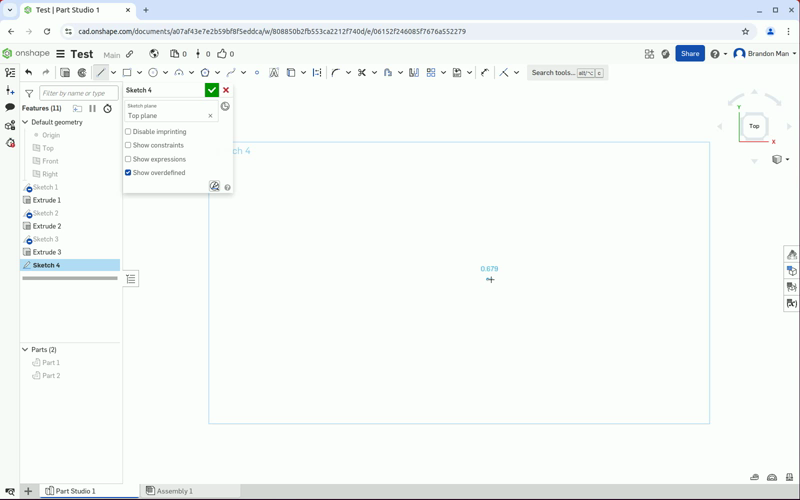
scroll(6)
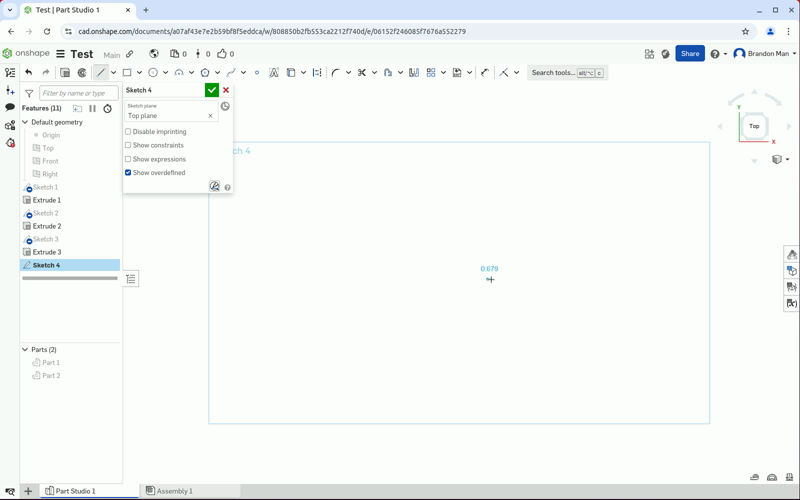
scroll(6)
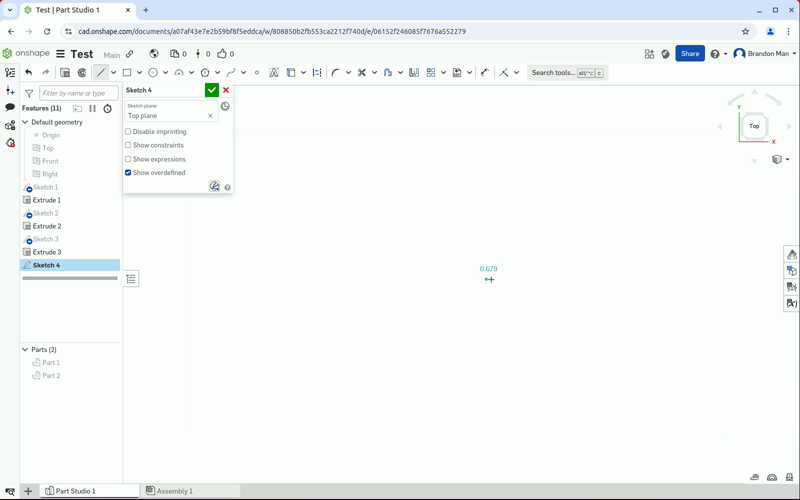
scroll(6)
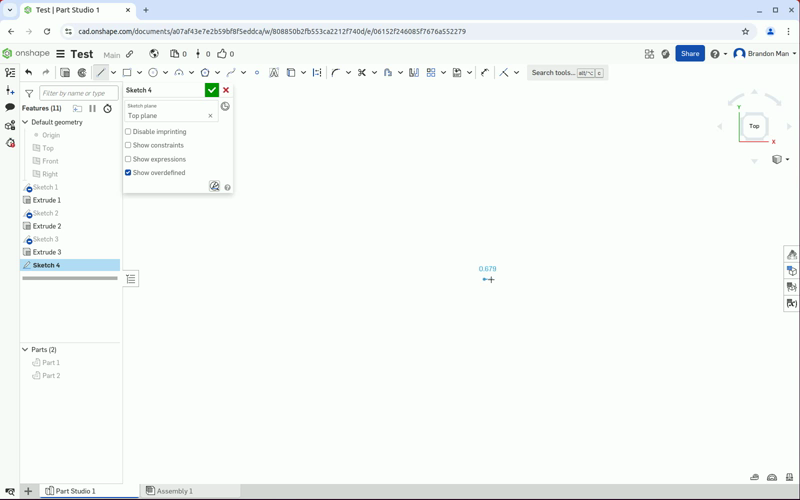
scroll(6)
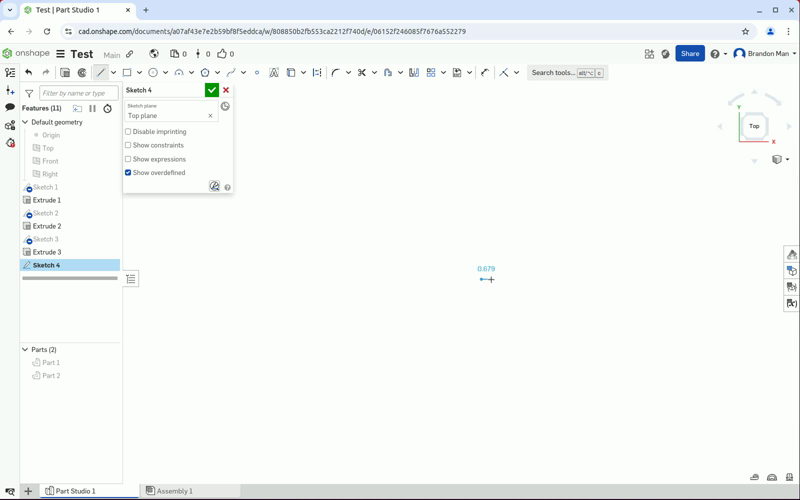
scroll(6)
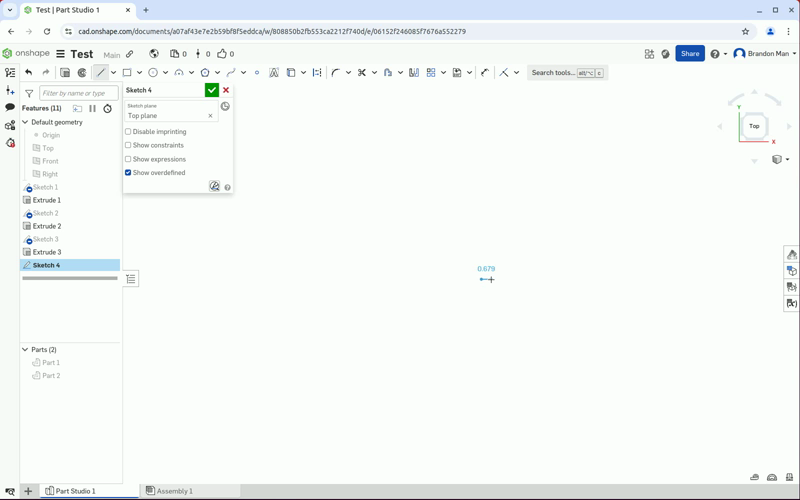
scroll(6)
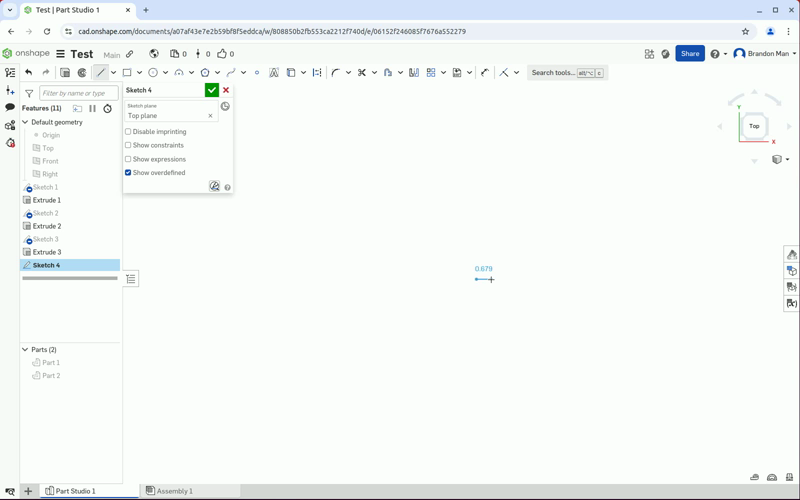
scroll(6)
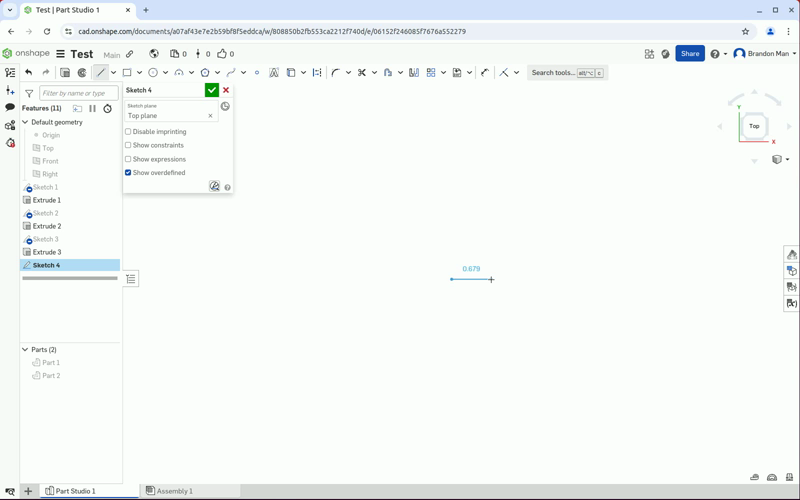
click(491, 279)
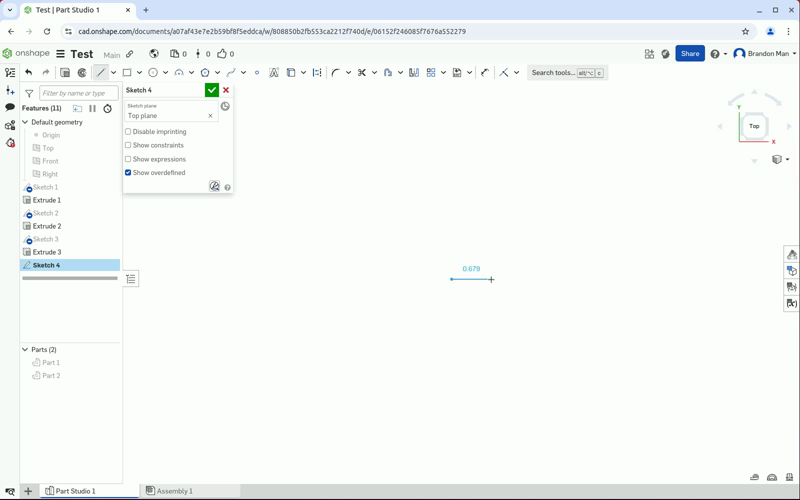
scroll(-6)
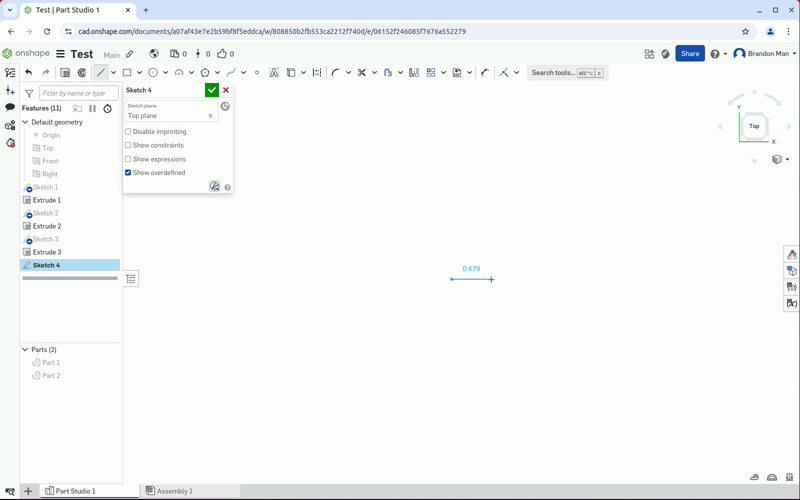
scroll(-6)
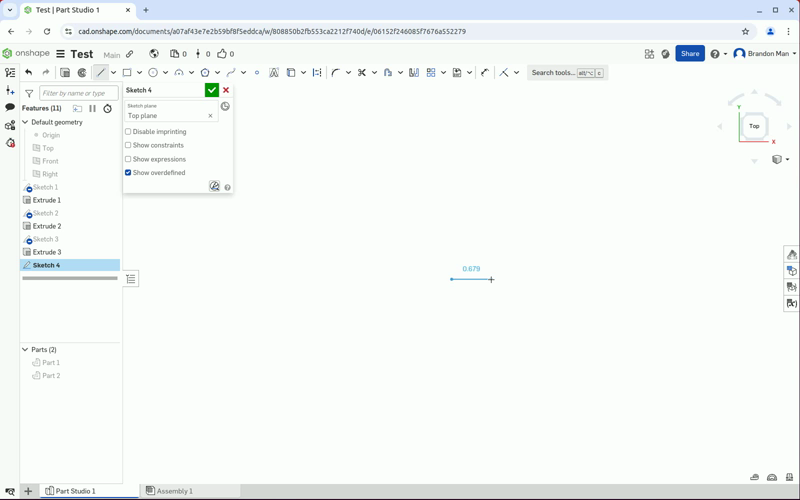
scroll(-6)
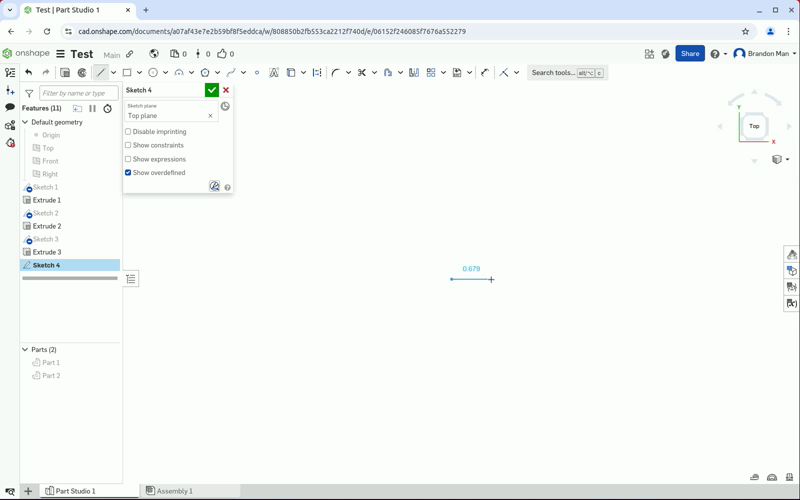
scroll(-6)
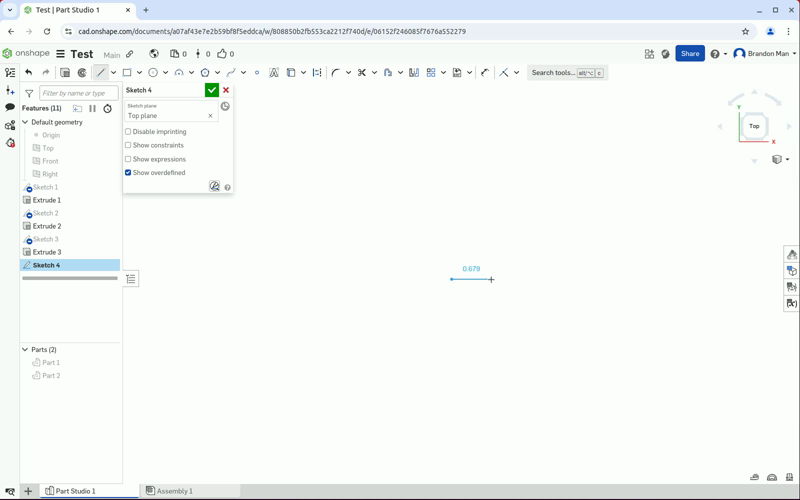
scroll(-6)
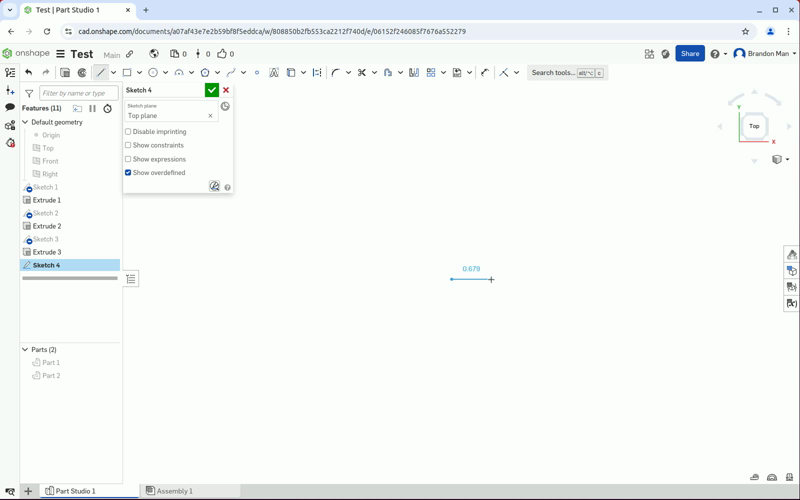
scroll(-6)
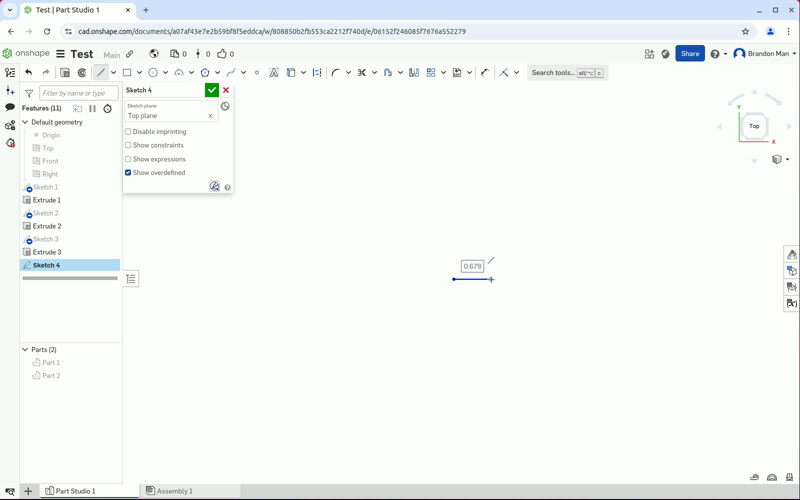
scroll(-6)
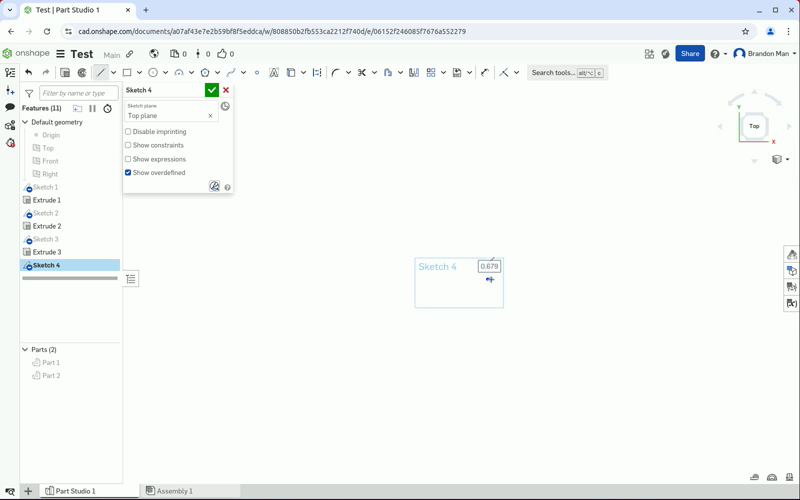
key_up(shift)
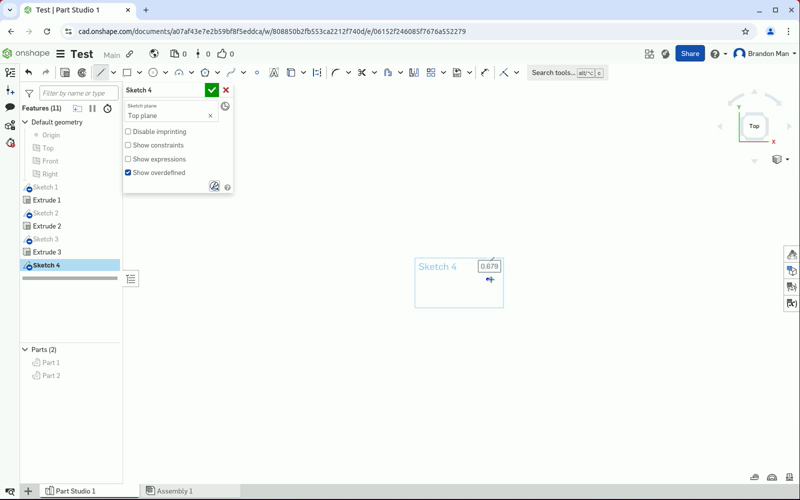
key_down(shift)
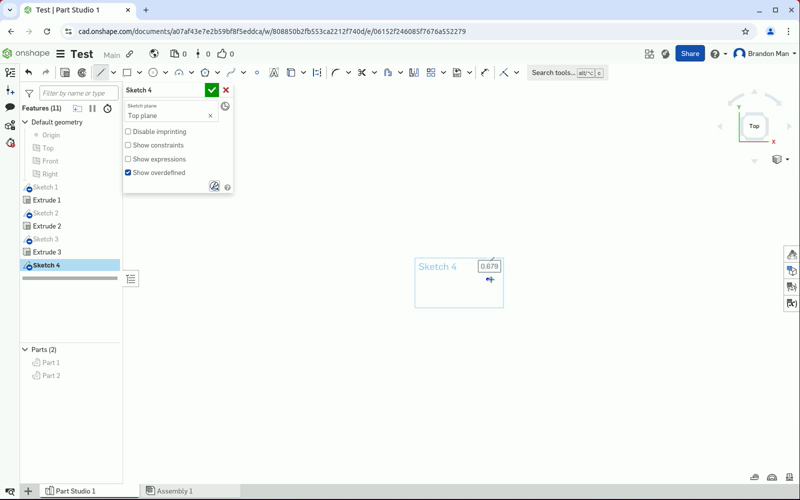
mouse_move(491, 210)
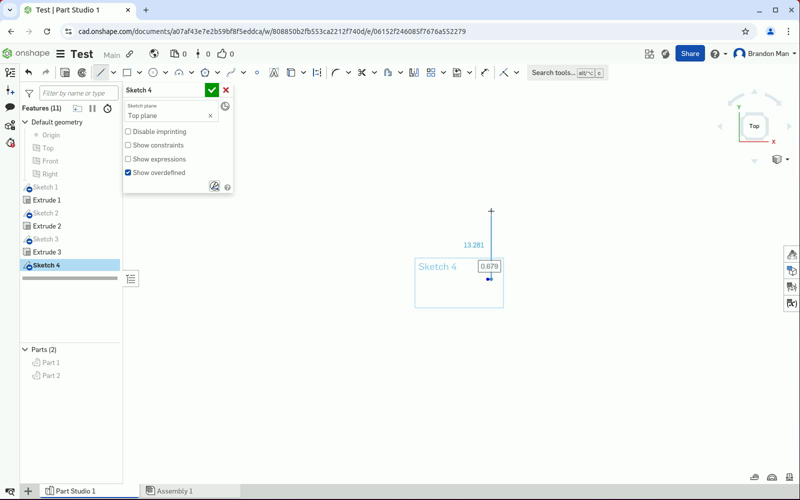
click(491, 210)
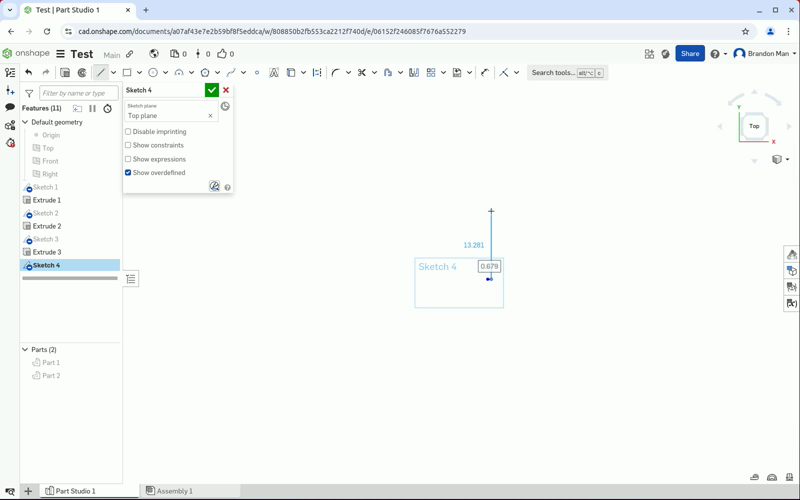
key_up(shift)
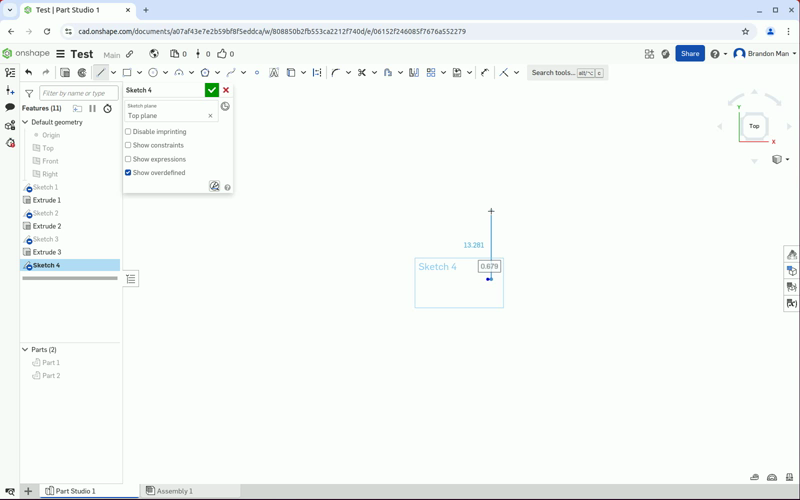
key_down(shift)
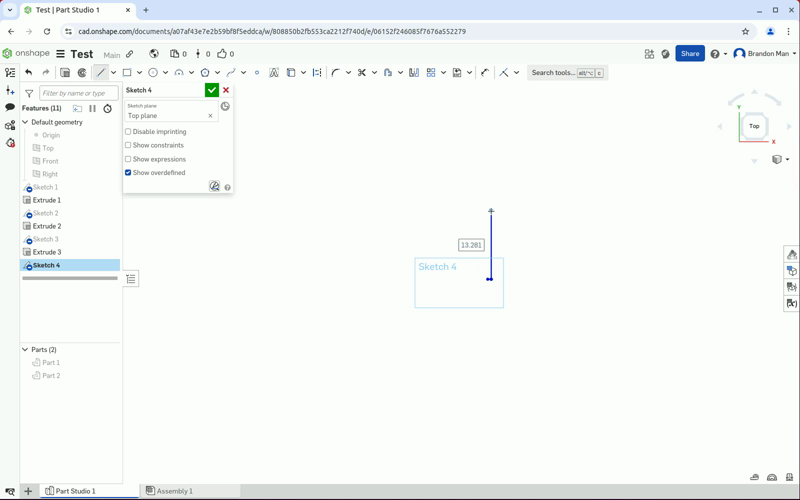
mouse_move(521, 210)
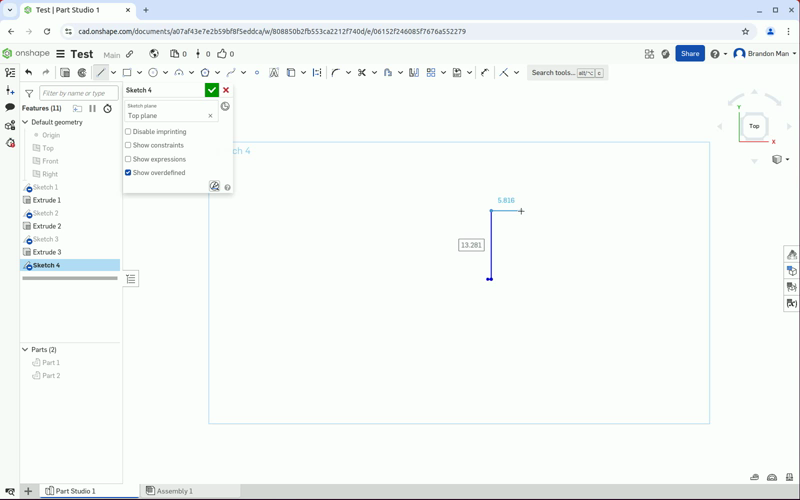
mouse_move(491, 170)
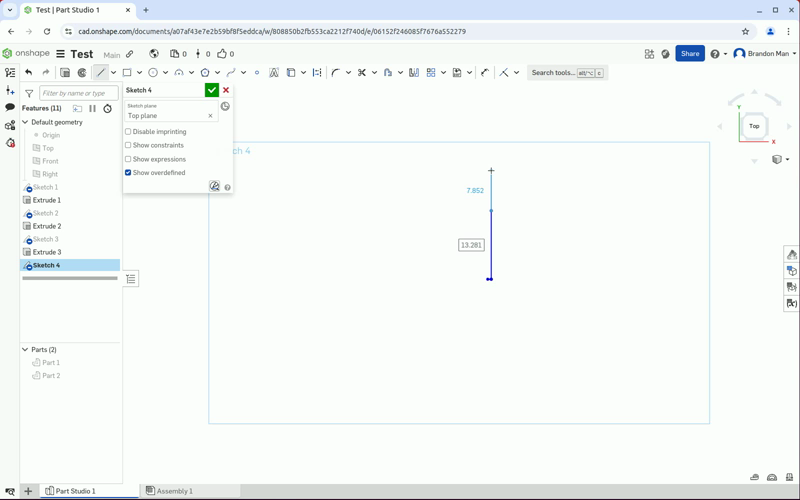
click(491, 170)
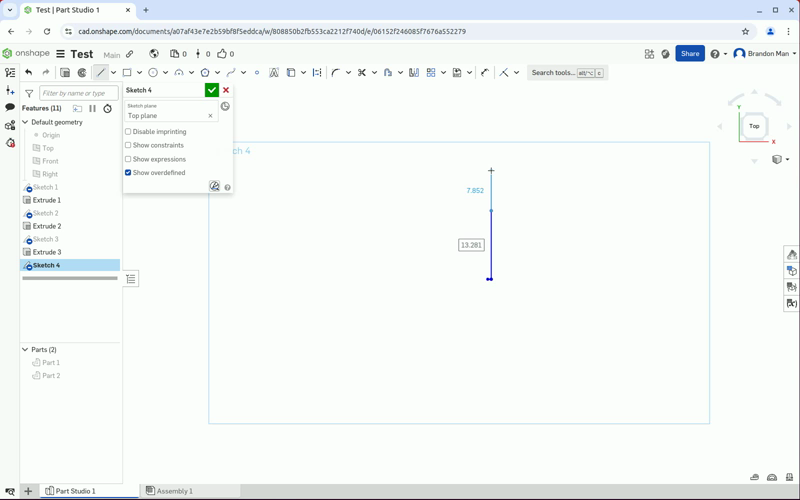
key_up(shift)
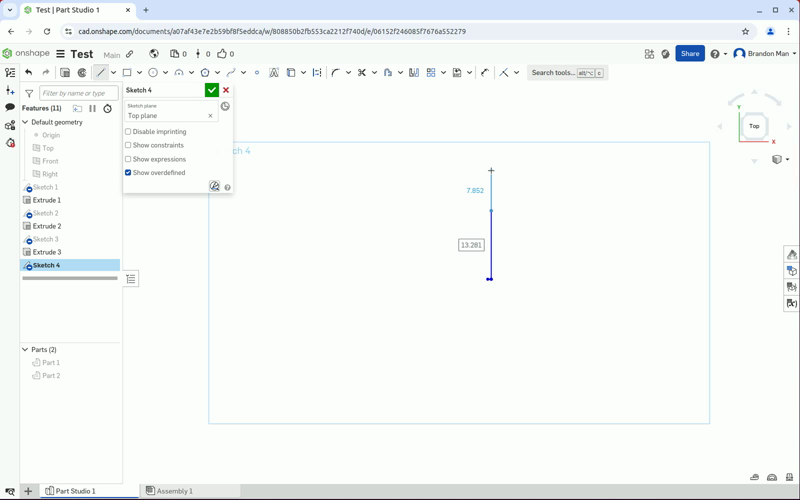
key_down(shift)
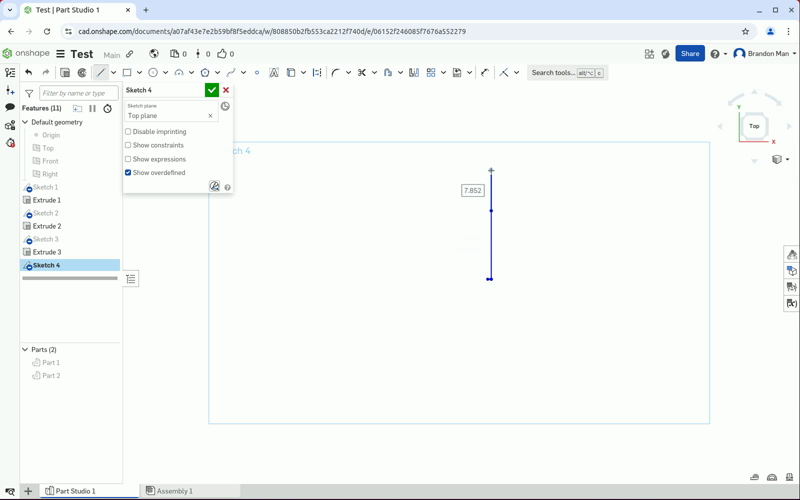
mouse_move(521, 170)
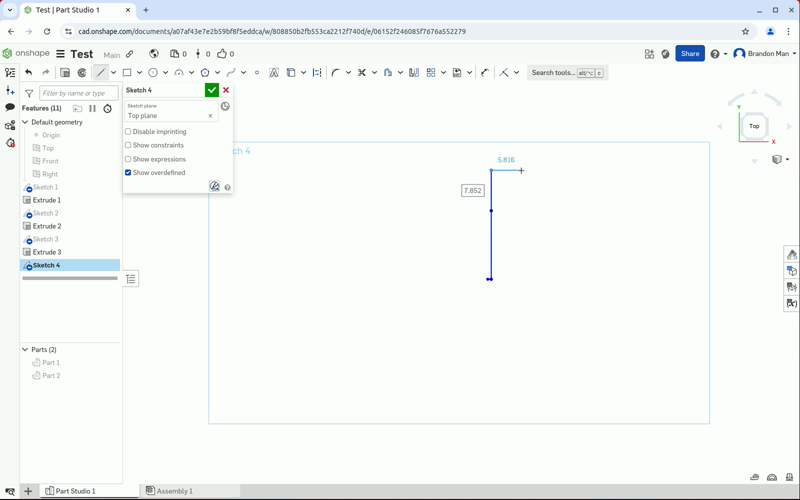
mouse_move(487, 170)
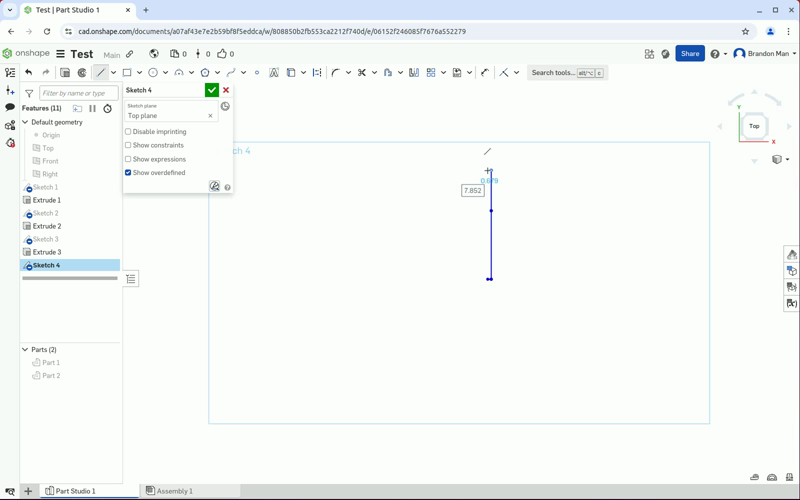
scroll(6)
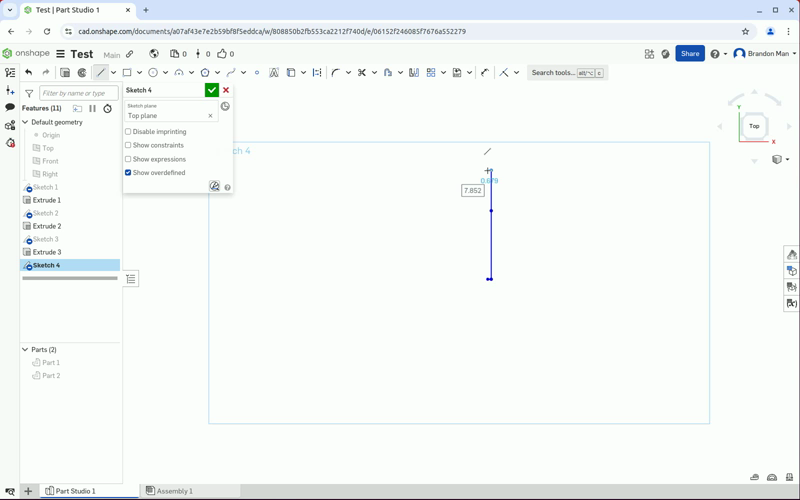
scroll(6)
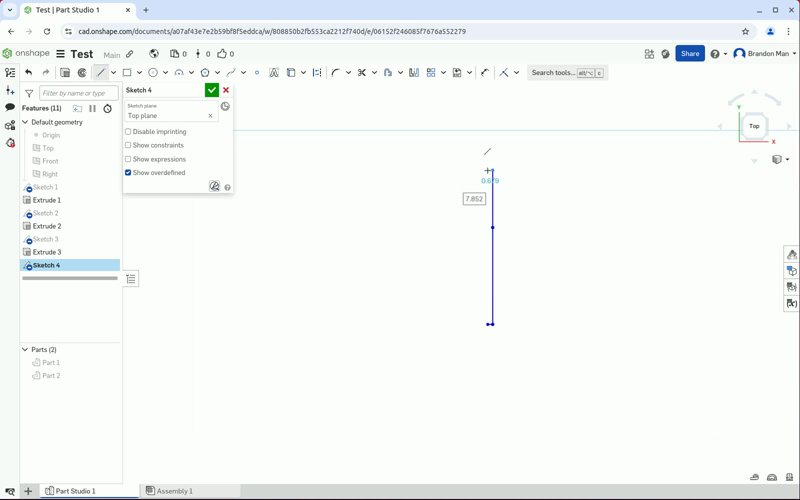
scroll(6)
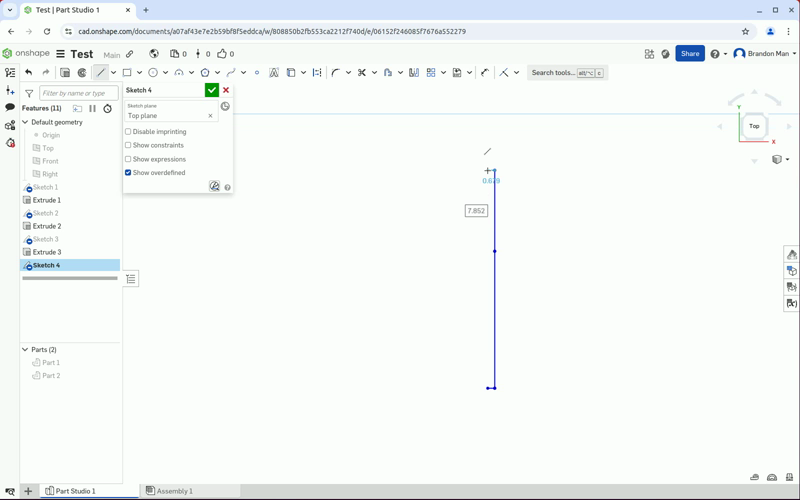
scroll(6)
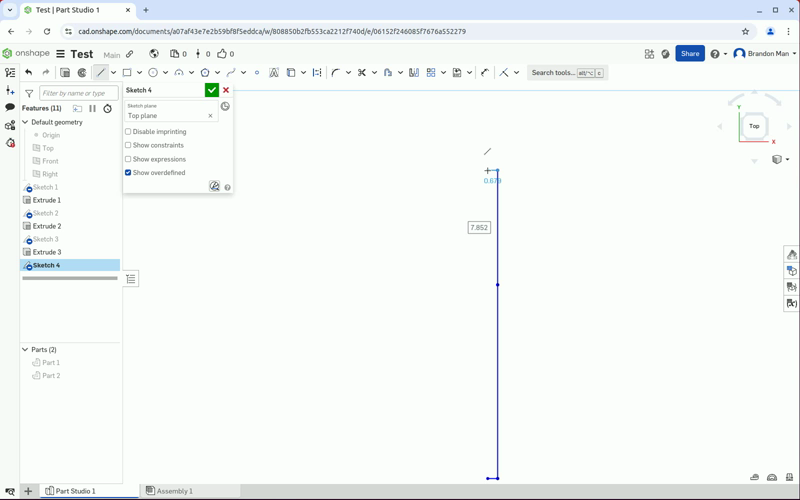
scroll(6)
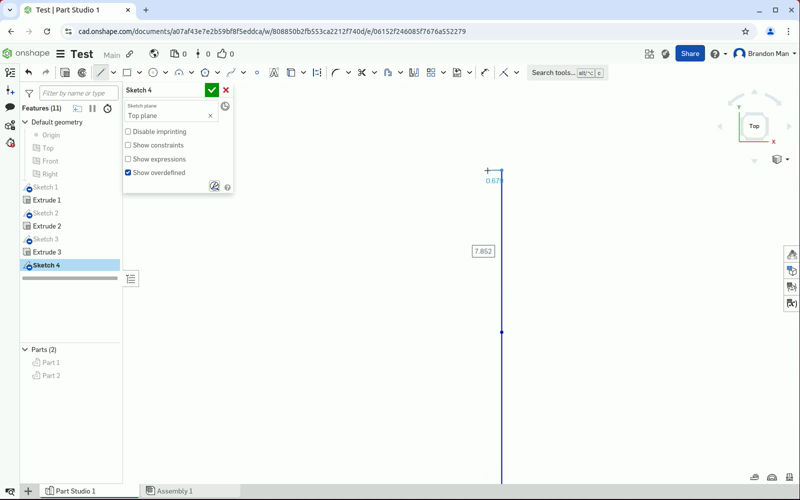
scroll(6)
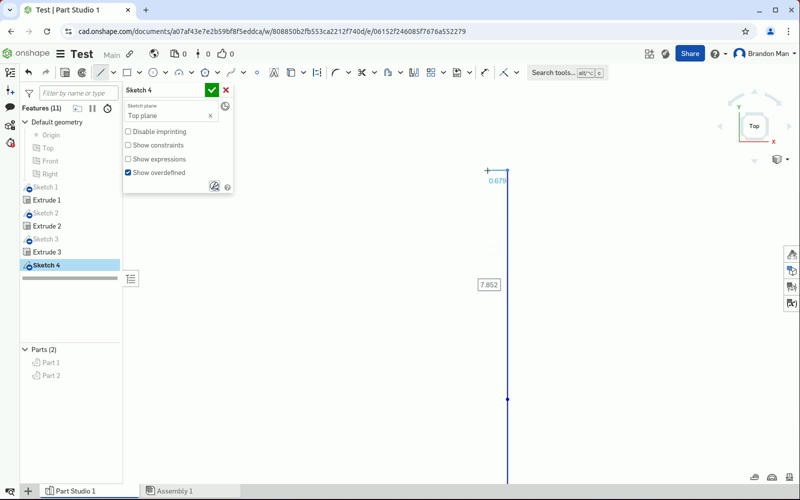
scroll(6)
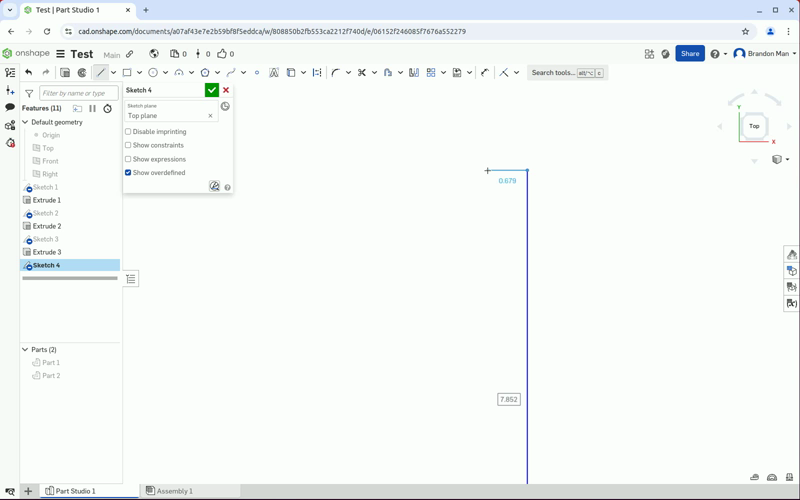
click(487, 170)
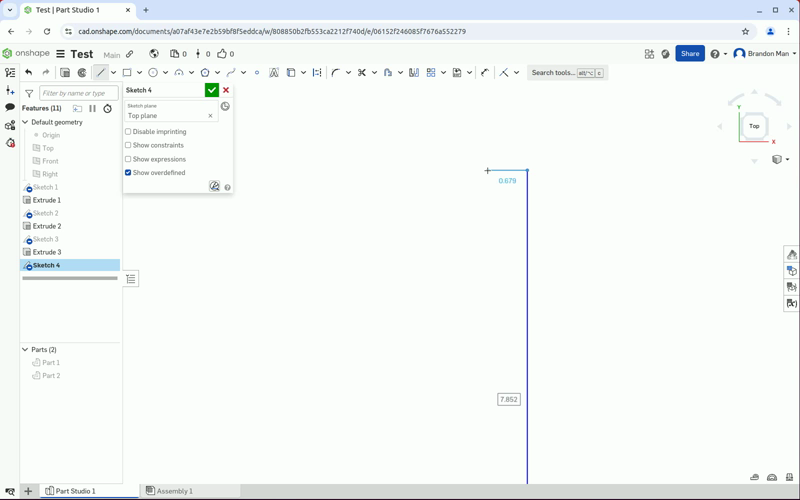
scroll(-6)
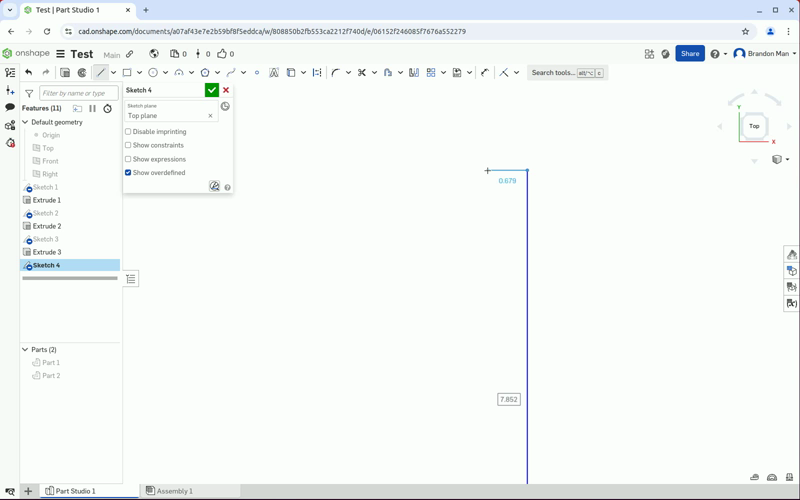
scroll(-6)
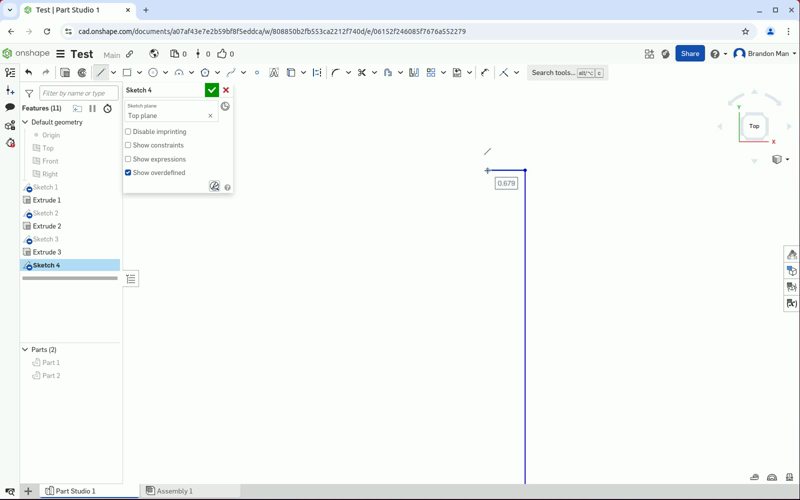
scroll(-6)
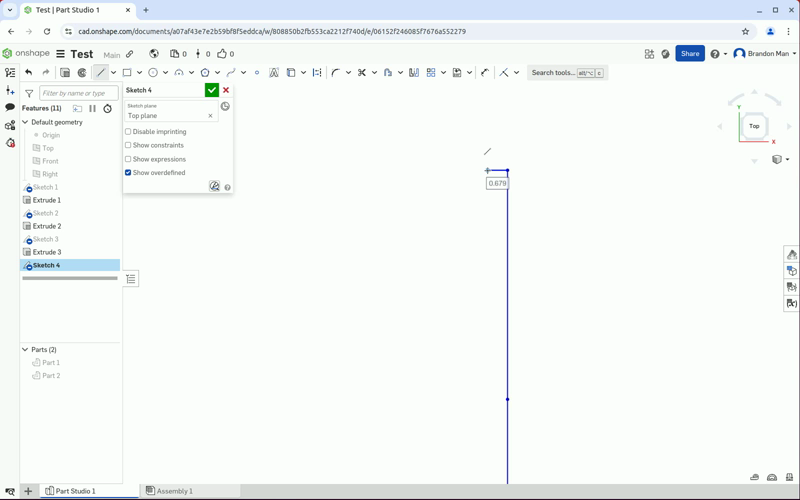
scroll(-6)
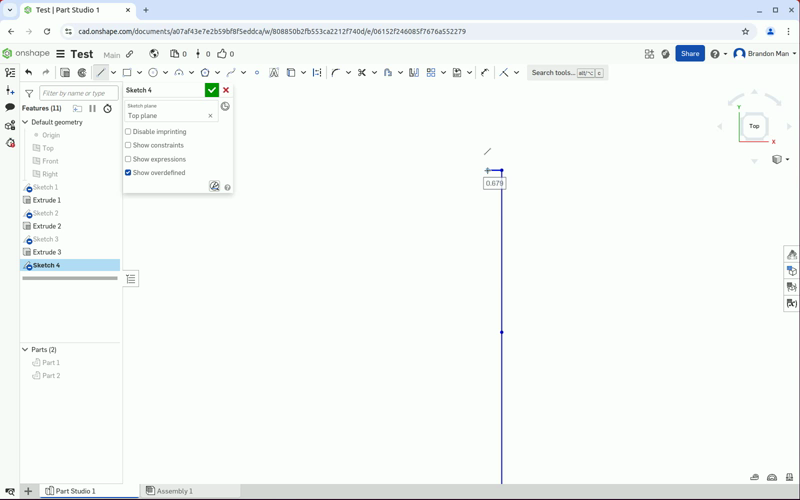
scroll(-6)
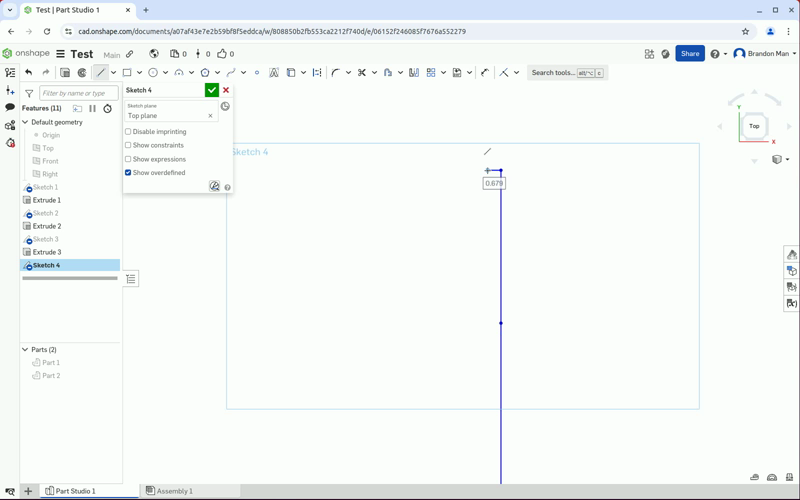
scroll(-6)
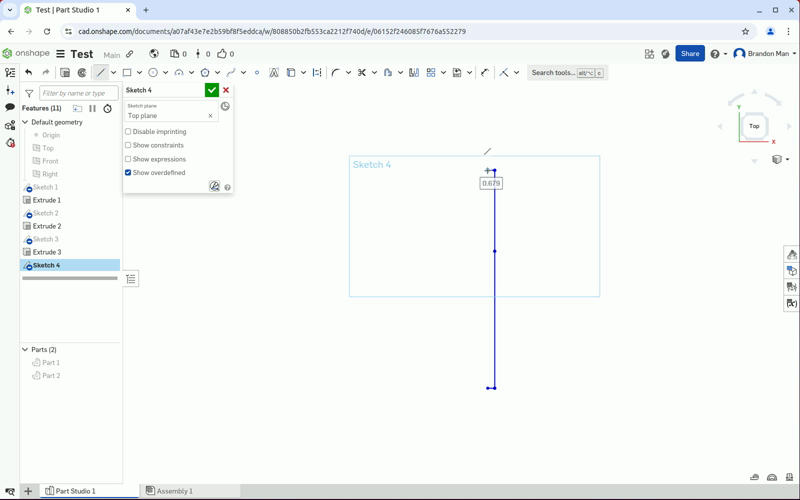
scroll(-6)
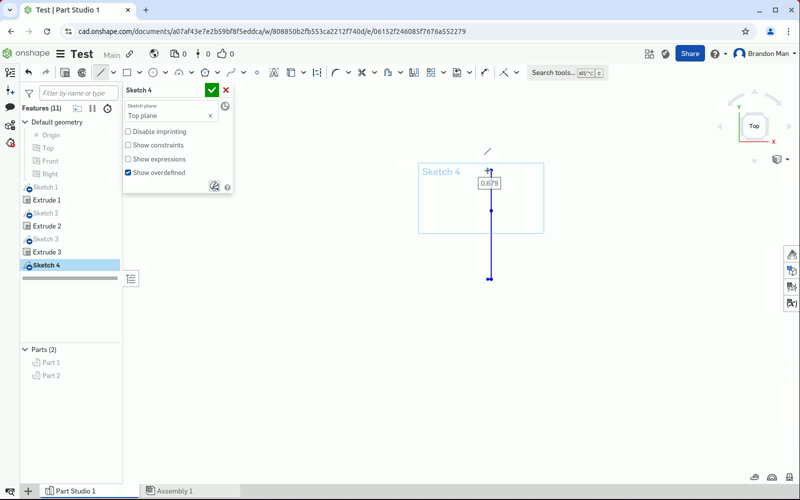
key_up(shift)
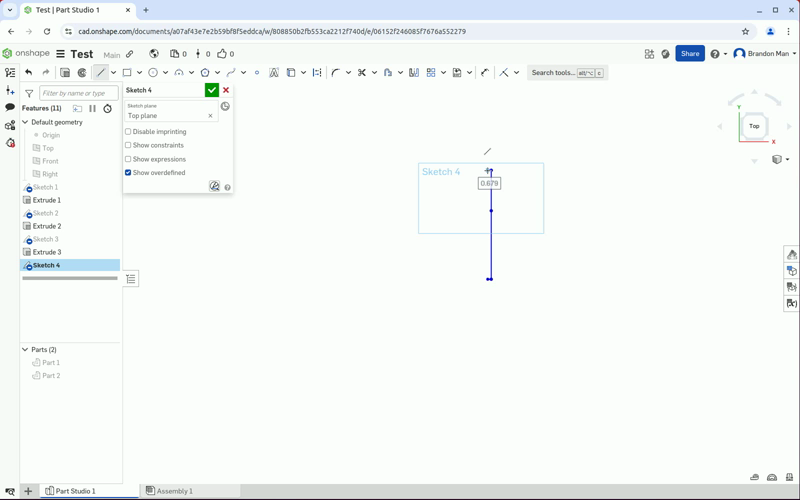
key_down(shift)
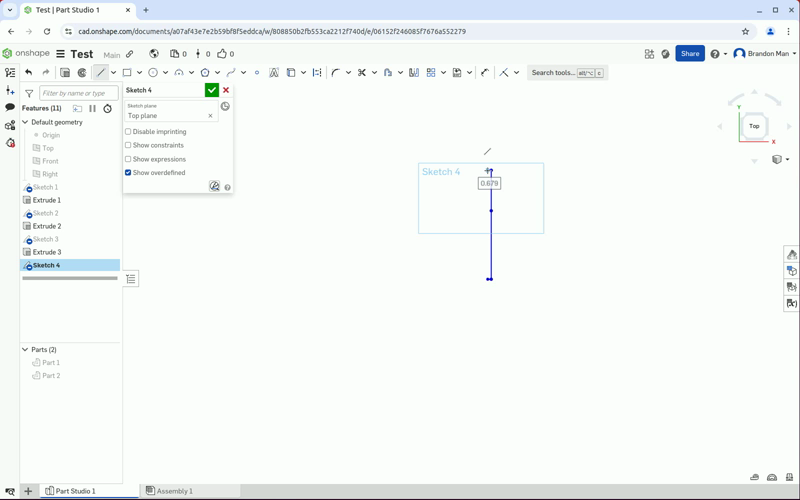
mouse_move(487, 279)
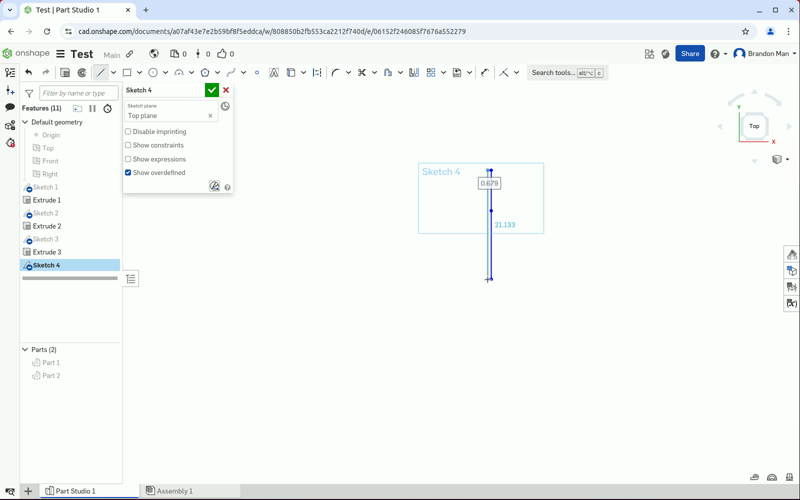
scroll(6)
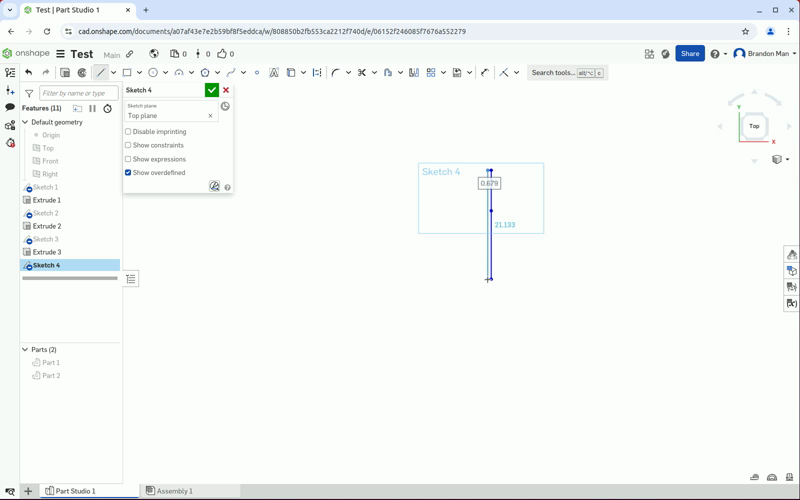
scroll(6)
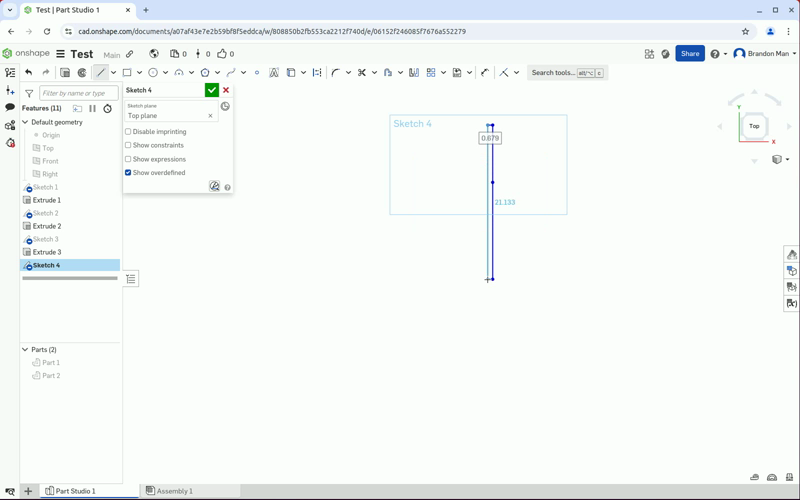
scroll(6)
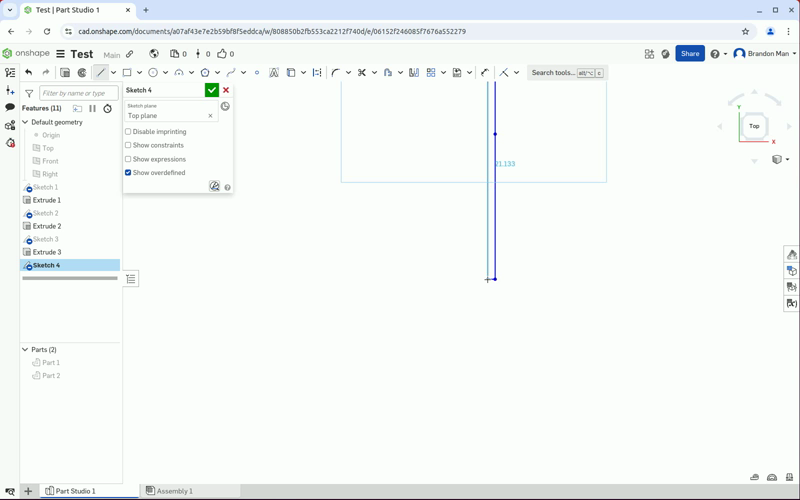
scroll(6)
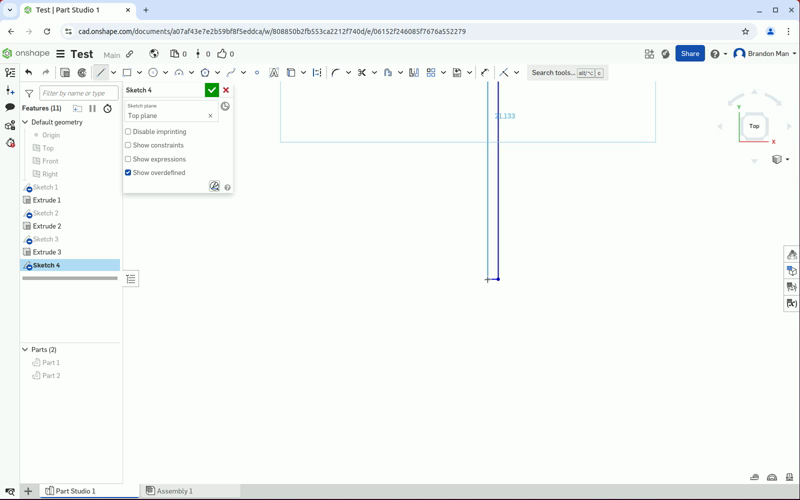
scroll(6)
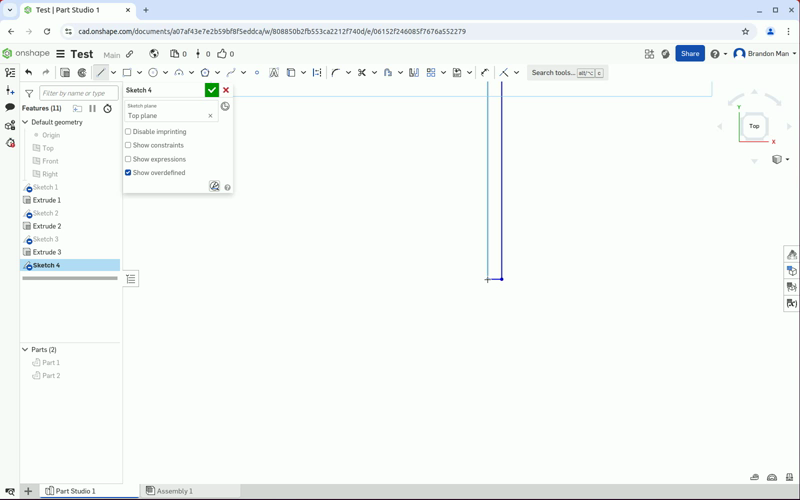
scroll(6)
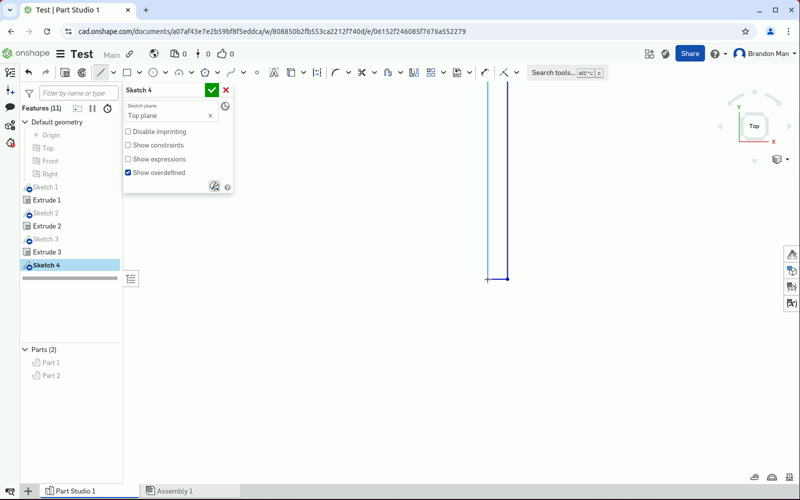
scroll(6)
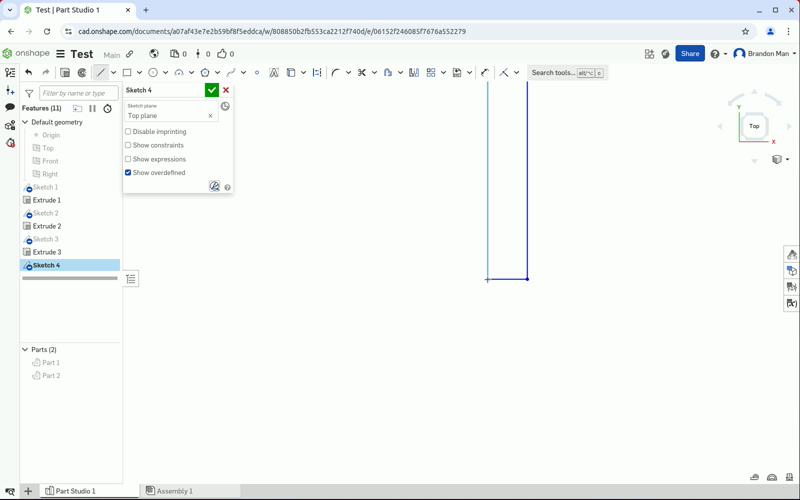
key_up(shift)
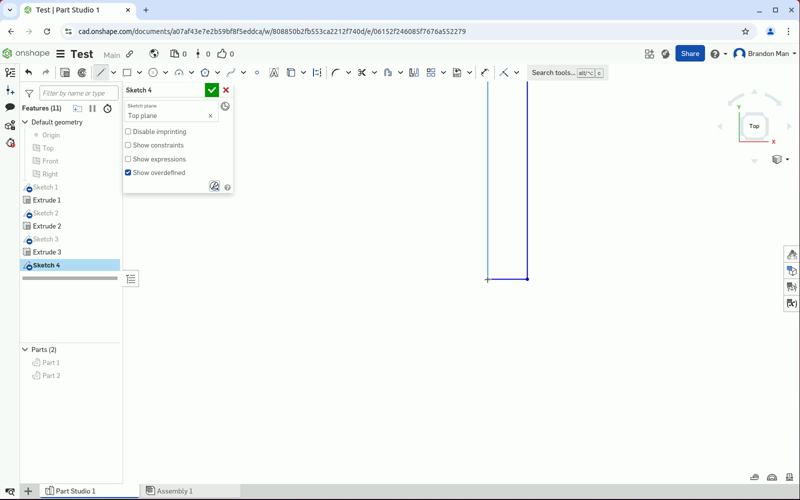
click(487, 279)
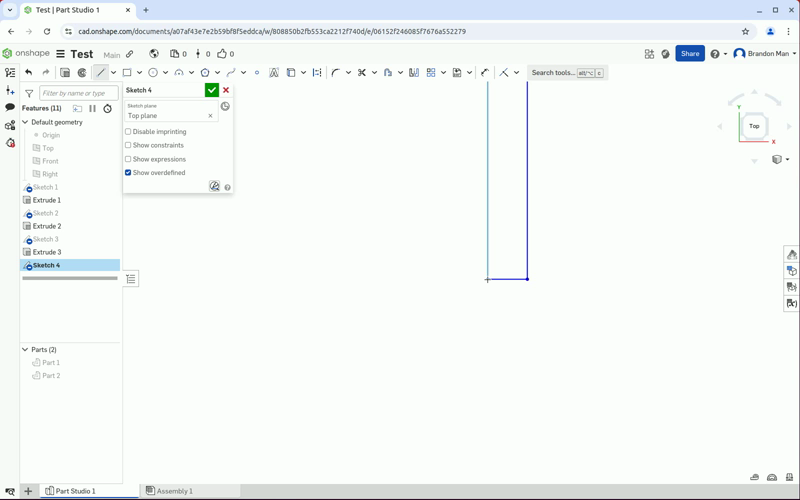
scroll(-6)
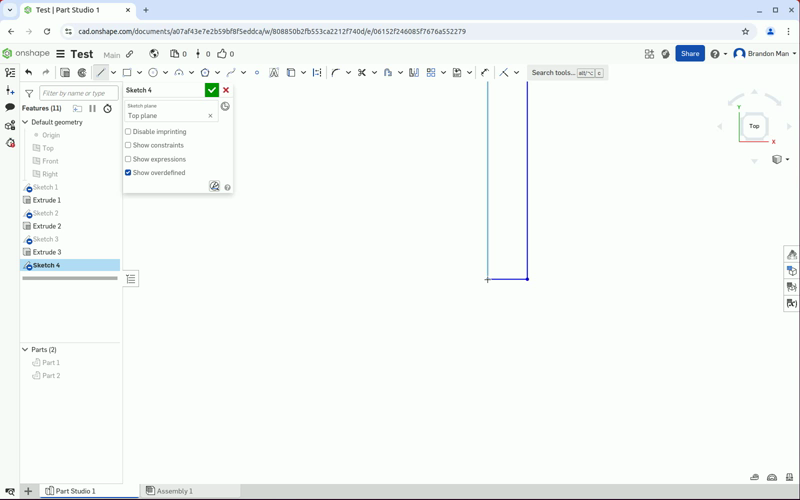
scroll(-6)
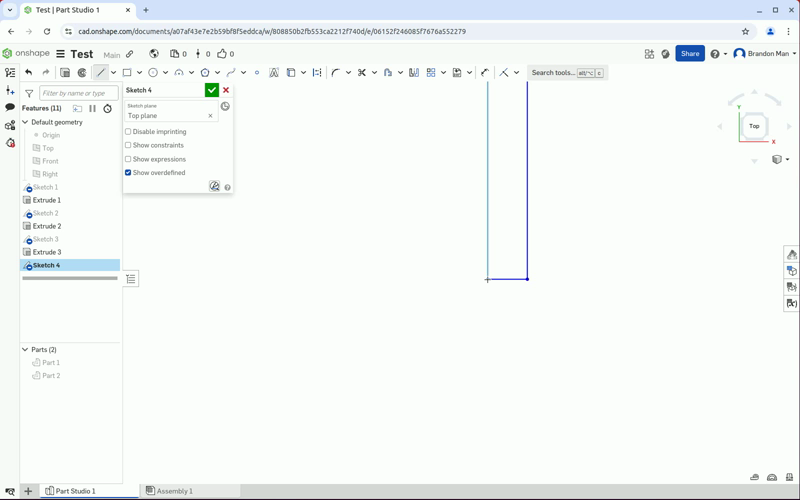
scroll(-6)
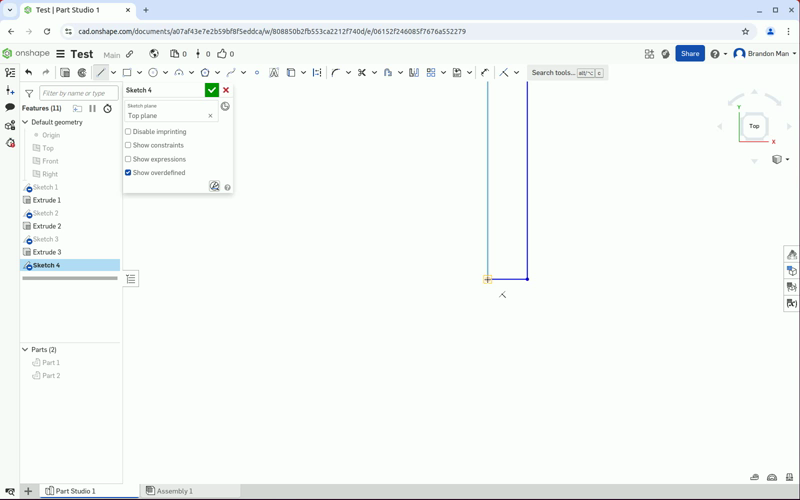
scroll(-6)
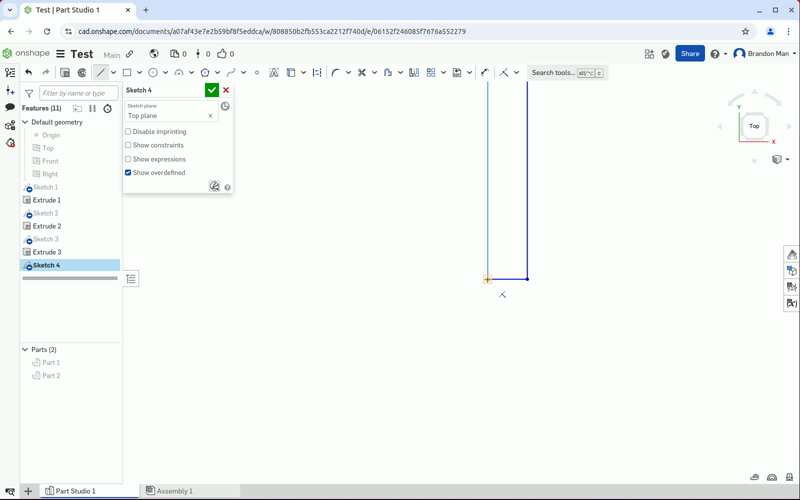
scroll(-6)
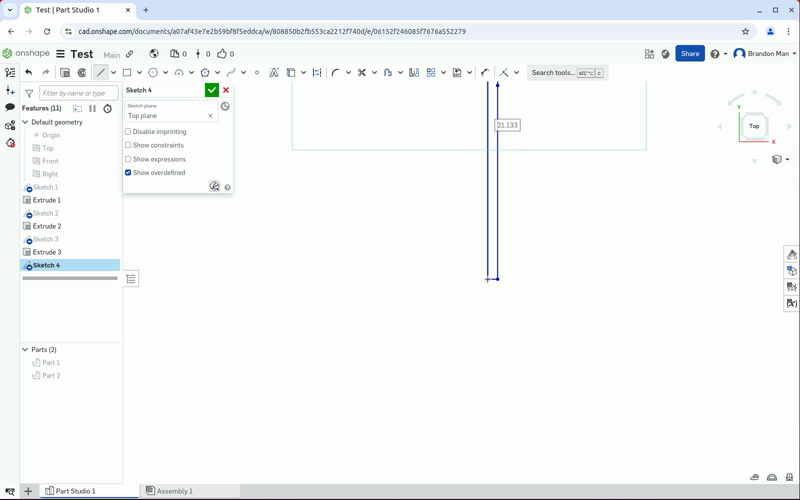
scroll(-6)
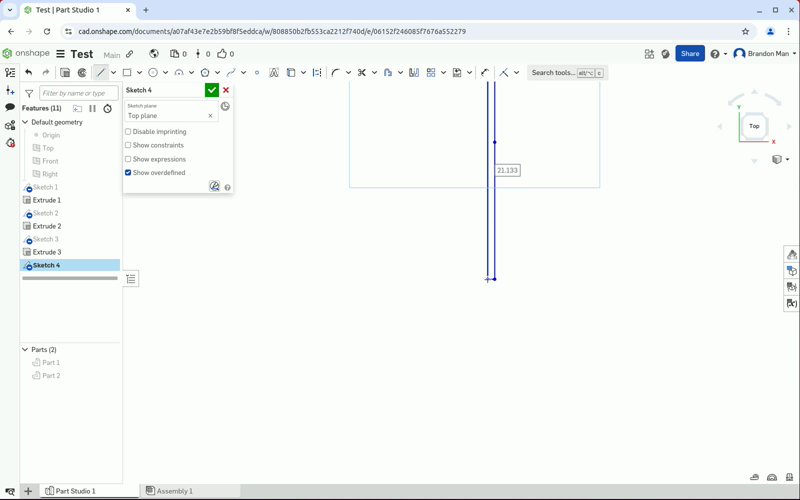
scroll(-6)
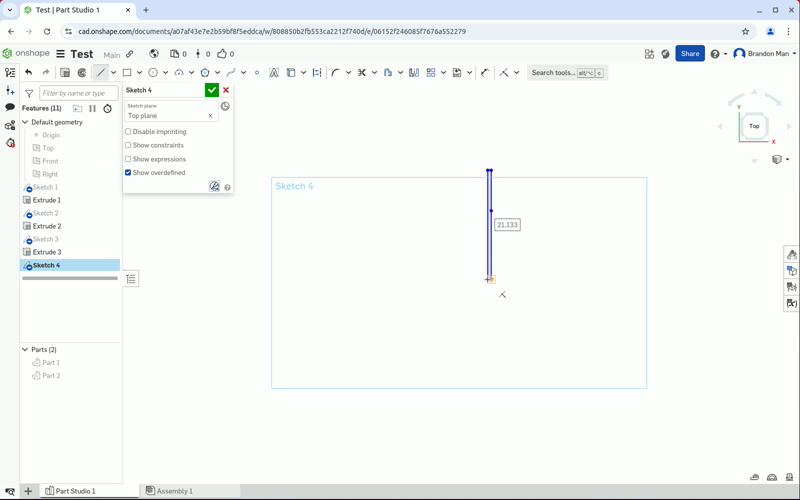
key(esc)
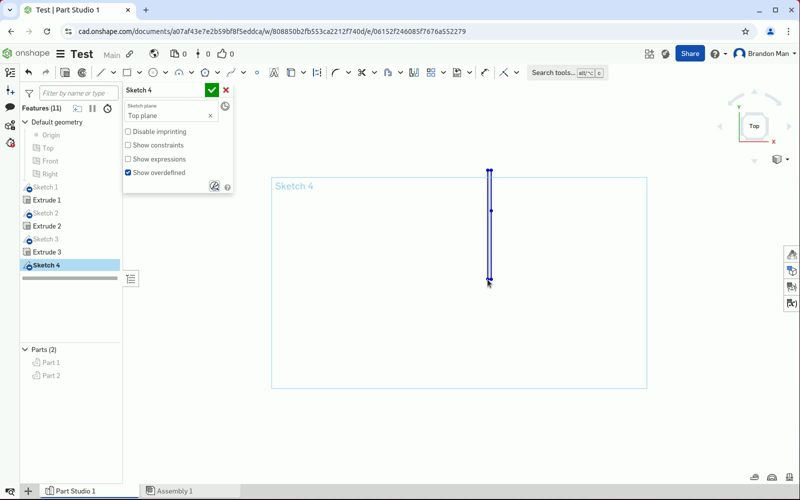
mouse_move(488, 245)
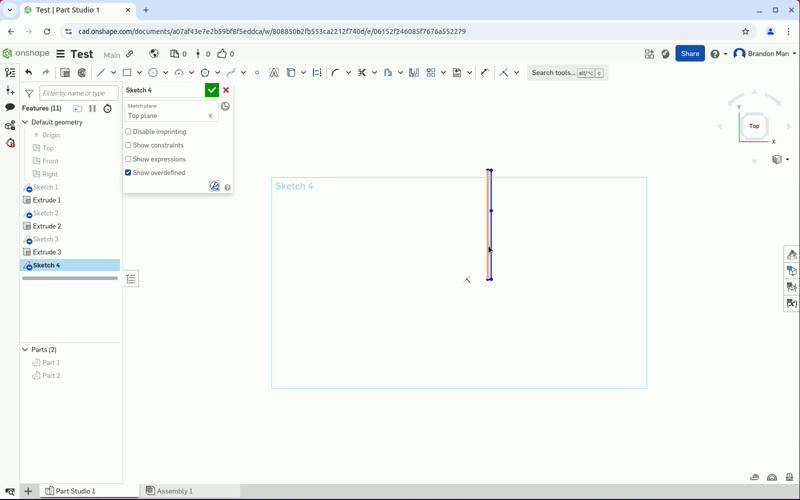
scroll(6)
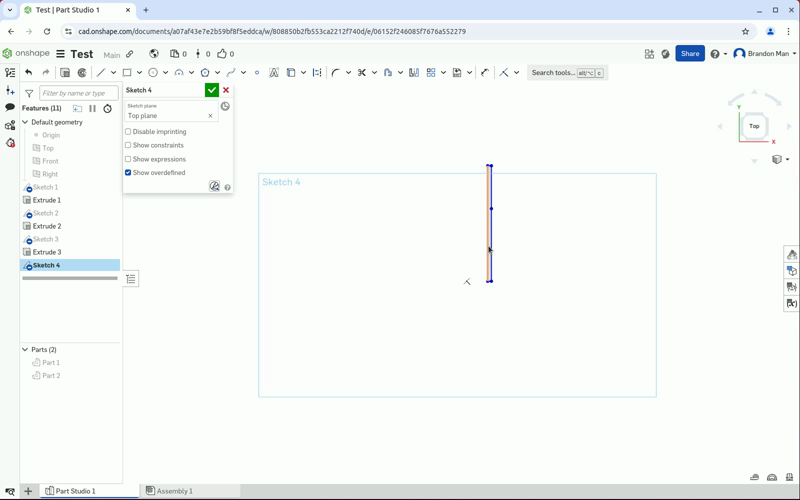
scroll(6)
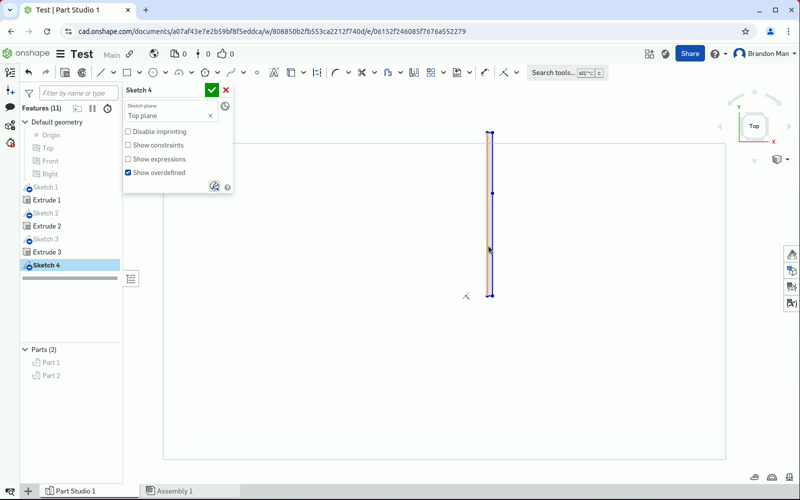
scroll(6)
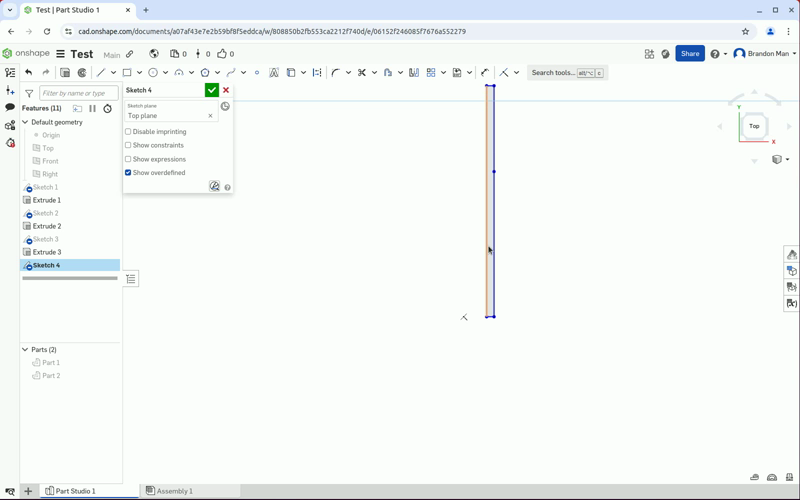
scroll(6)
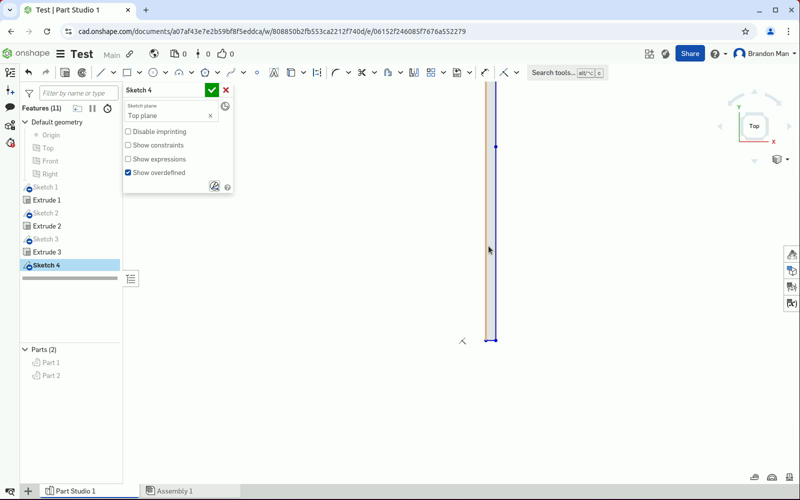
scroll(6)
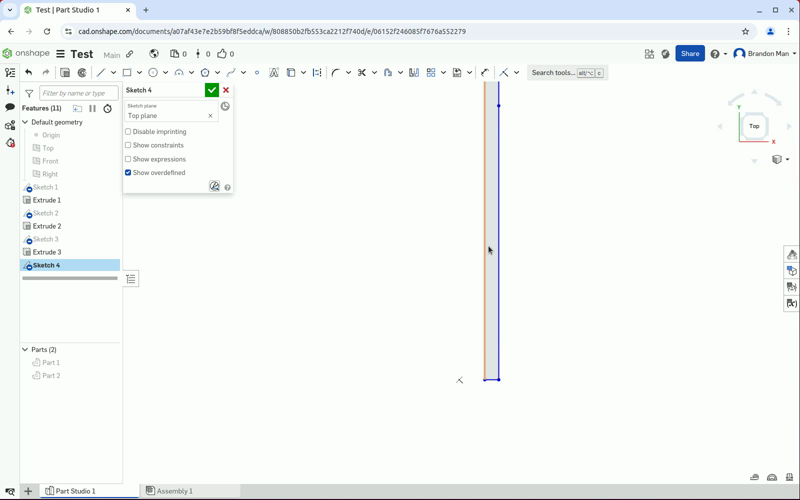
scroll(6)
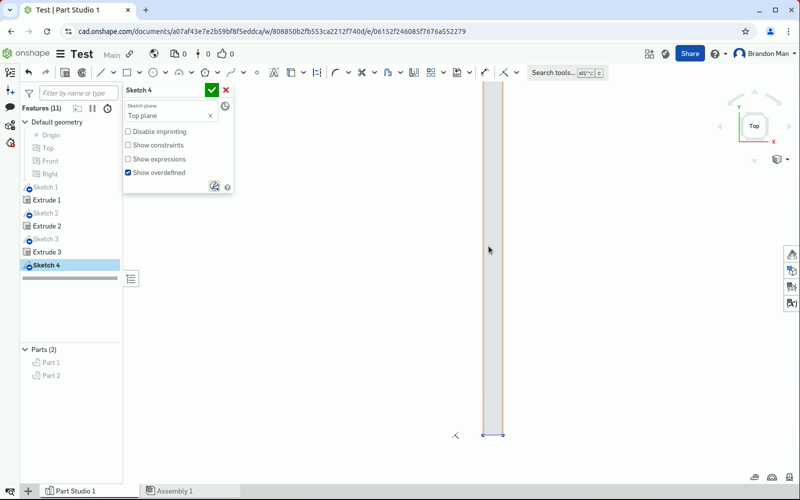
scroll(6)
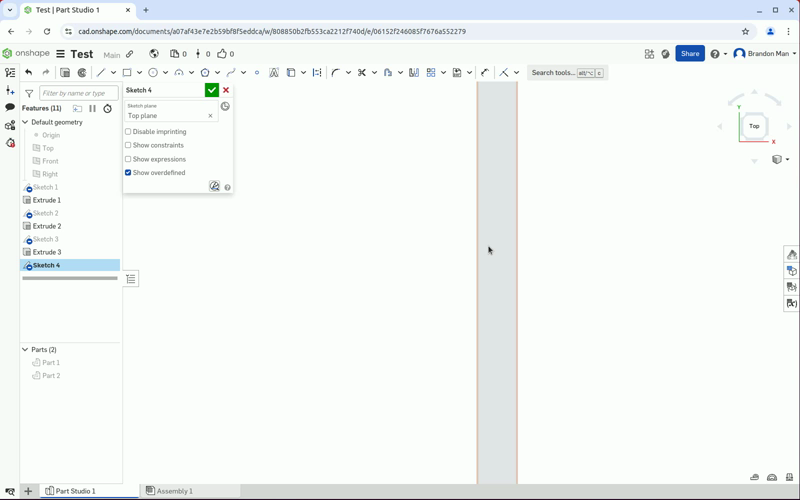
click(488, 245)
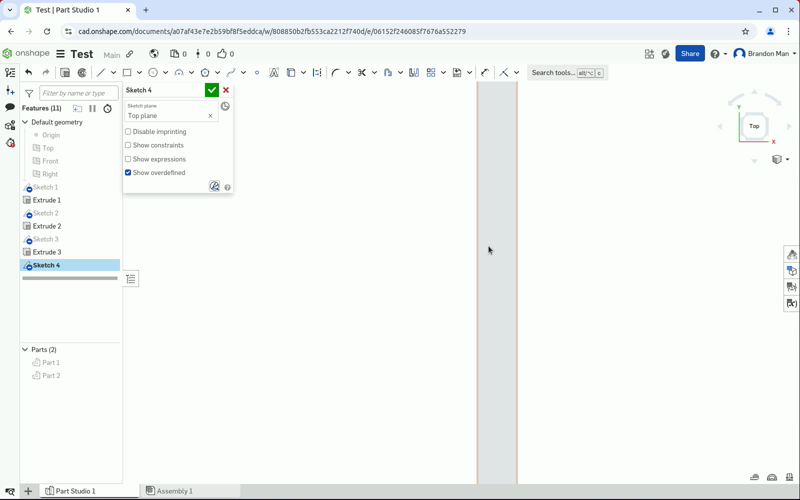
scroll(-6)
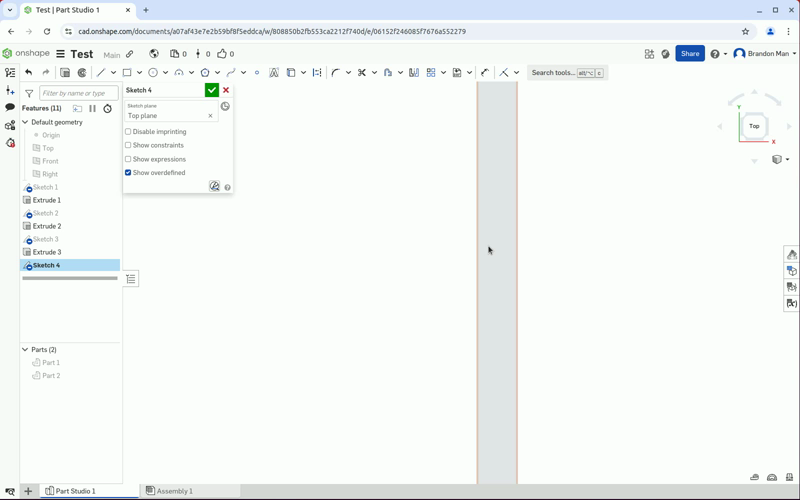
scroll(-6)
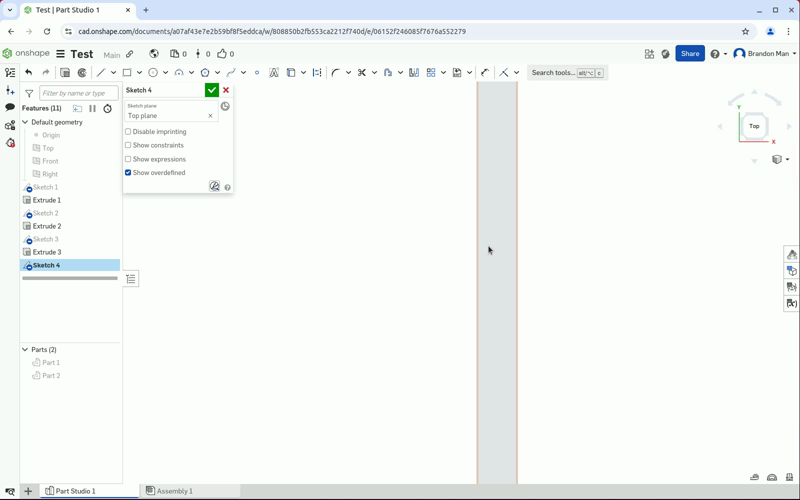
scroll(-6)
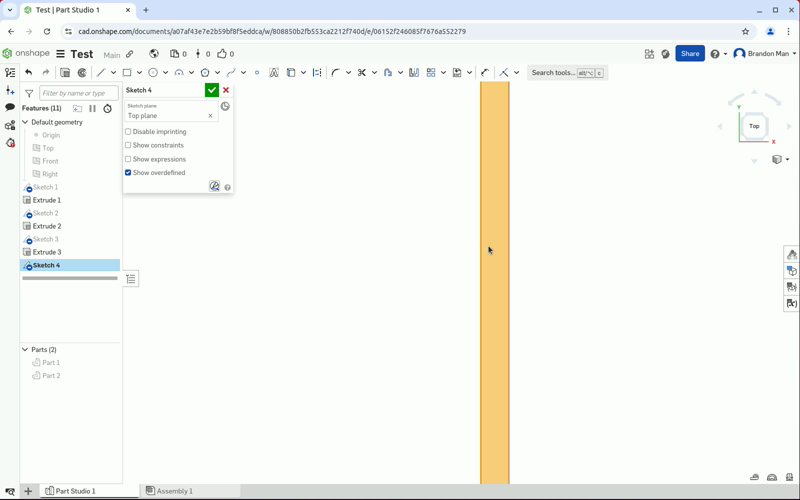
scroll(-6)
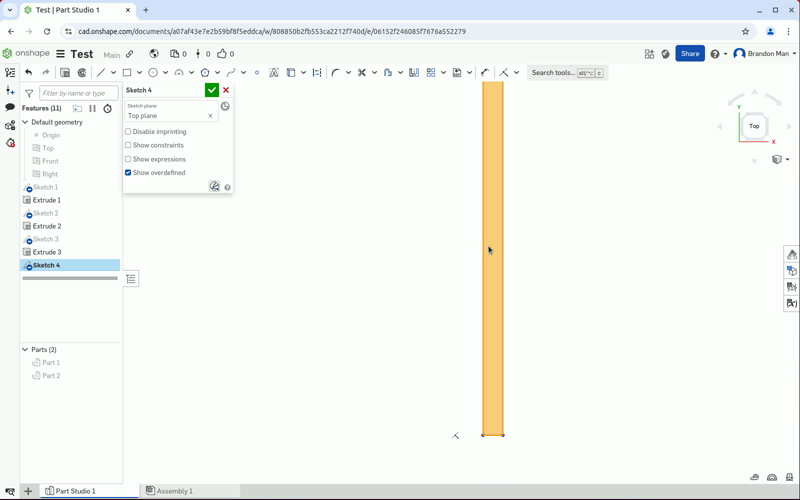
scroll(-6)
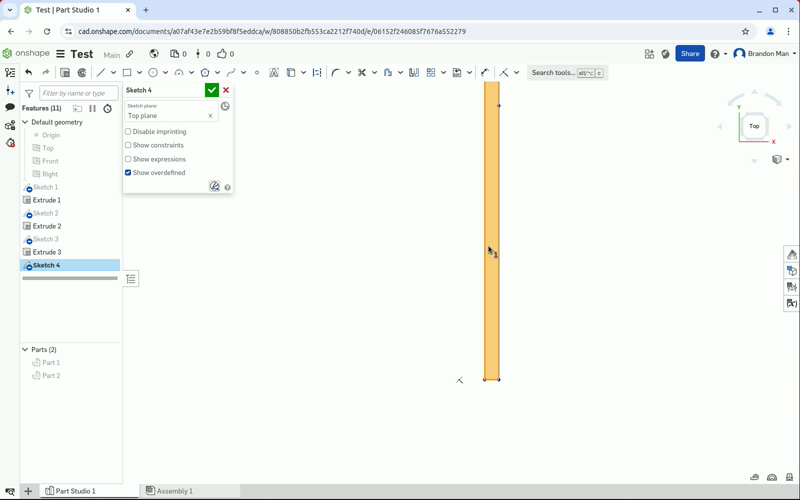
scroll(-6)
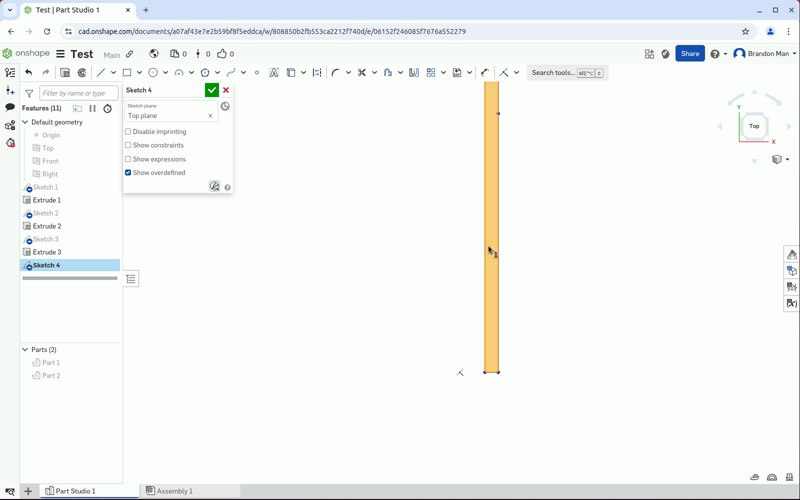
scroll(-6)
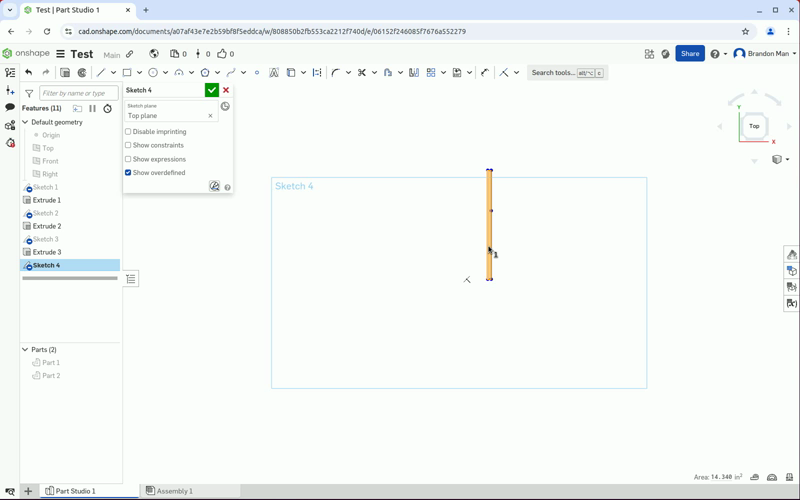
mouse_move(73, 352)
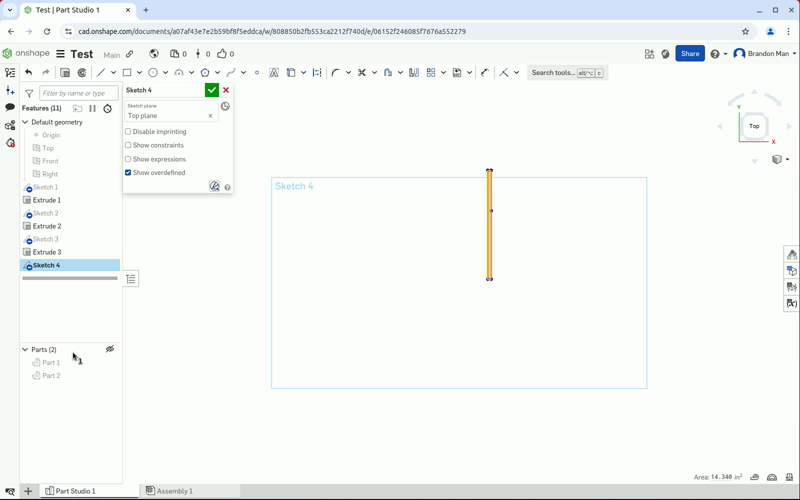
key(shift+y)
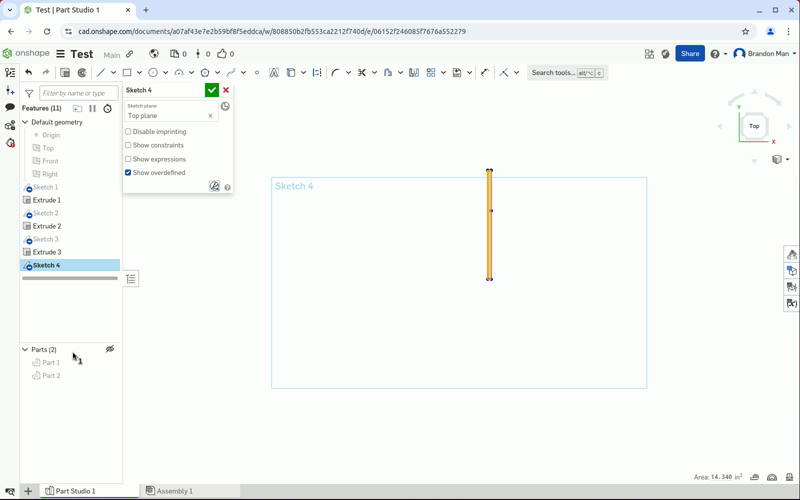
key(shift+e)
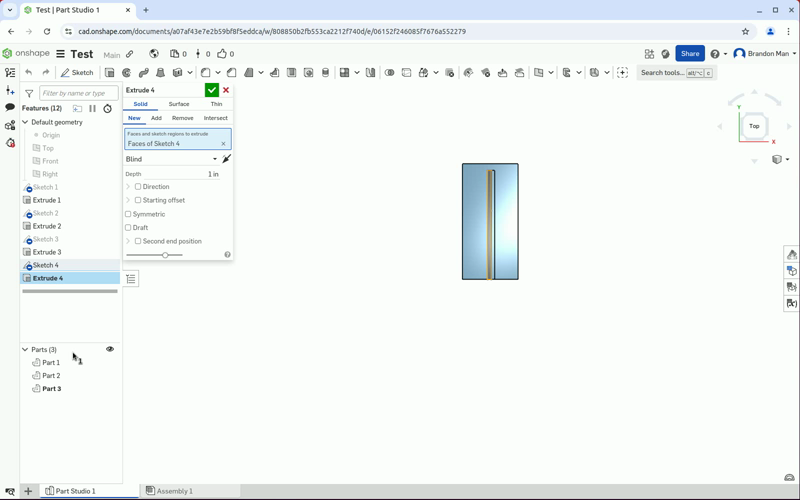
mouse_move(143, 106)
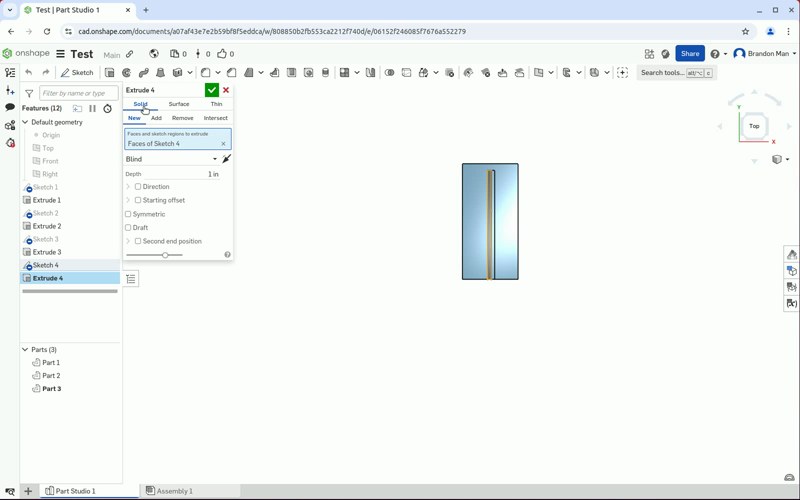
click(143, 106)
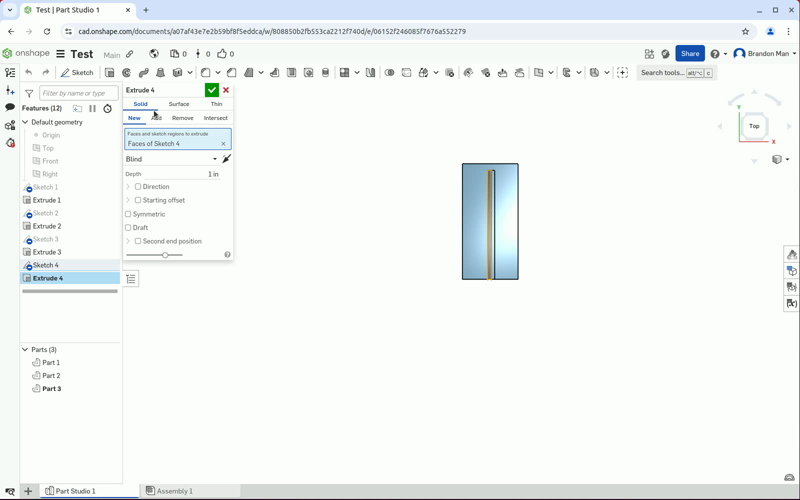
mouse_move(186, 120)
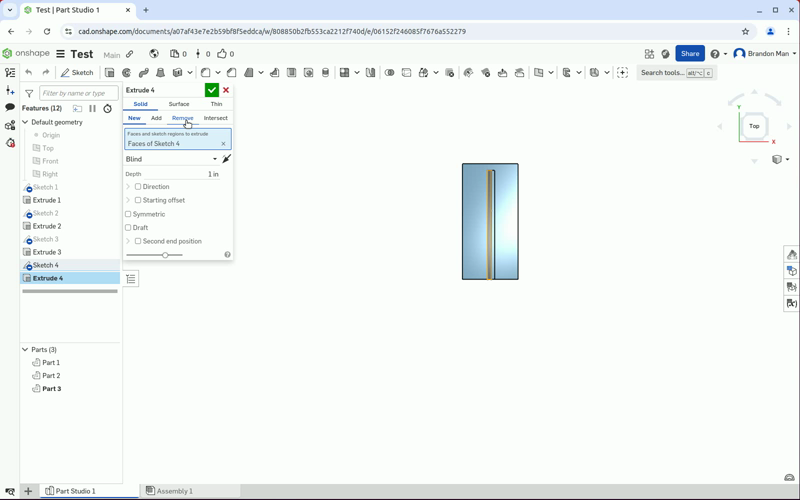
click(186, 120)
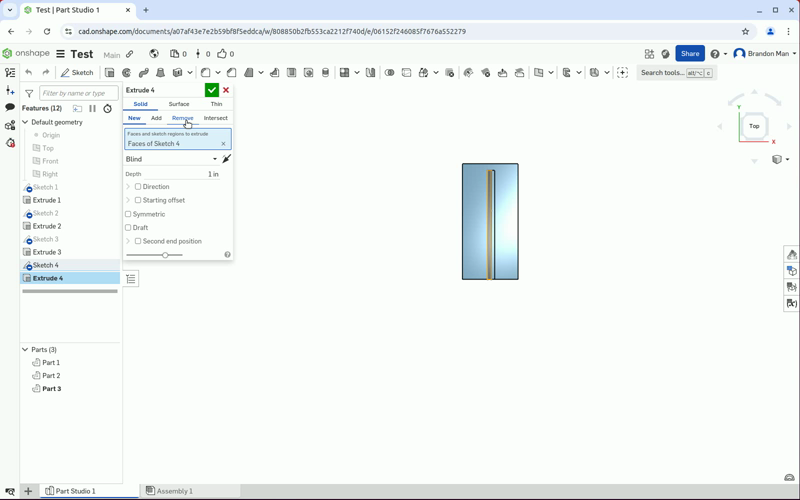
key(tab, 4)
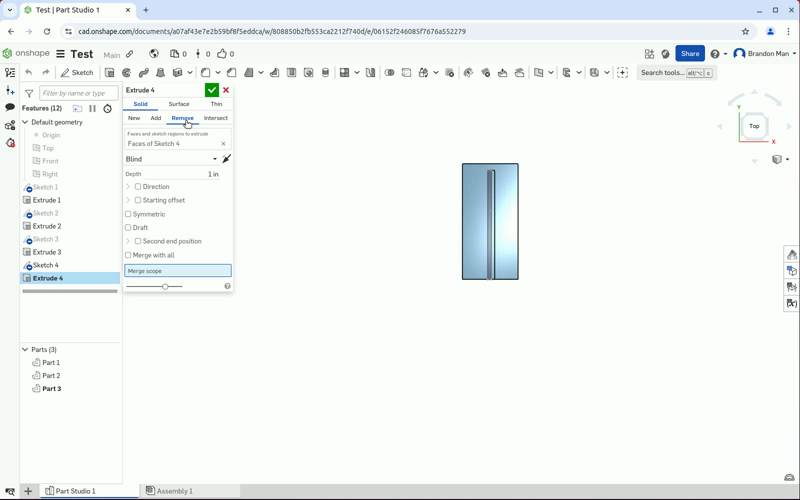
text(0.481)
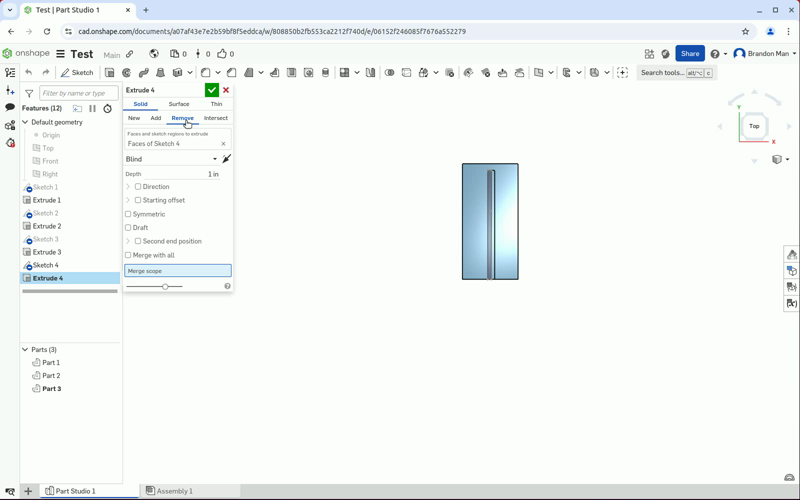
key(tab, 6)
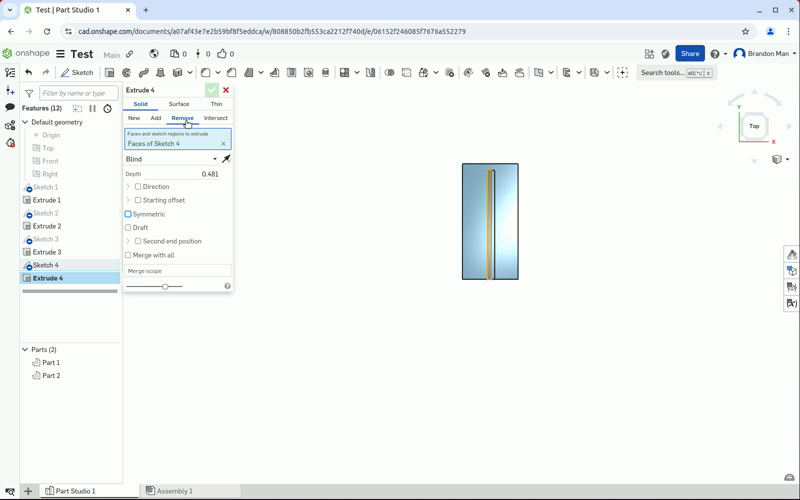
key(space)
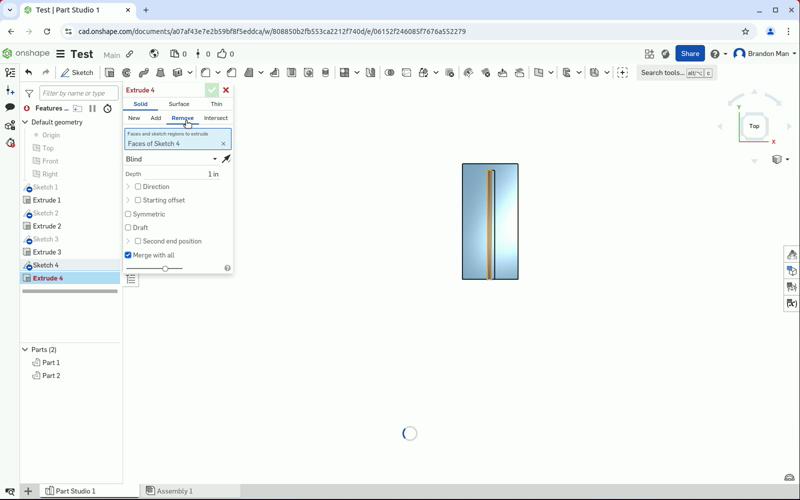
key(enter)
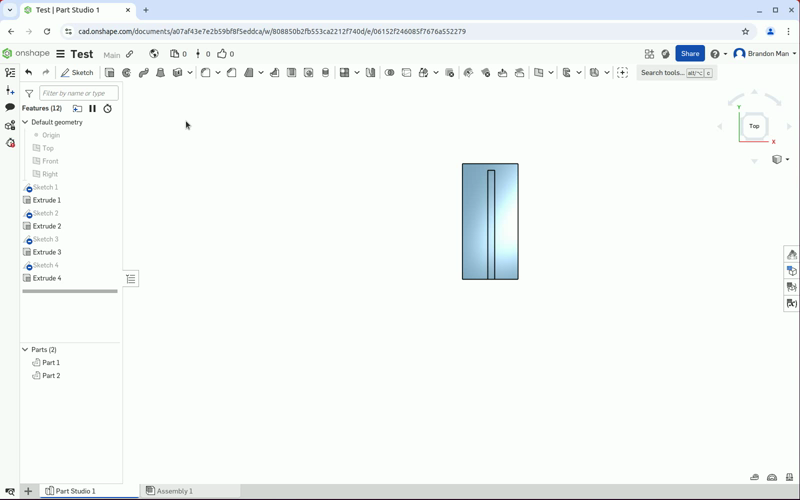
key(shift+h)
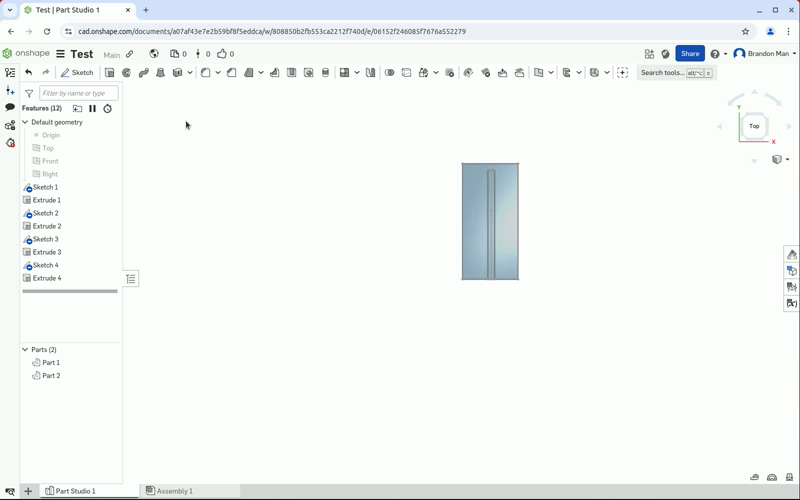
key(shift+h)
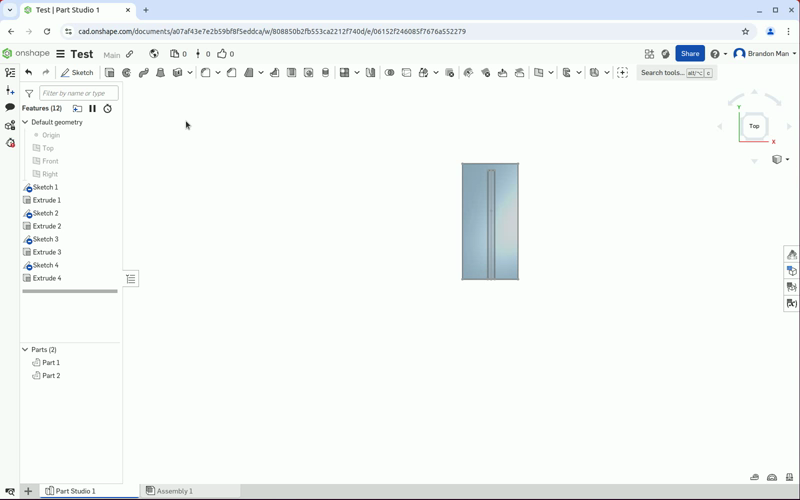
key(shift+7)
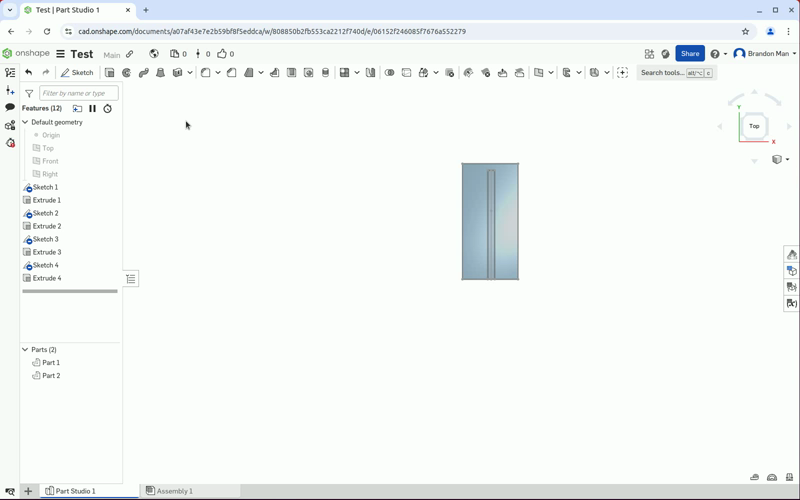
key(up, 3)
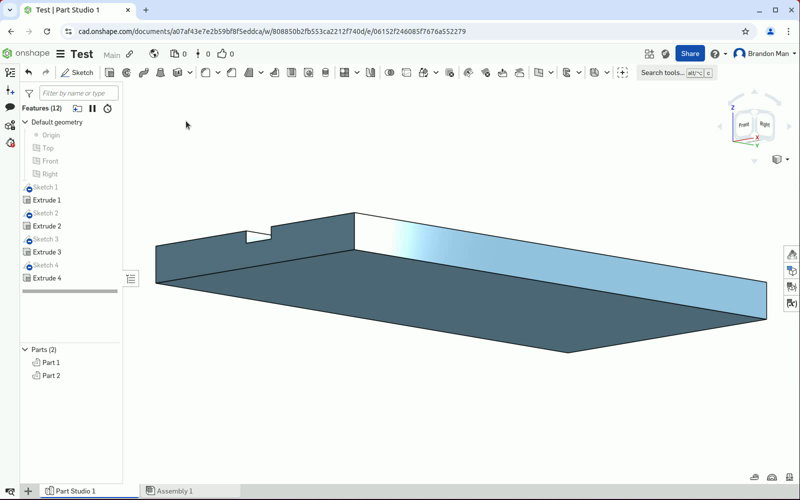
key(left, 3)
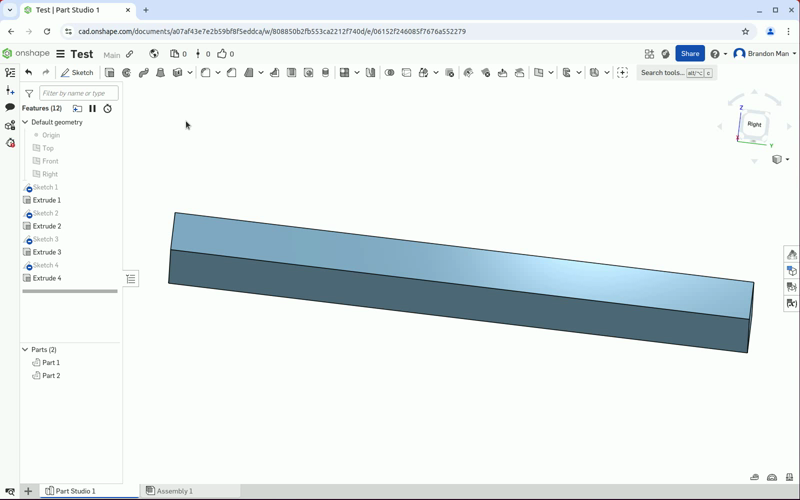
key(right, 3)
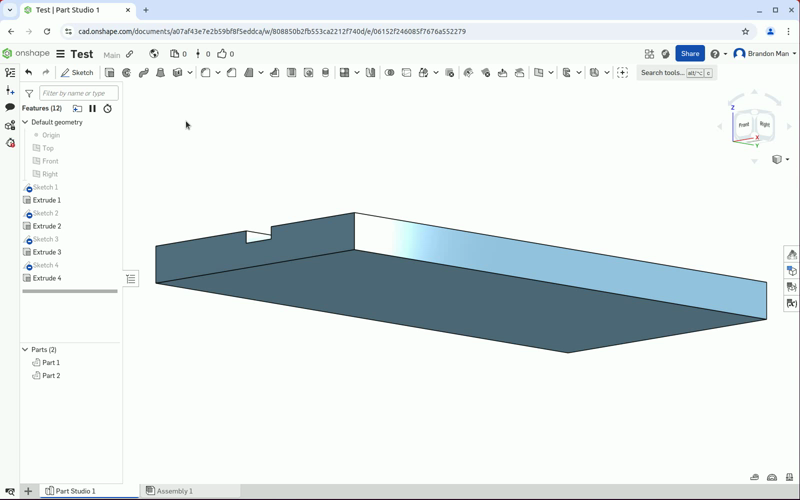
key(down, 3)
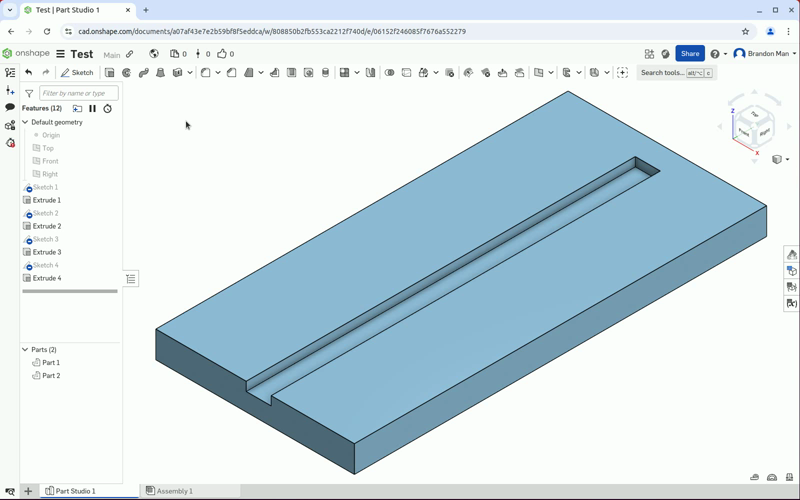
mouse_move(73, 189)
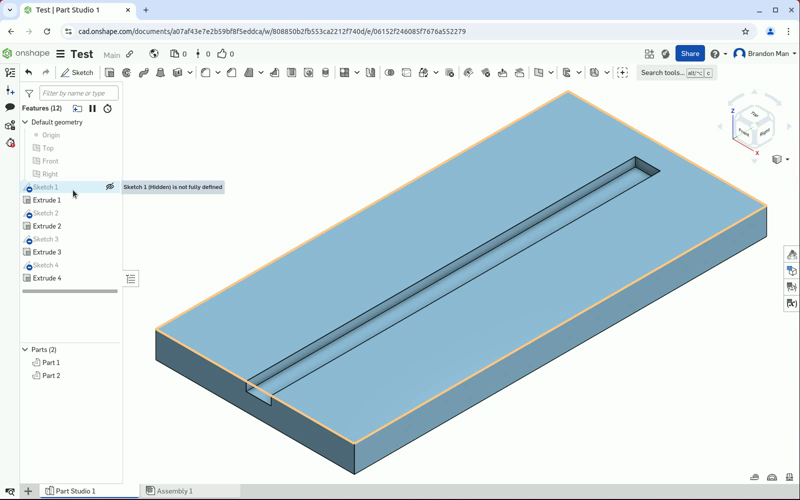
click(73, 189)